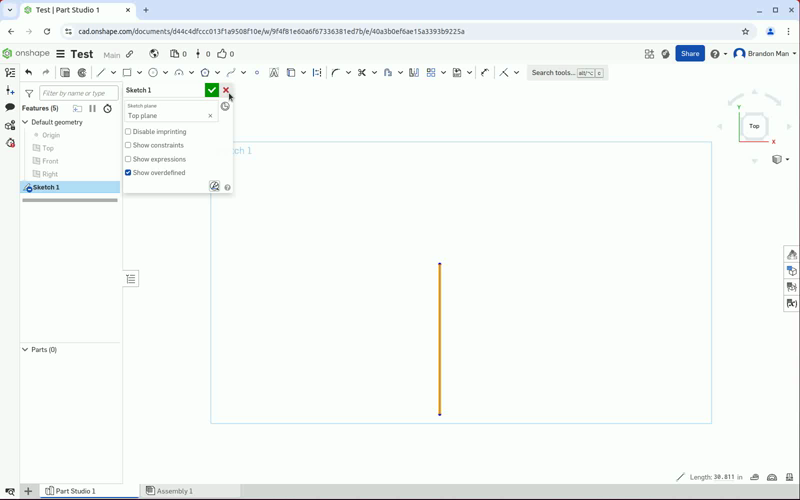
key(shift+h)
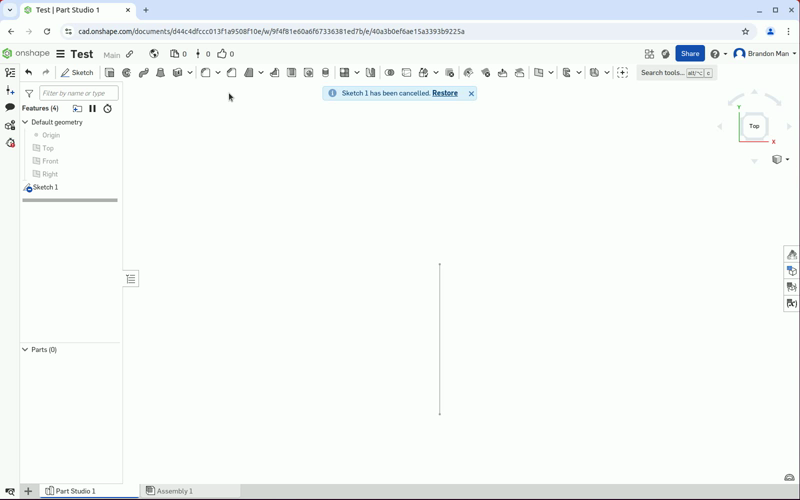
mouse_move(73, 352)
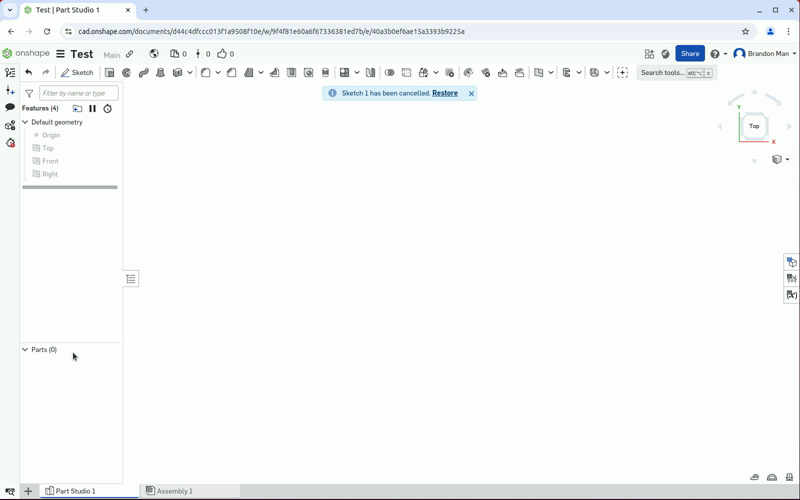
key(y)
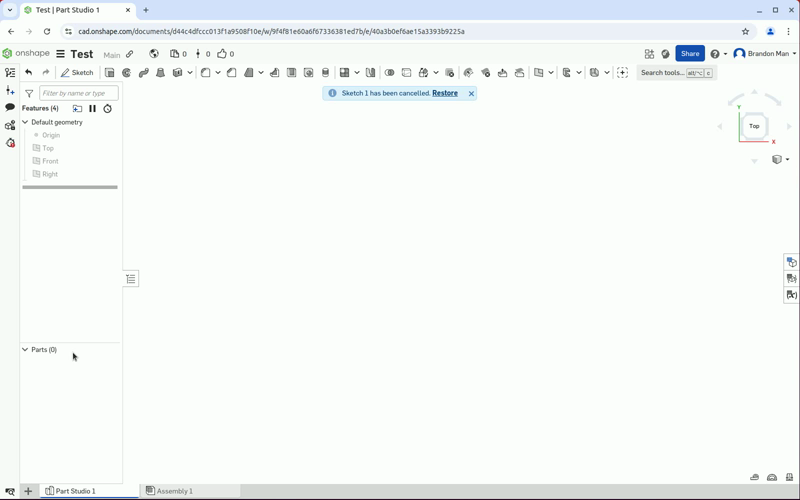
key(shift+p)
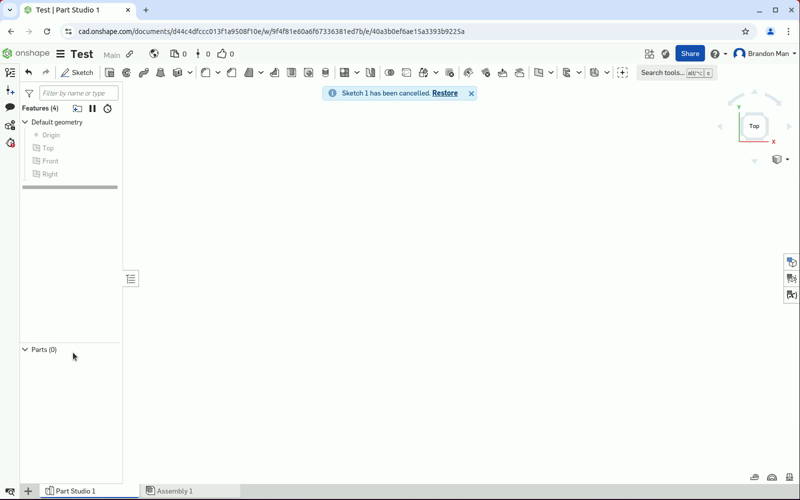
key(space)
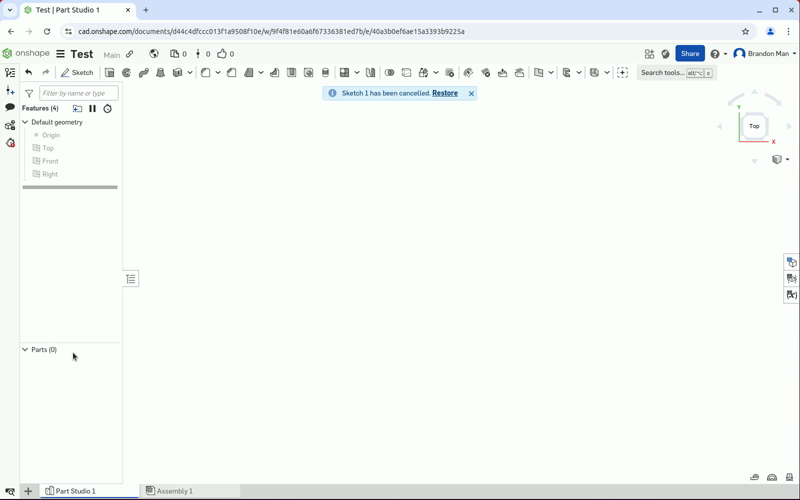
key_down(shift)
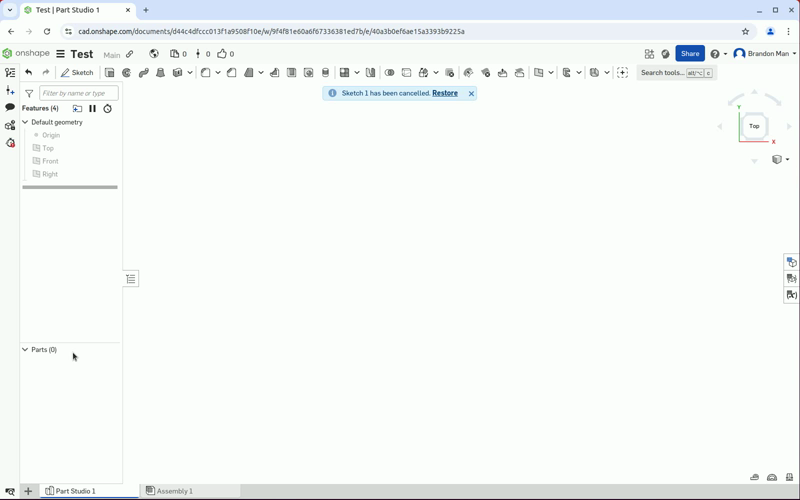
key(up)
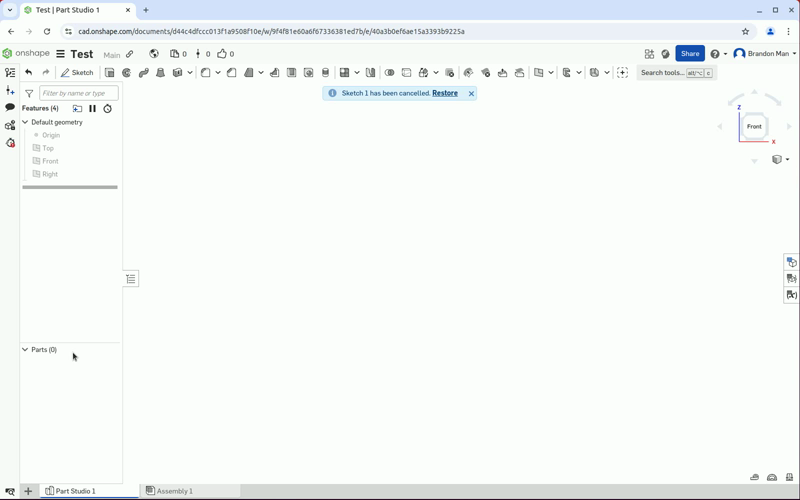
key_up(shift)
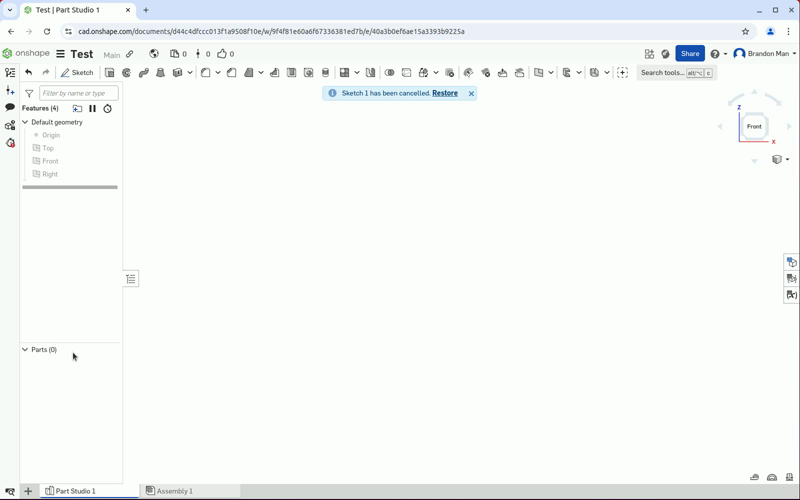
mouse_move(73, 352)
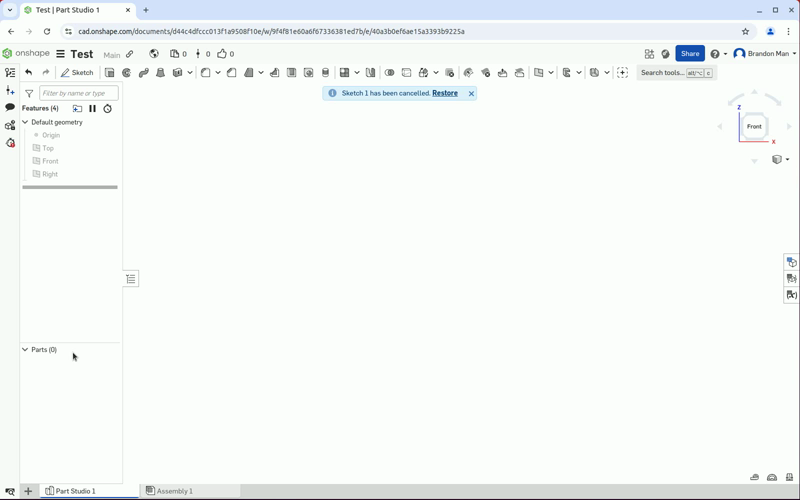
key(shift+y)
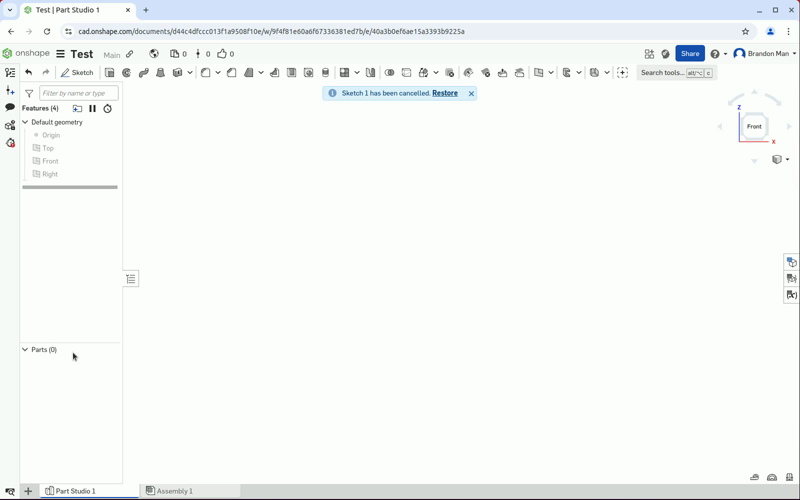
key(shift+s)
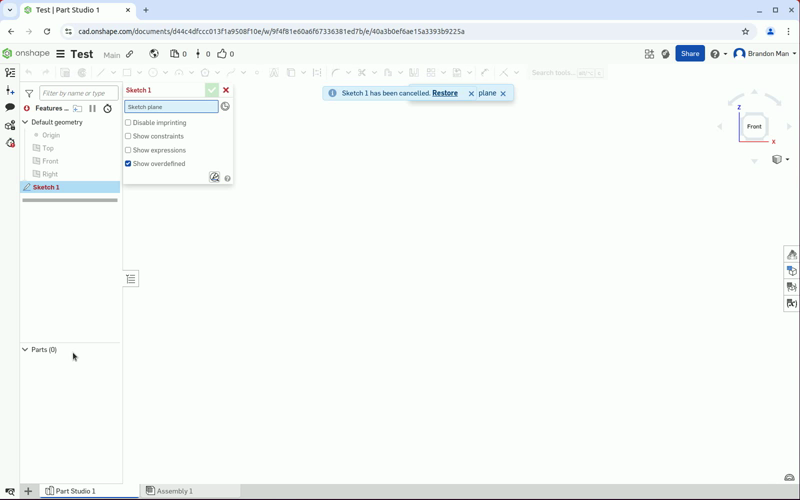
mouse_move(73, 163)
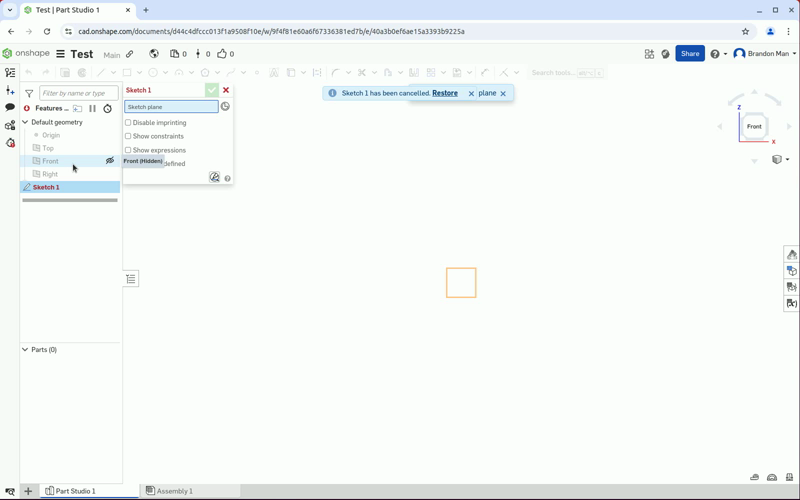
click(73, 163)
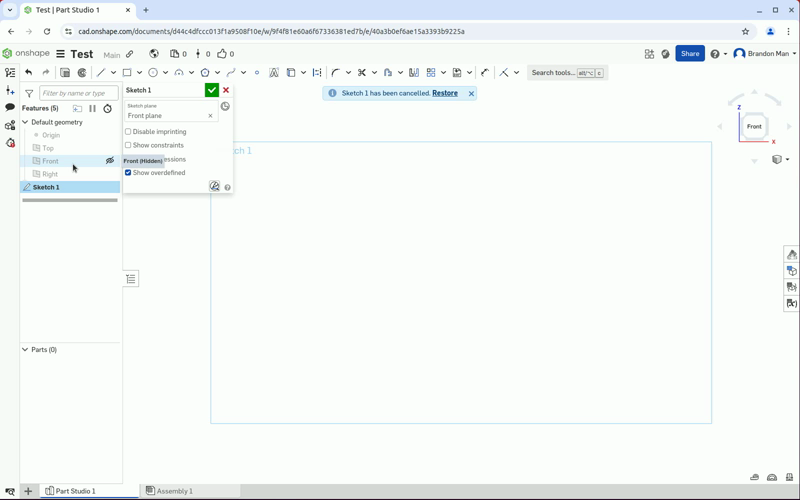
mouse_move(73, 352)
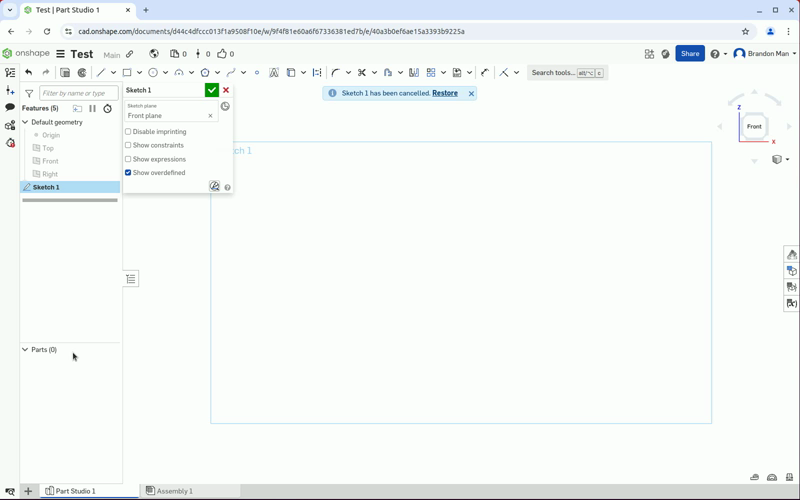
key(y)
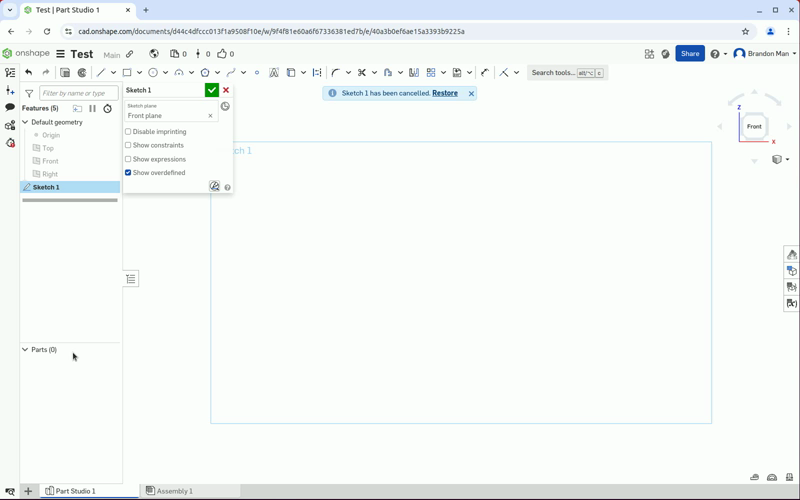
key(a)
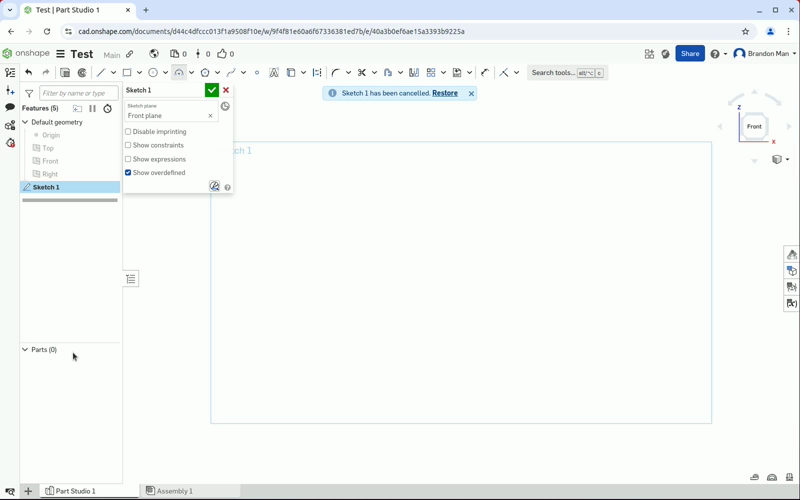
key_down(shift)
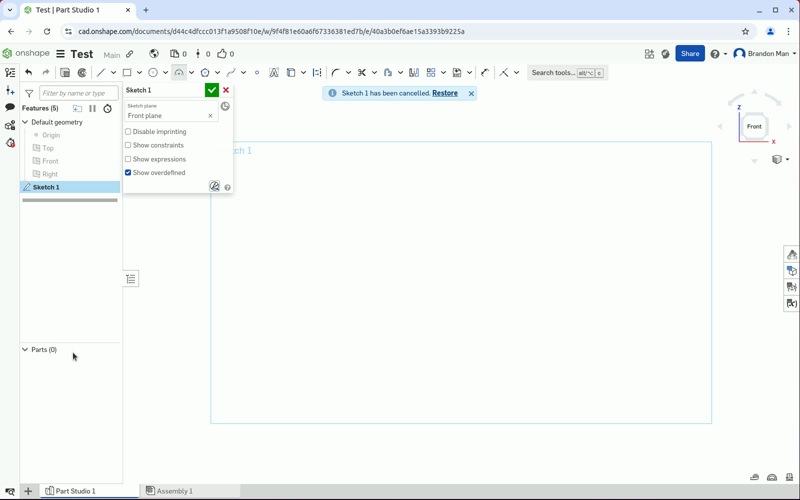
mouse_move(451, 227)
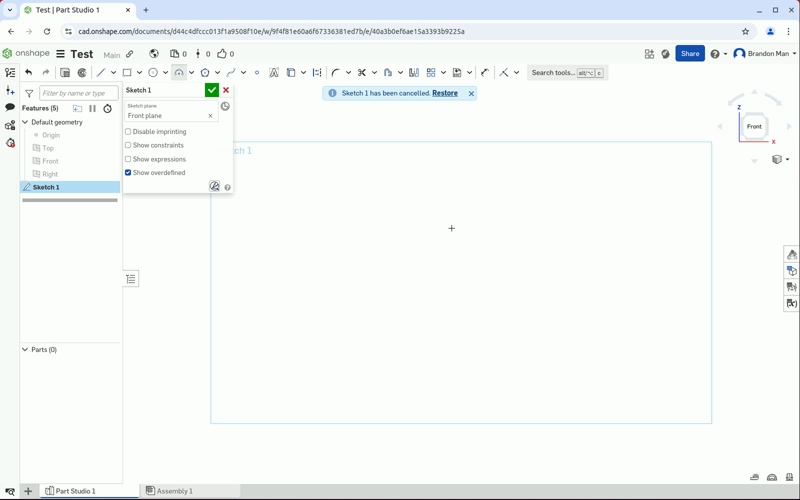
click(451, 227)
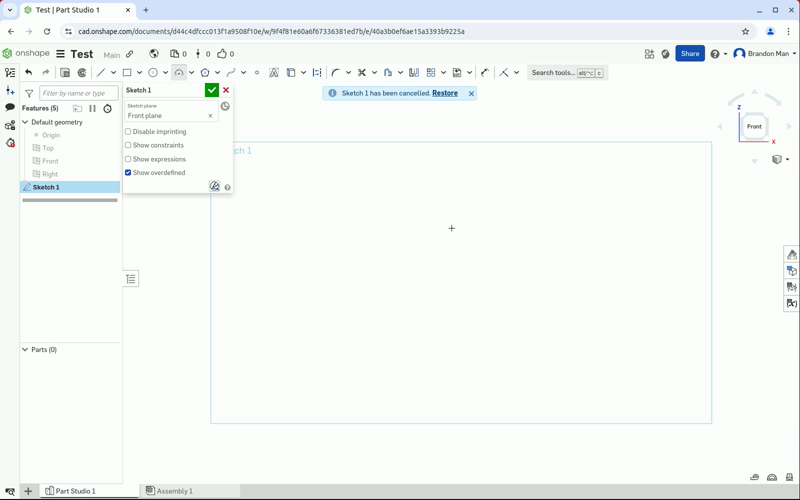
key_up(shift)
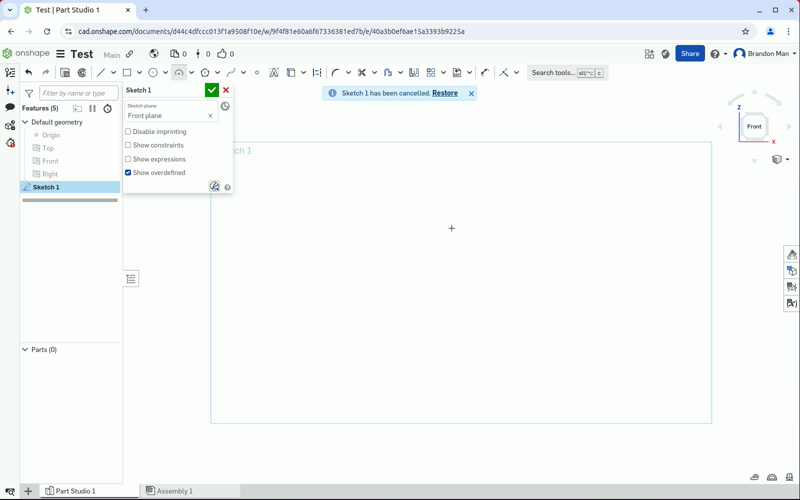
key_down(shift)
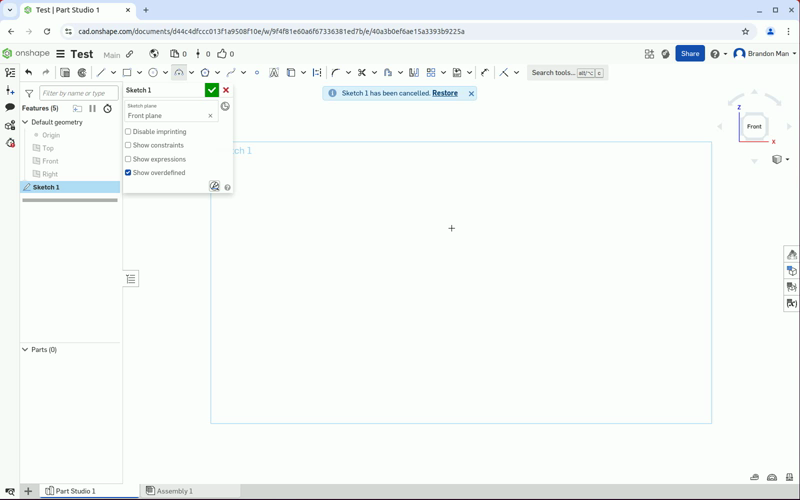
mouse_move(466, 227)
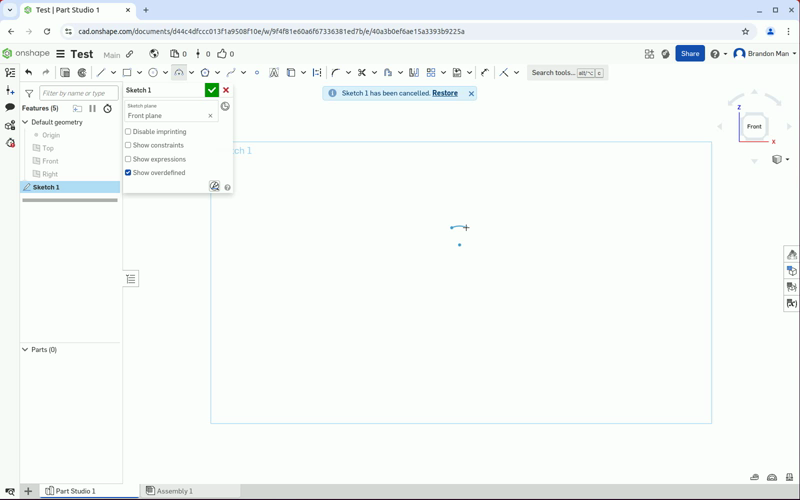
click(466, 227)
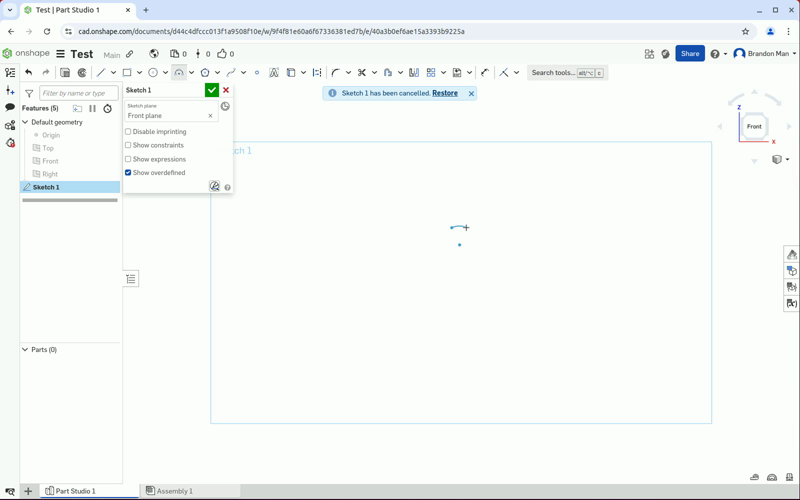
mouse_move(458, 226)
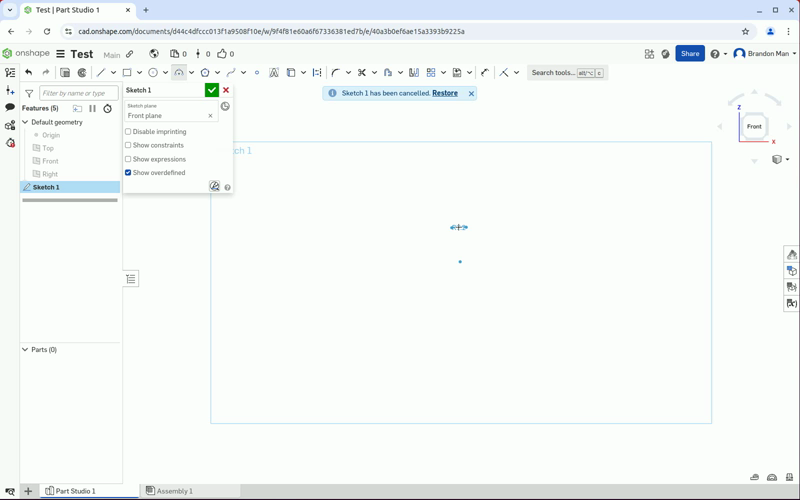
click(458, 226)
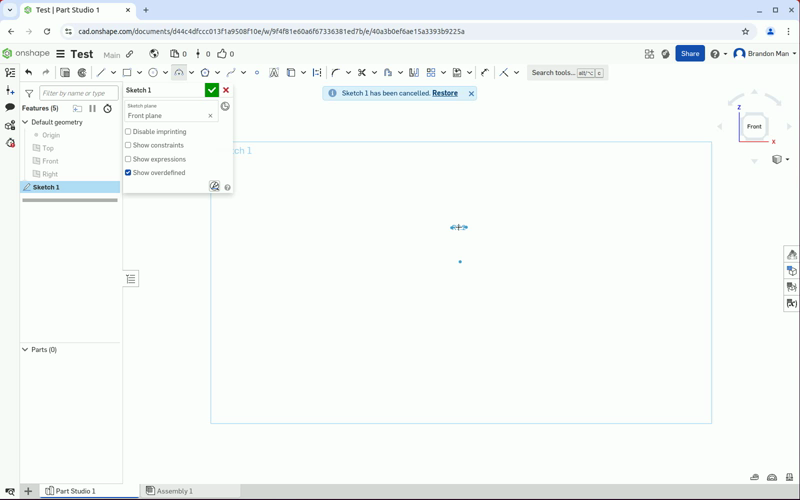
key_up(shift)
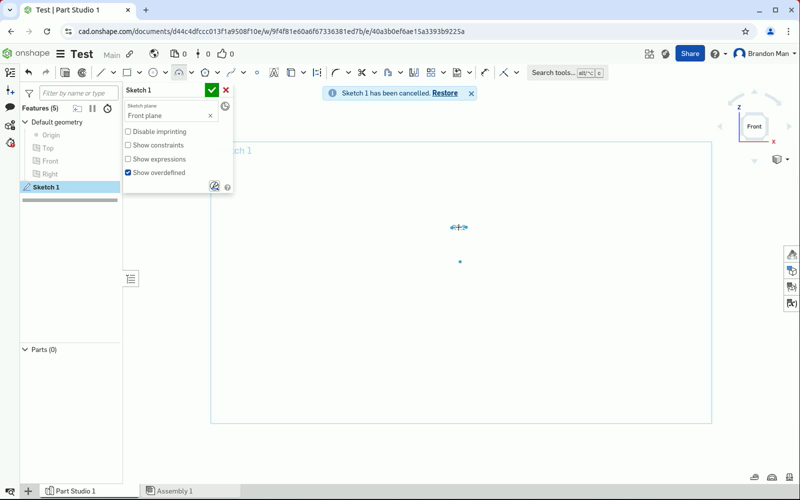
mouse_move(466, 227)
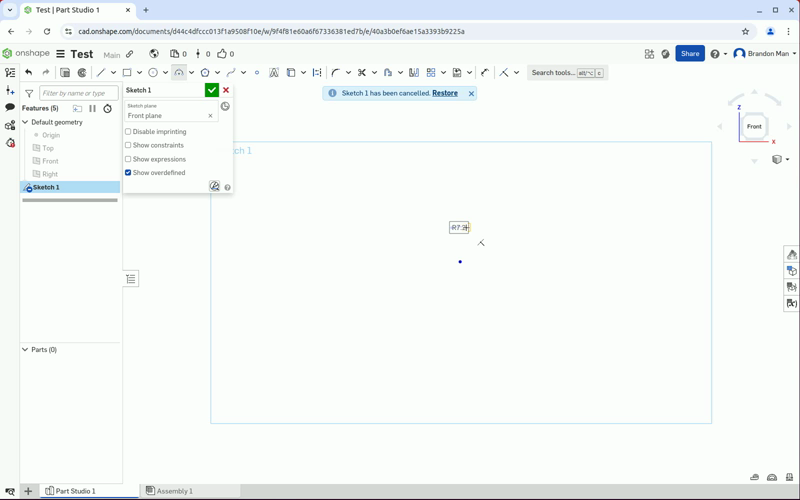
click(466, 227)
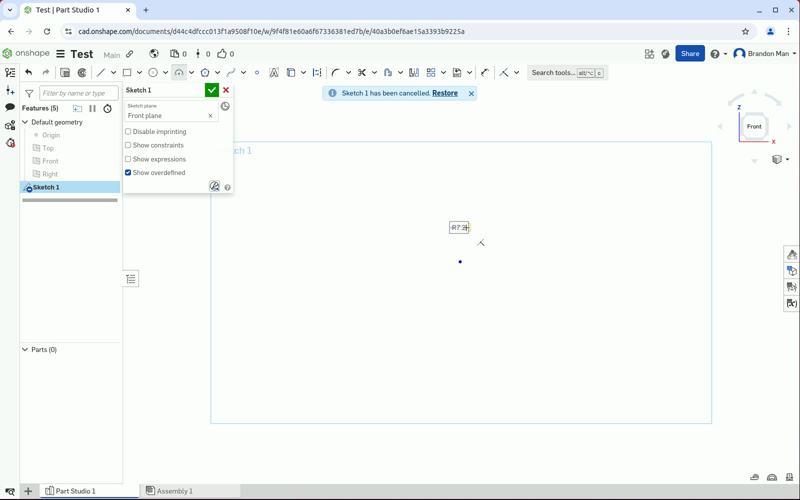
key_down(shift)
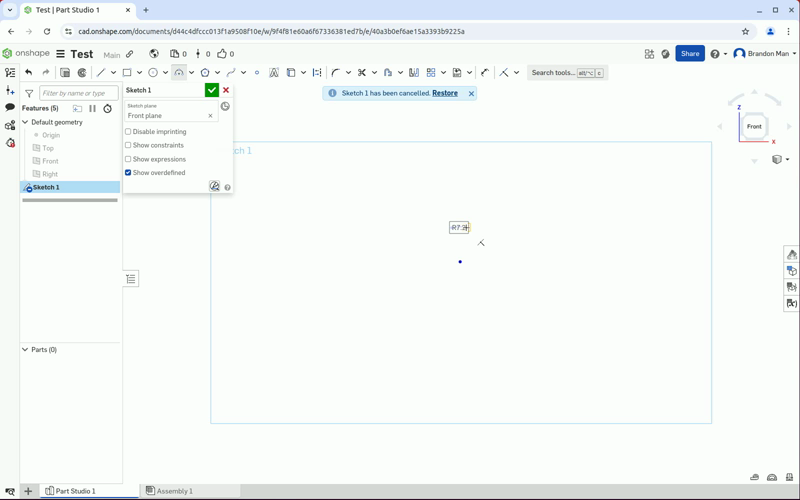
mouse_move(471, 212)
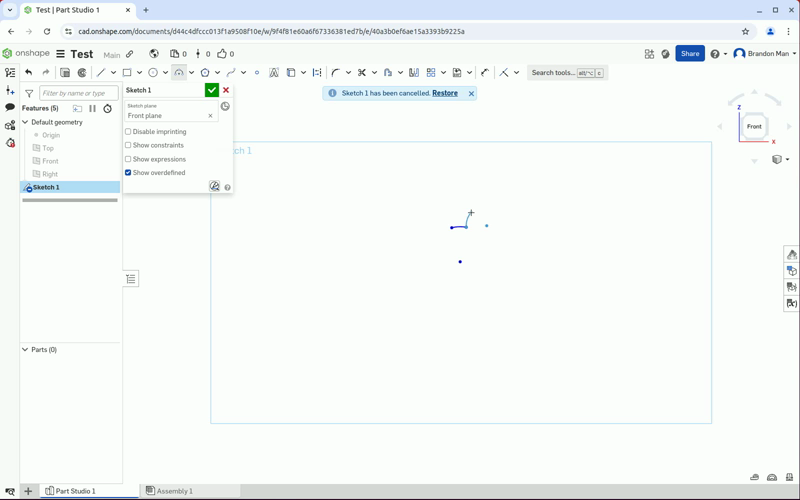
click(471, 212)
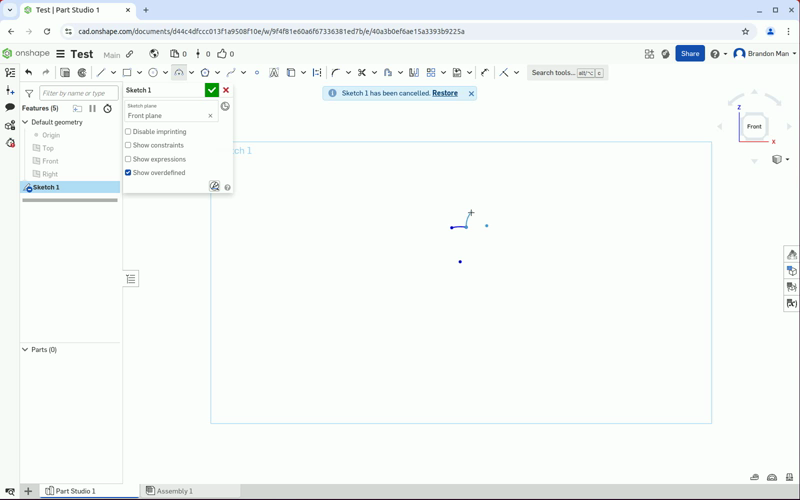
mouse_move(466, 219)
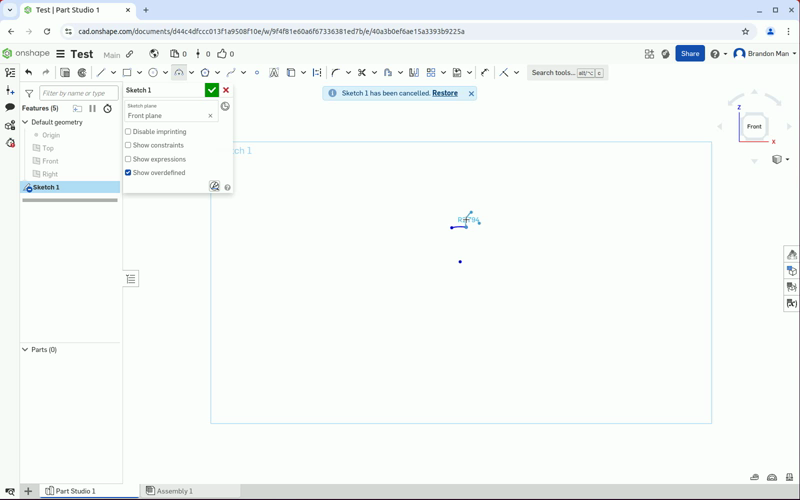
click(466, 219)
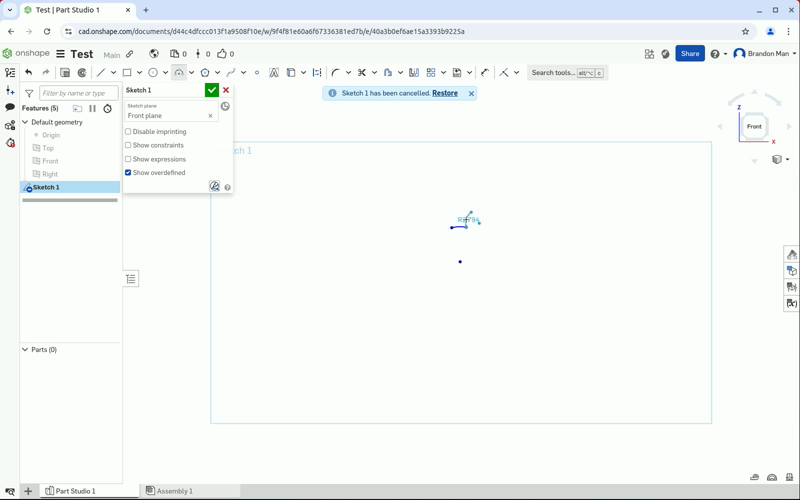
key_up(shift)
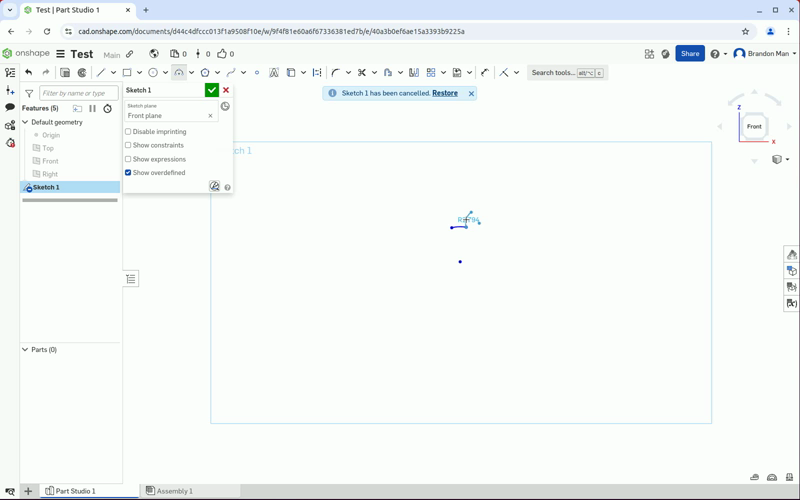
mouse_move(471, 212)
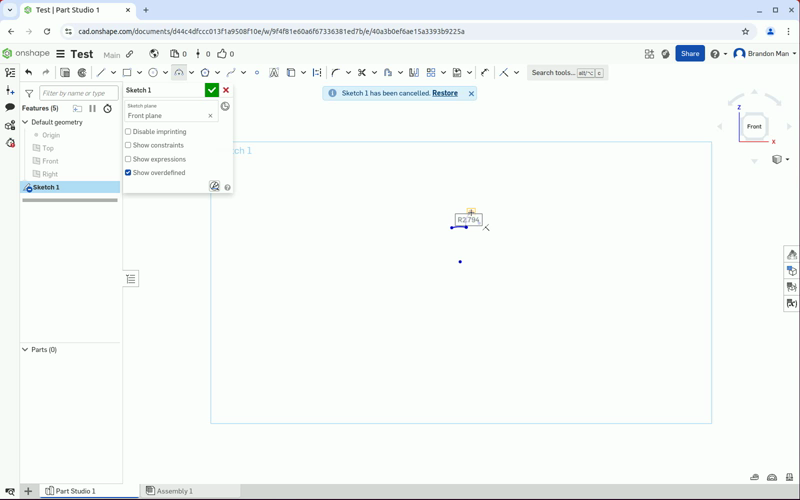
click(471, 212)
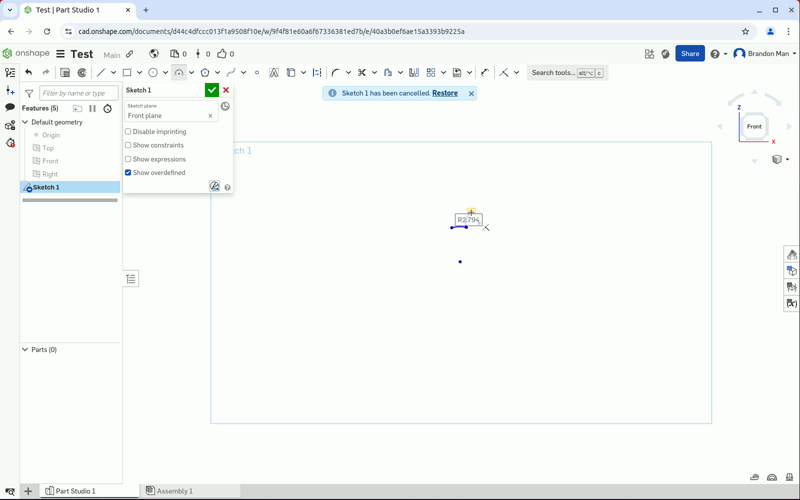
mouse_move(451, 227)
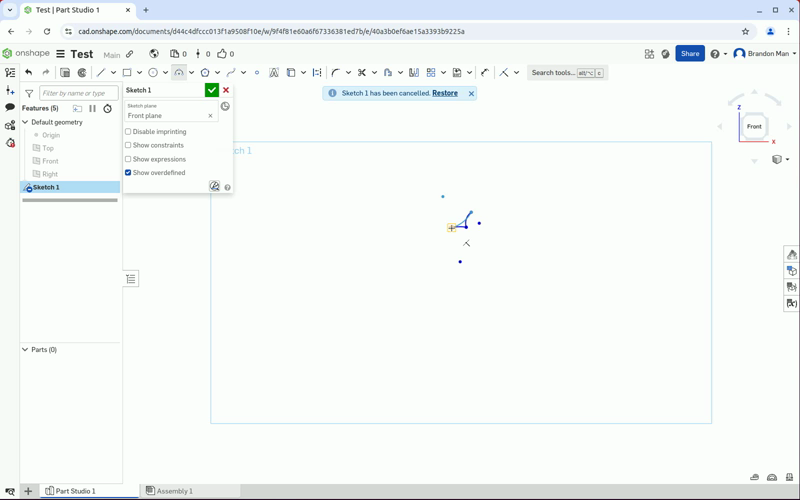
click(451, 227)
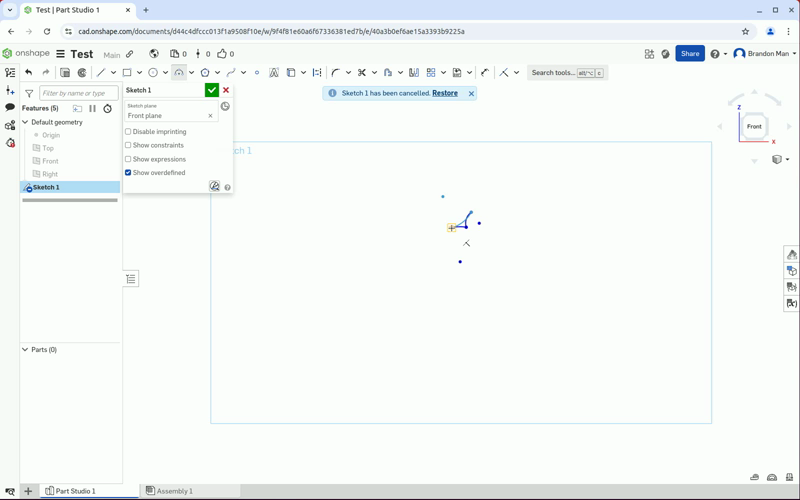
key_down(shift)
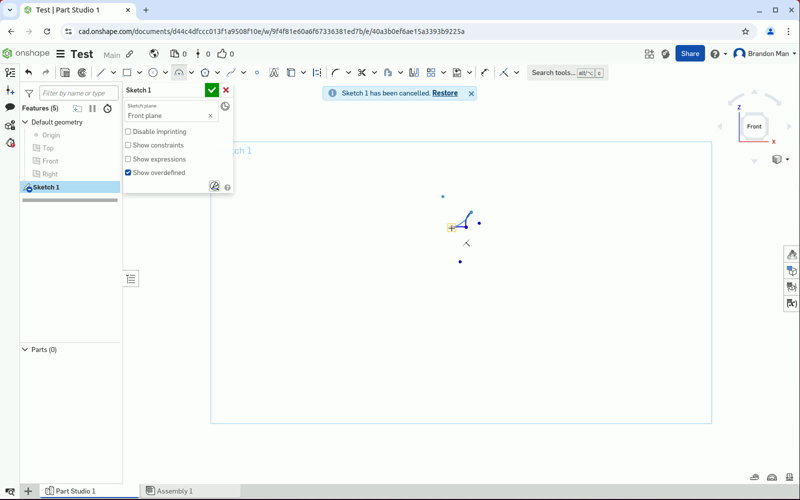
mouse_move(458, 217)
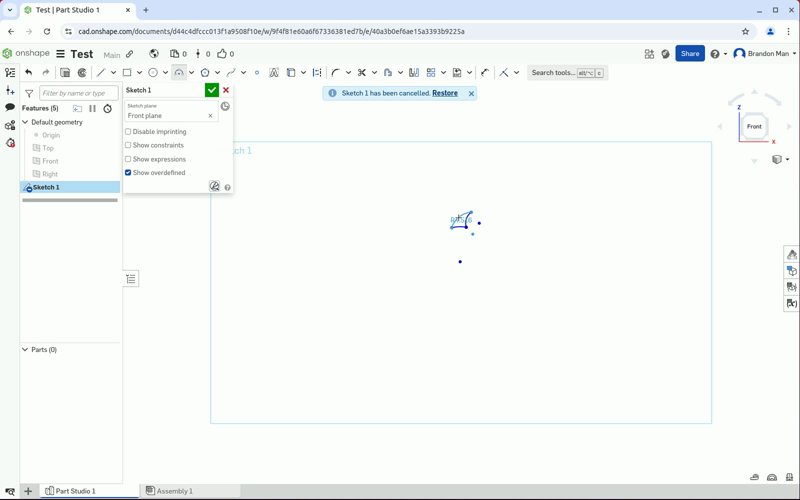
click(458, 217)
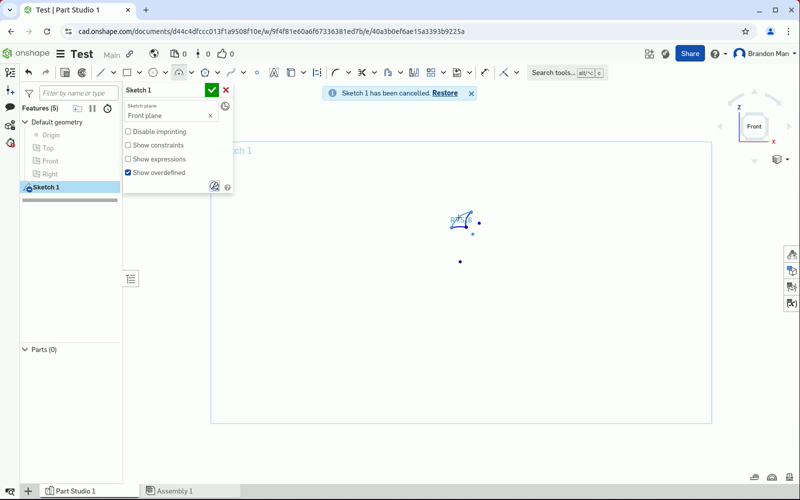
key_up(shift)
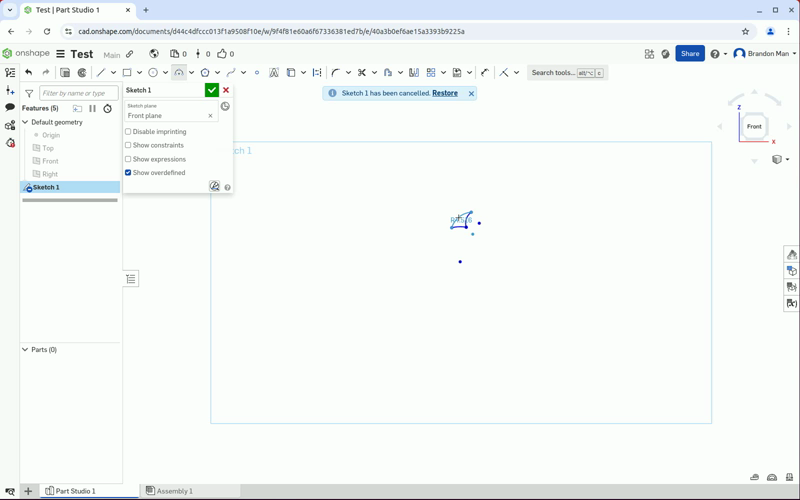
key(esc)
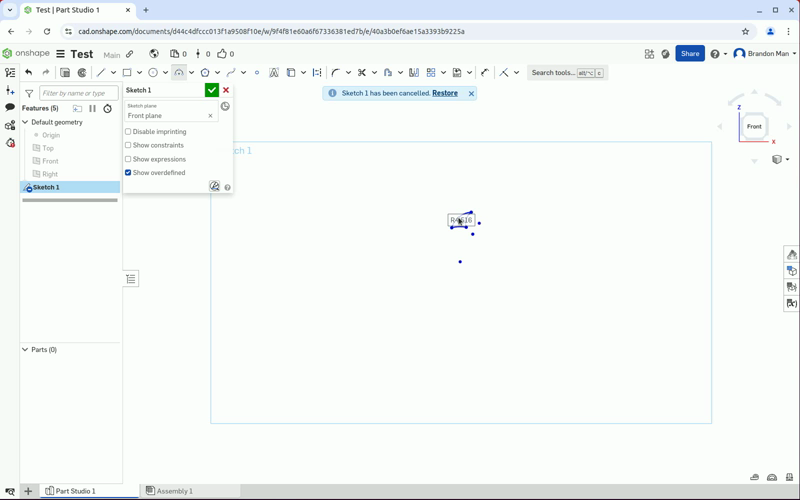
mouse_move(459, 216)
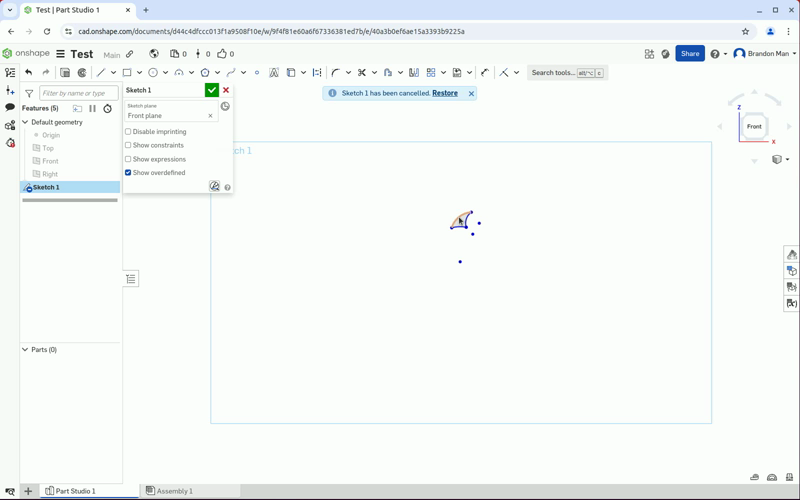
scroll(6)
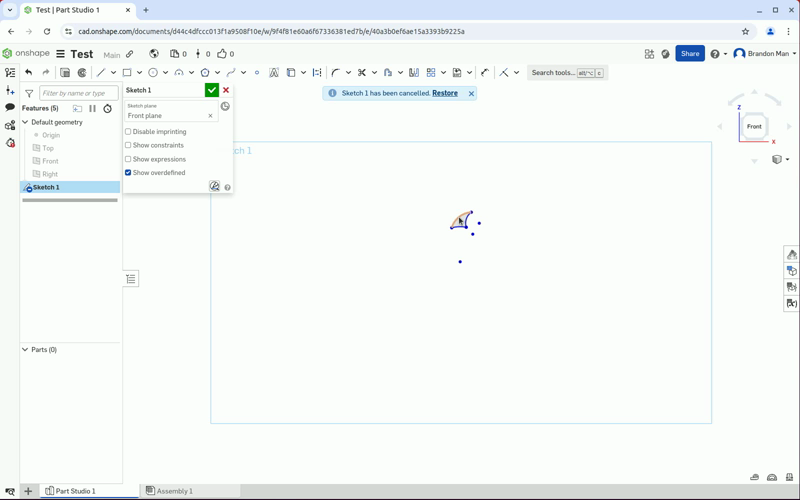
scroll(6)
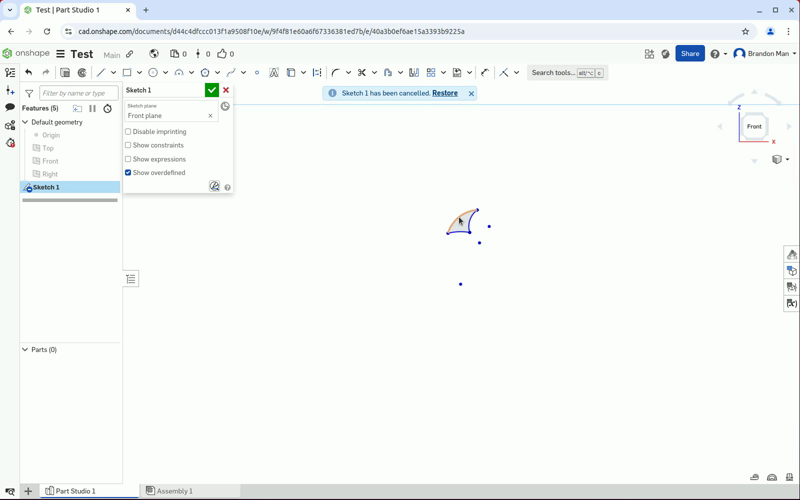
scroll(6)
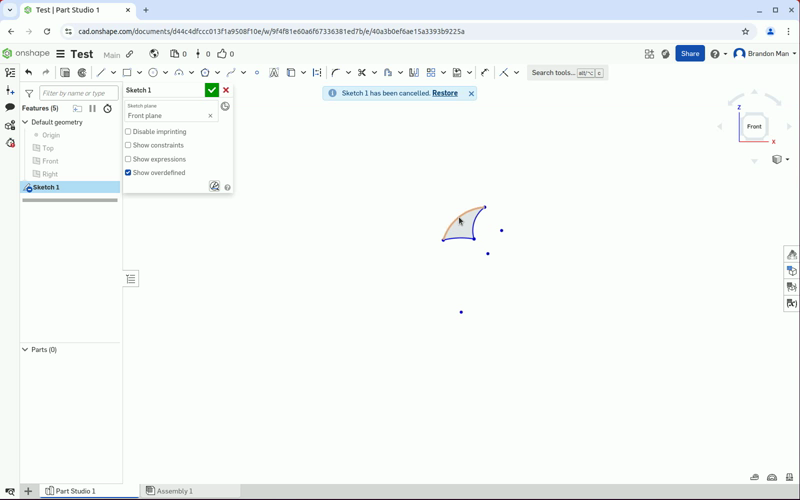
scroll(6)
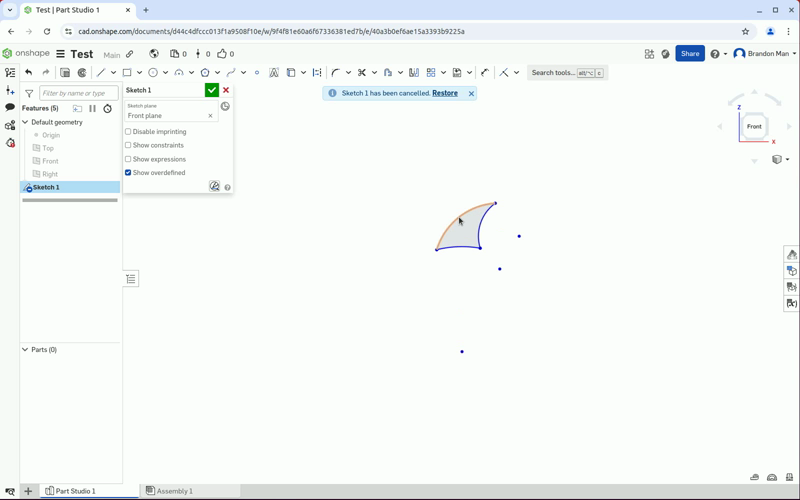
scroll(6)
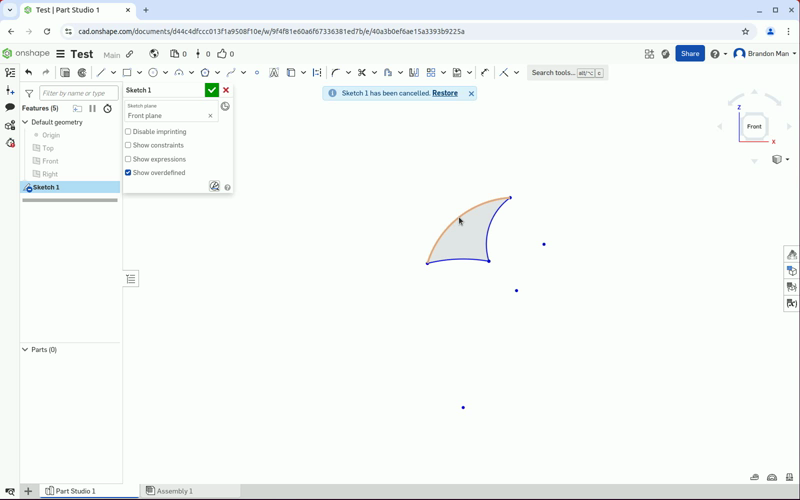
scroll(6)
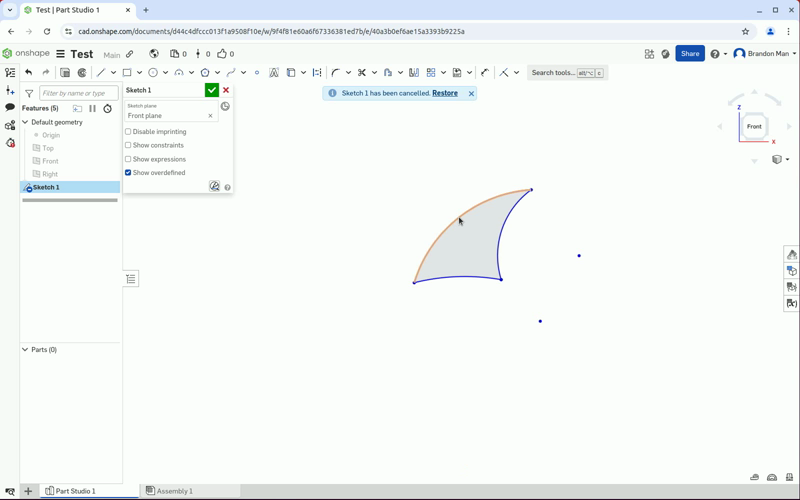
scroll(6)
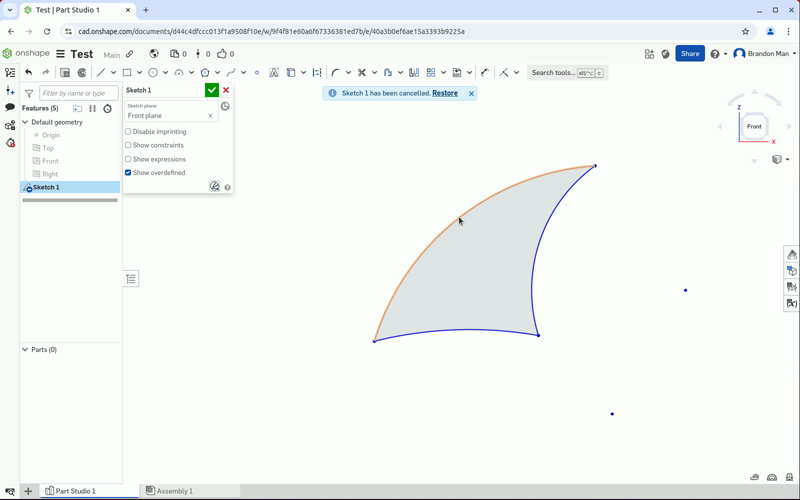
click(459, 216)
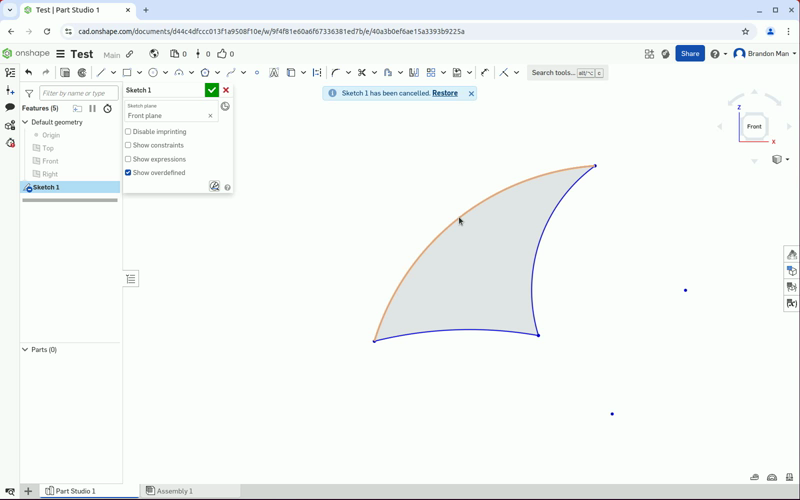
scroll(-6)
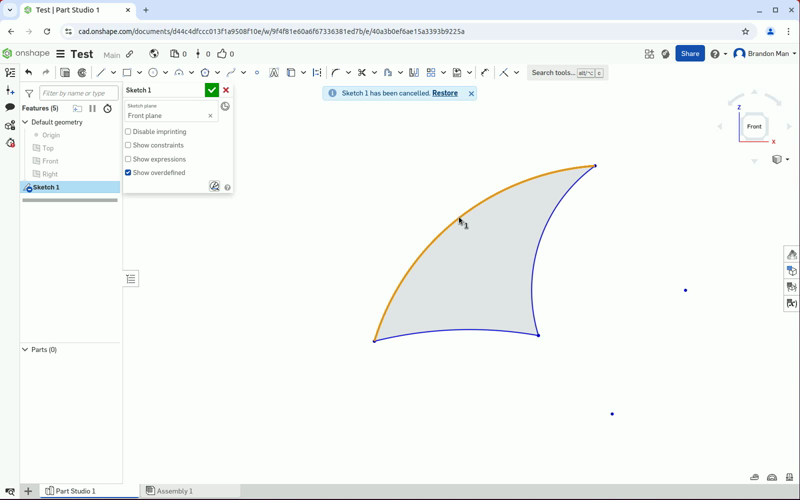
scroll(-6)
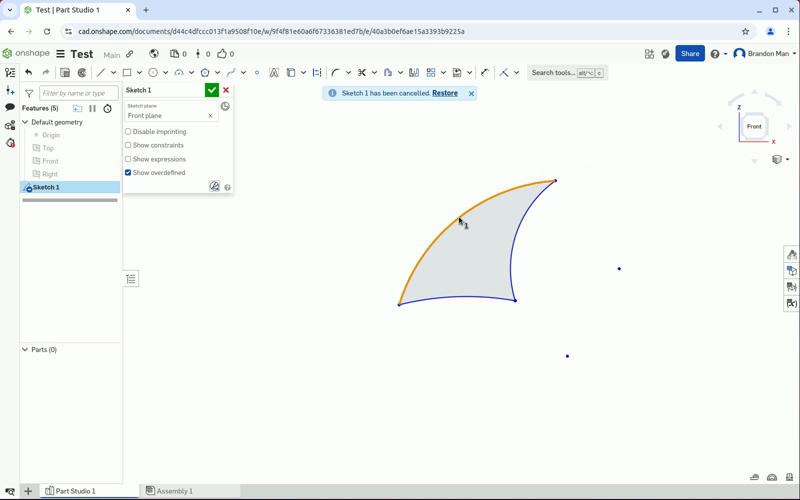
scroll(-6)
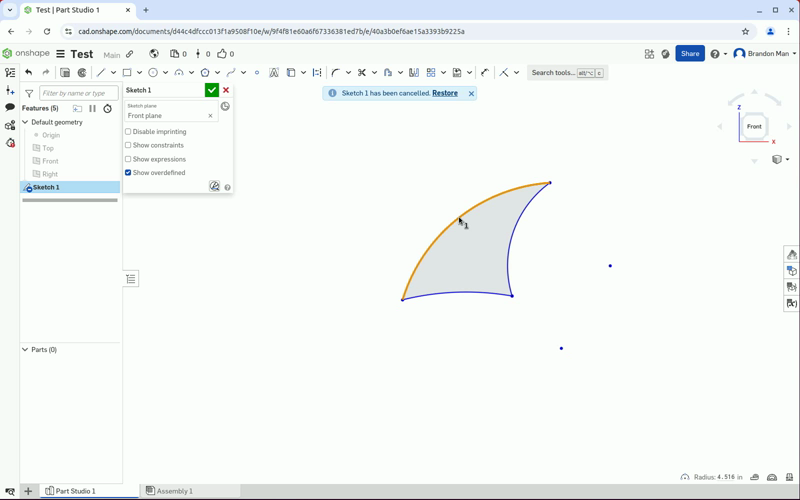
scroll(-6)
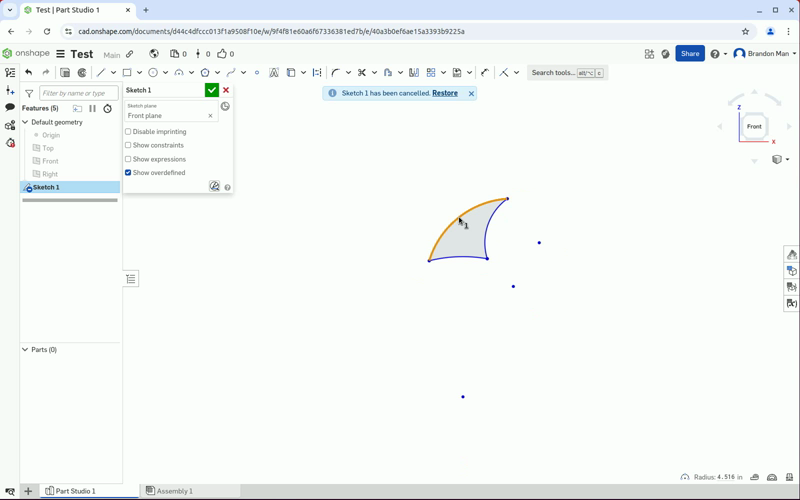
scroll(-6)
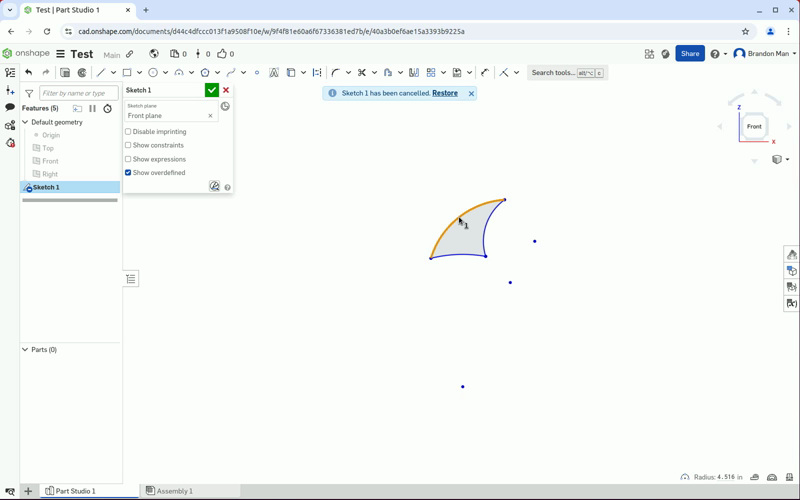
scroll(-6)
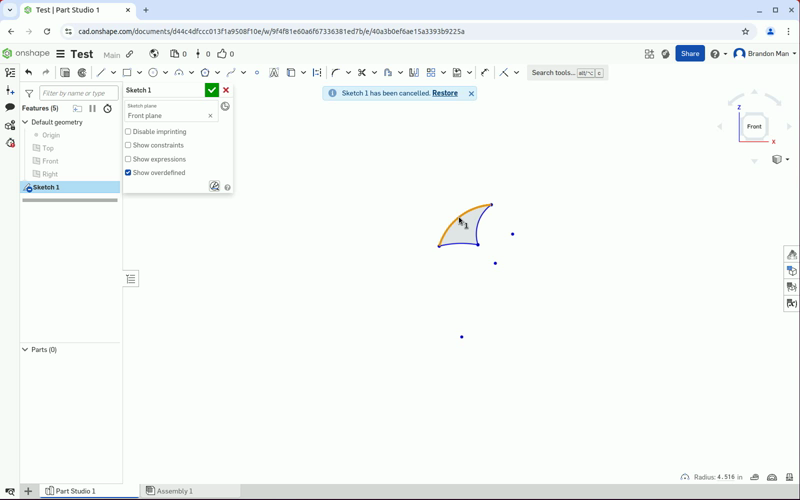
scroll(-6)
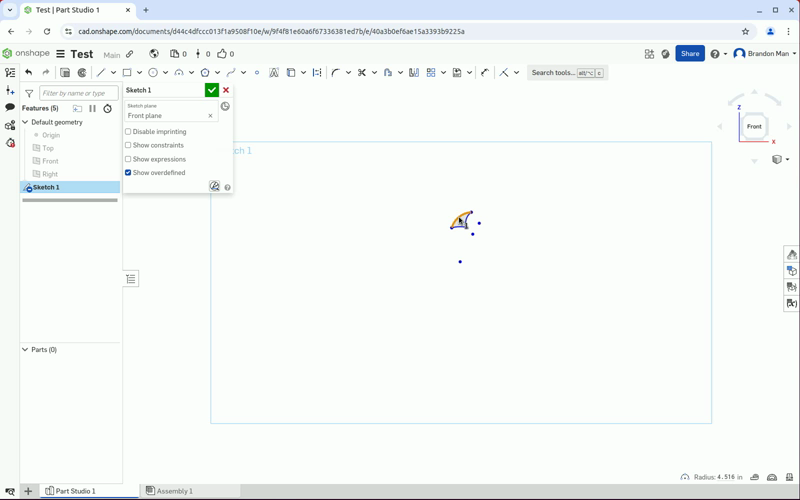
mouse_move(73, 352)
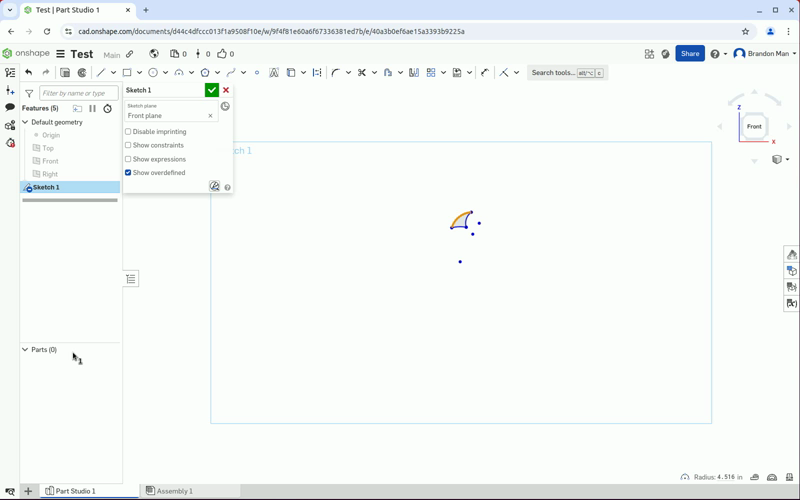
key(shift+y)
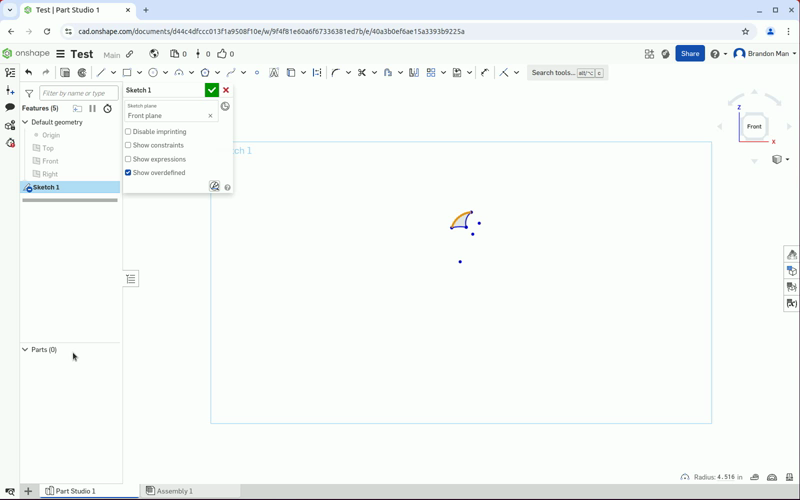
key(shift+e)
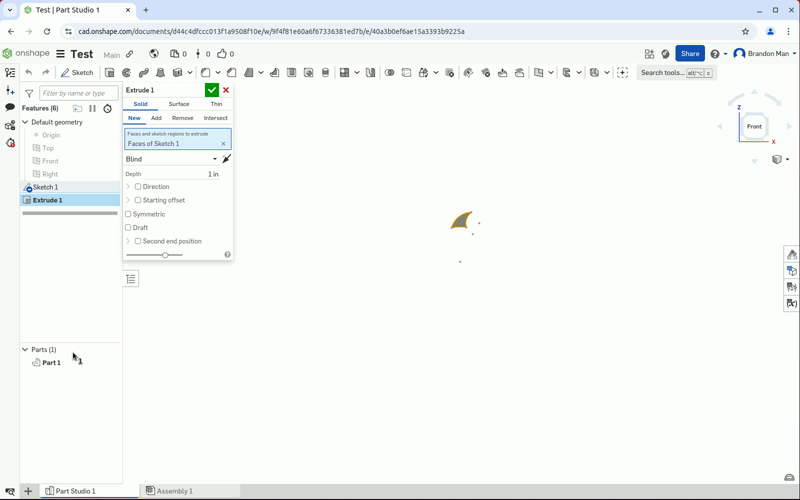
mouse_move(143, 106)
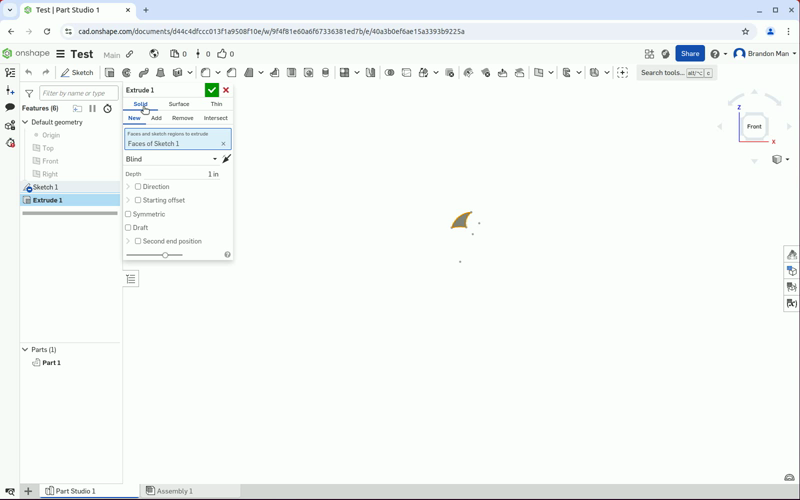
click(143, 106)
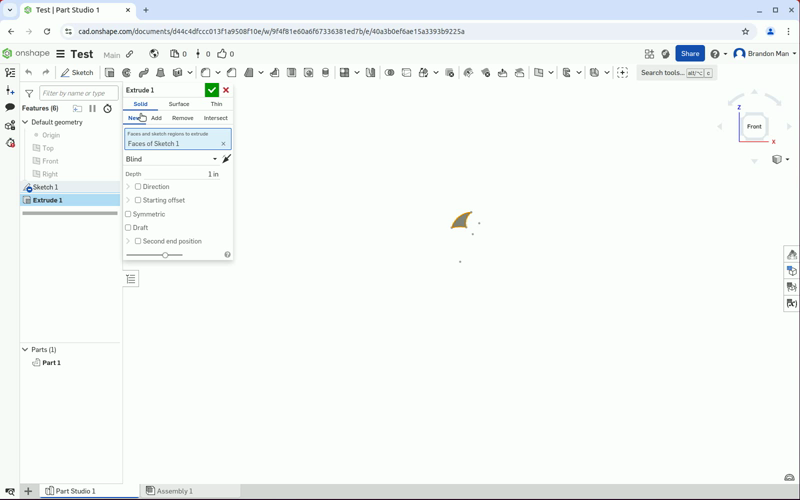
mouse_move(137, 120)
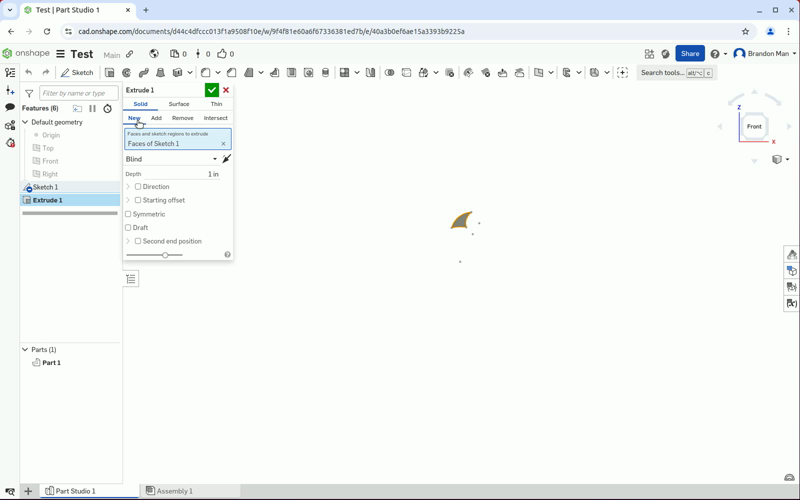
click(137, 120)
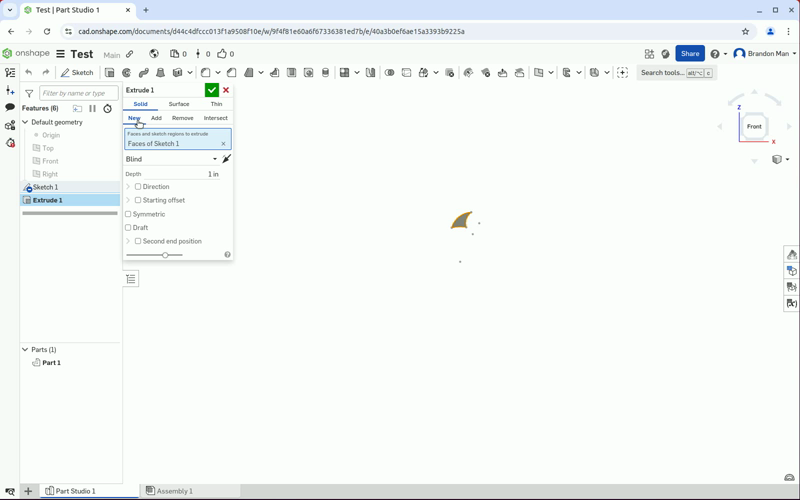
key(tab, 4)
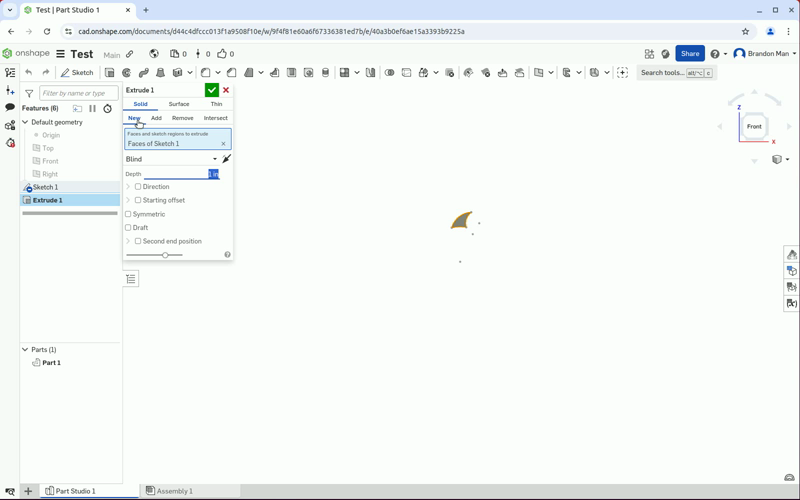
text(23.108)
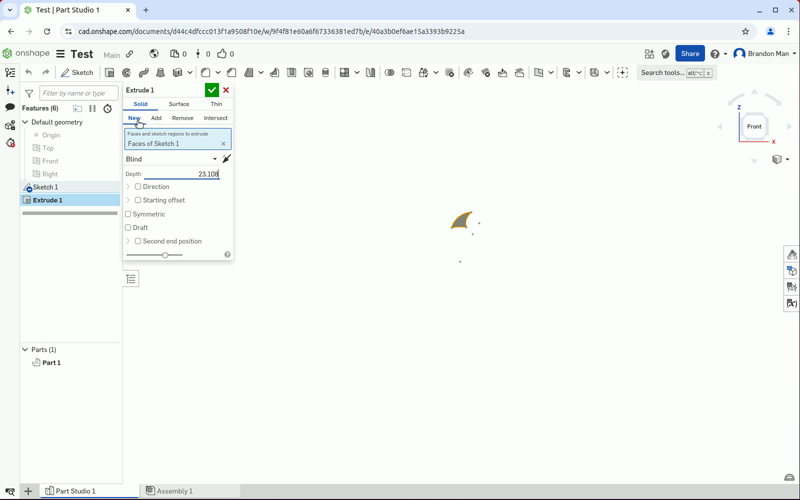
key(enter)
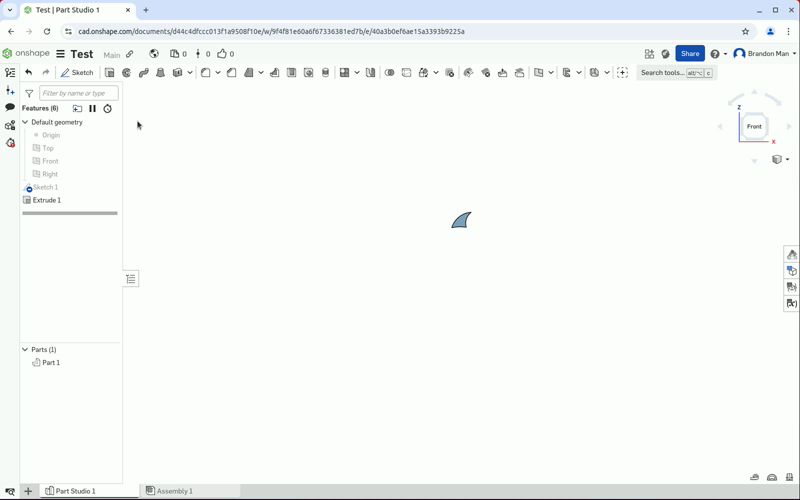
key(shift+h)
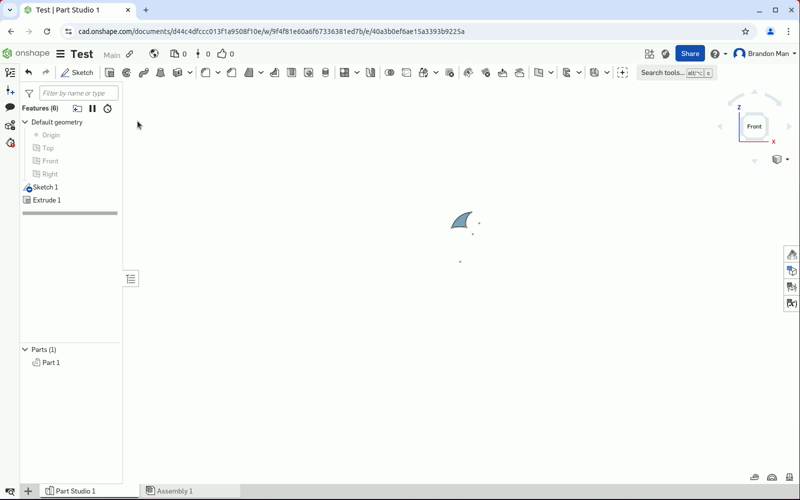
key(shift+h)
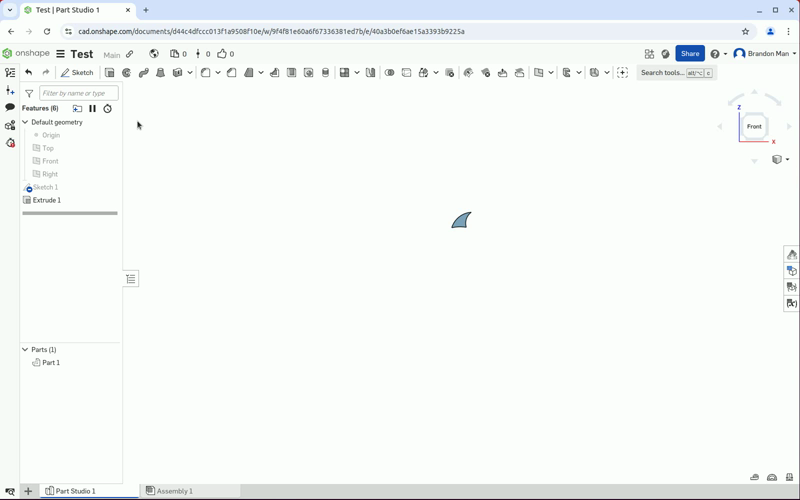
mouse_move(73, 189)
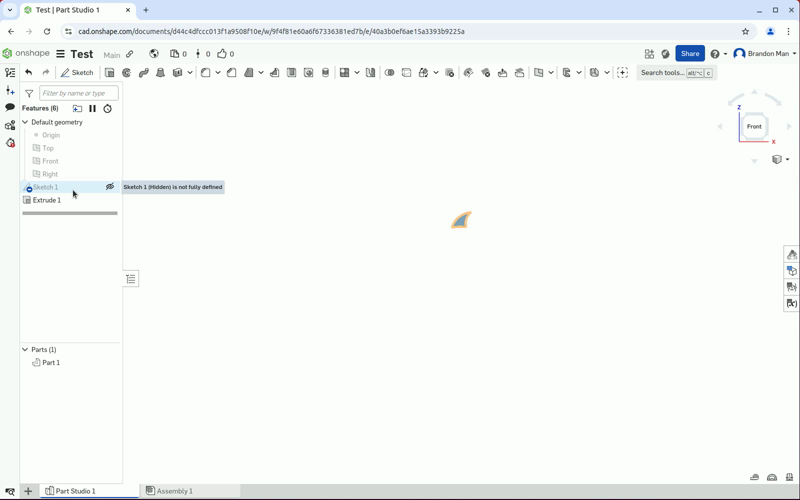
click(73, 189)
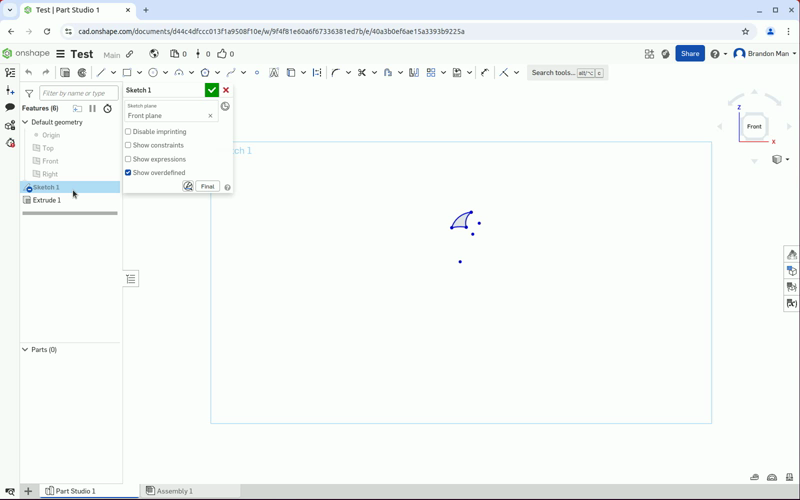
mouse_move(229, 92)
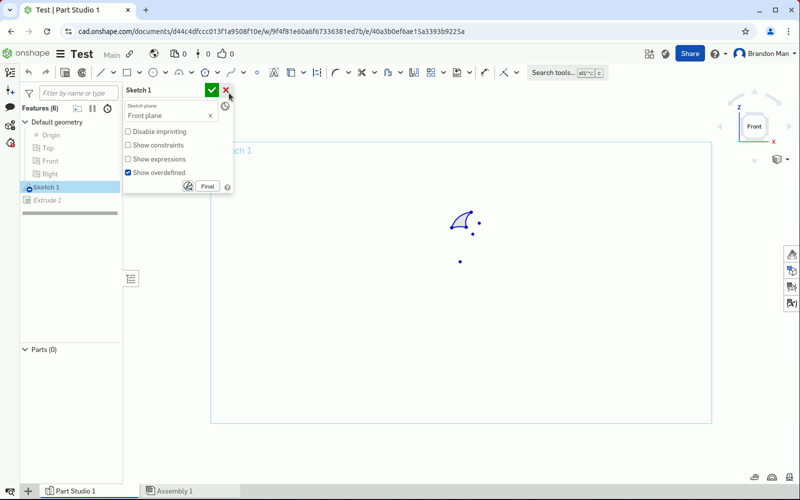
click(229, 92)
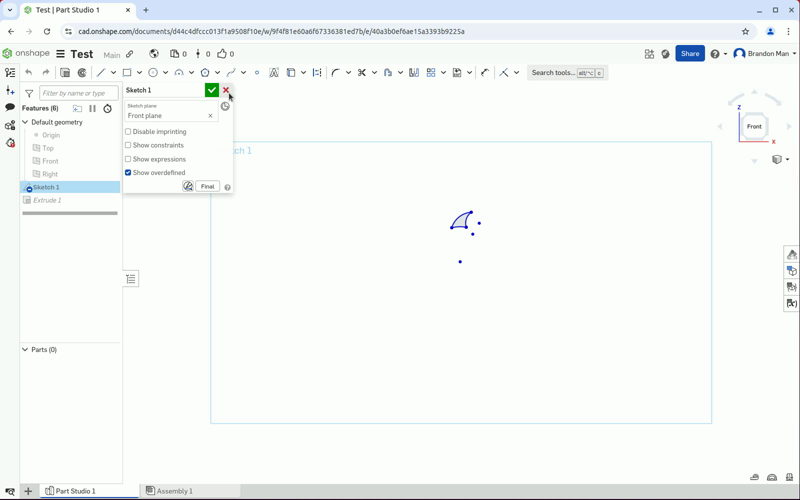
key(shift+s)
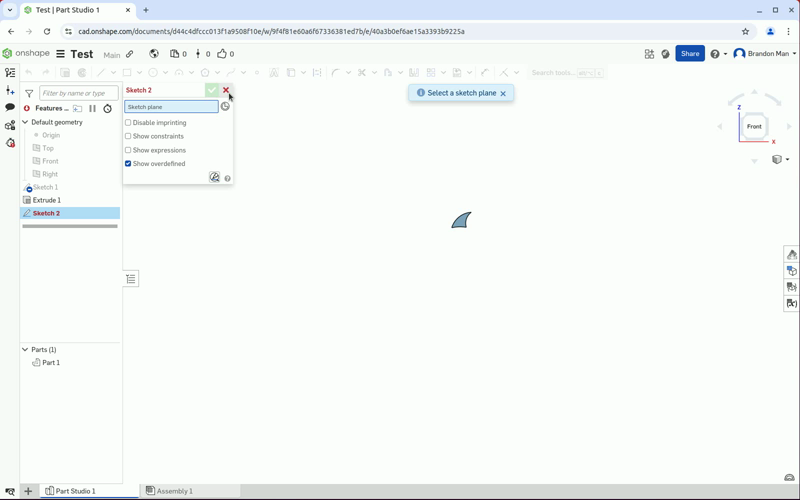
mouse_move(73, 163)
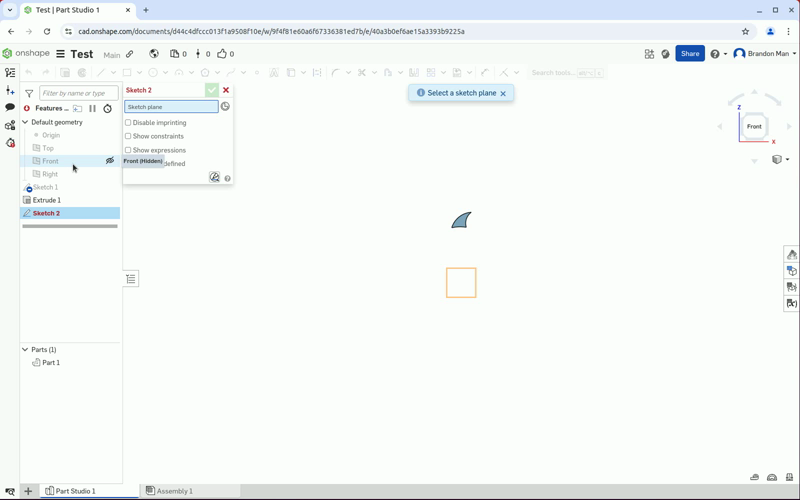
click(73, 163)
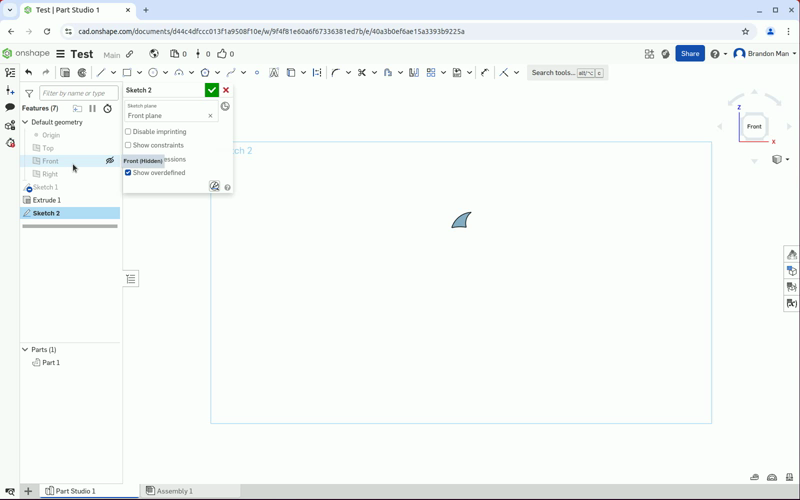
mouse_move(73, 352)
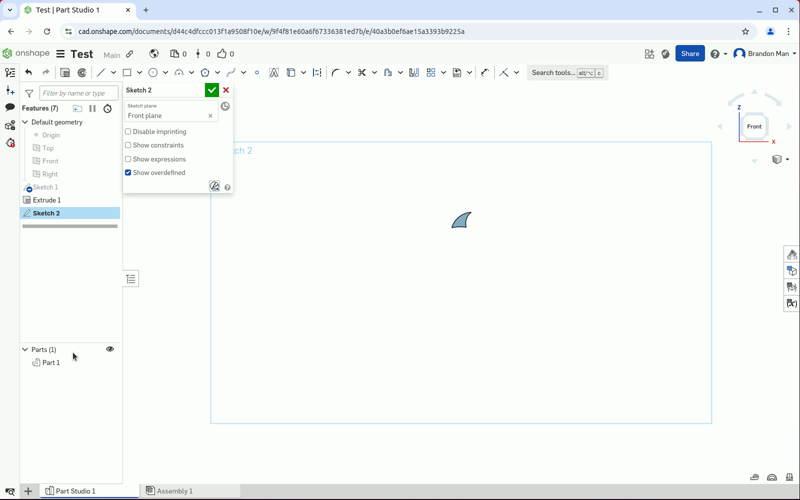
key(y)
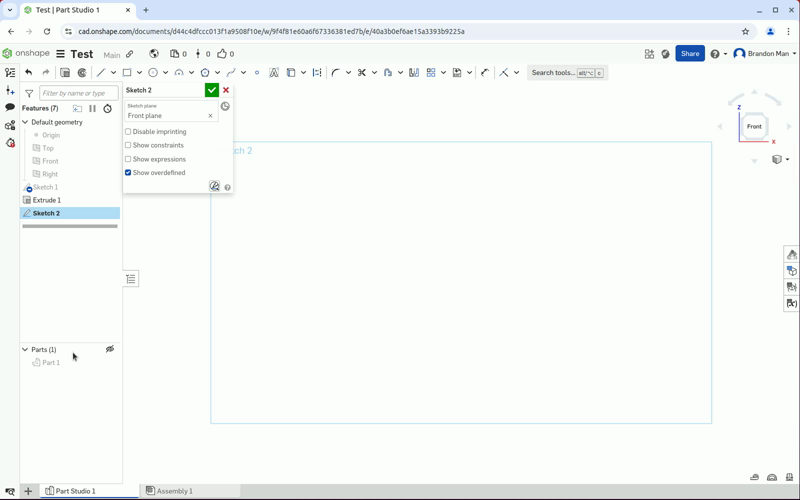
key(c)
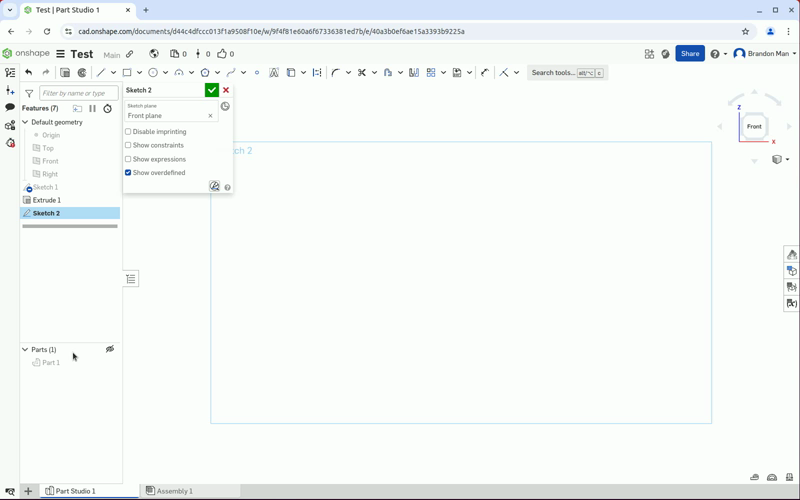
key_down(shift)
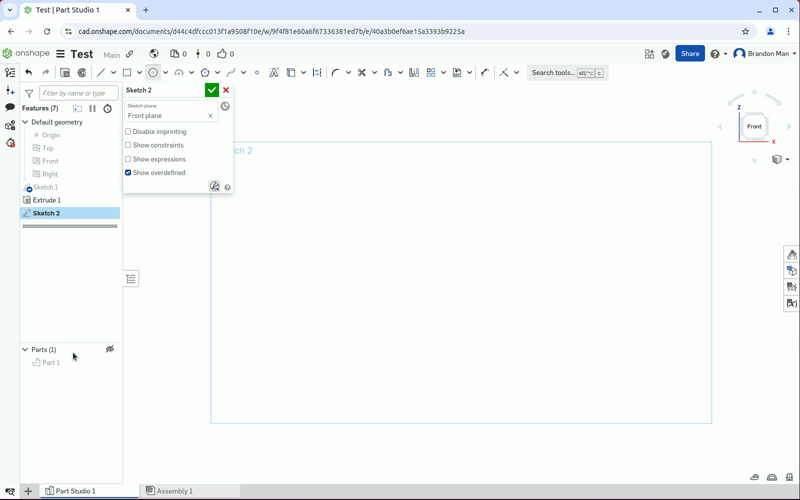
mouse_move(461, 282)
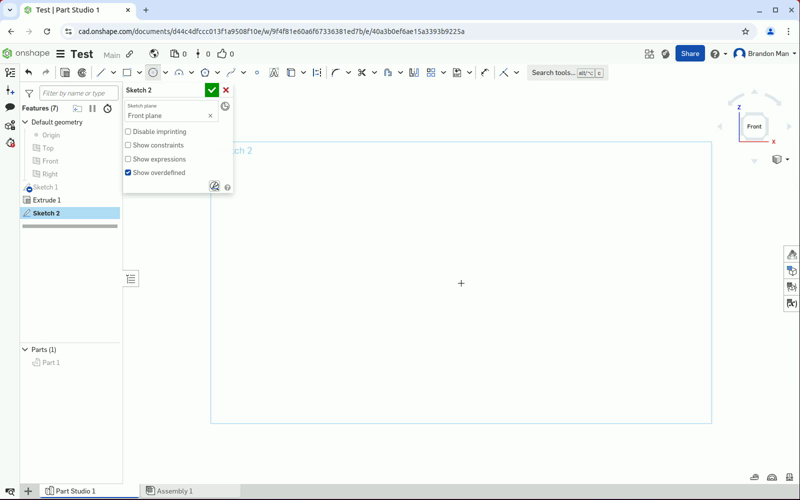
click(461, 282)
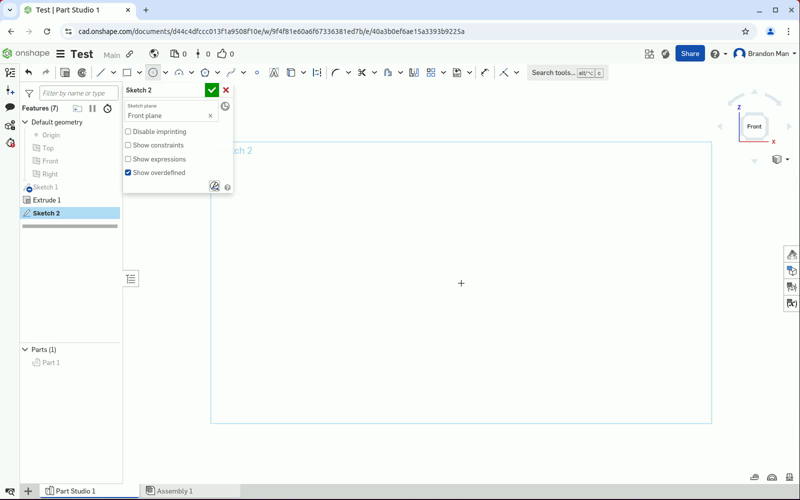
key_up(shift)
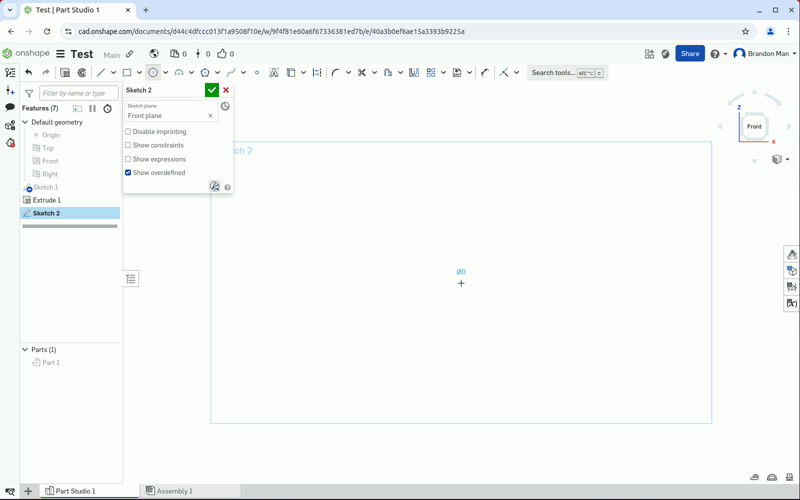
mouse_move(517, 282)
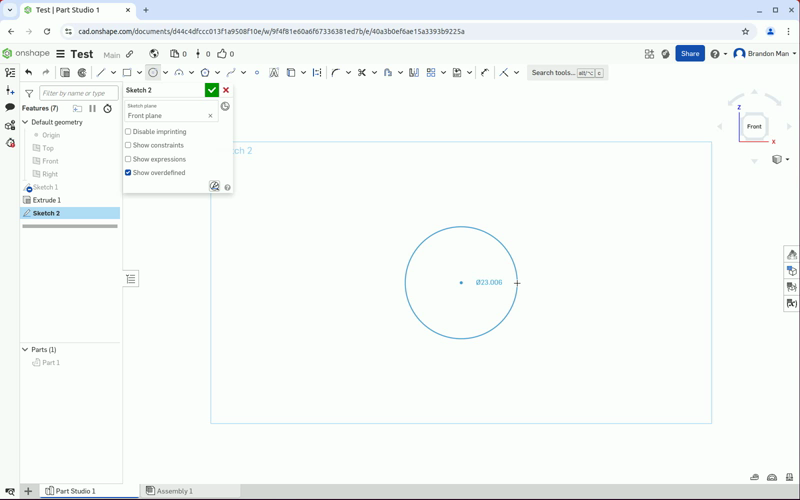
click(517, 282)
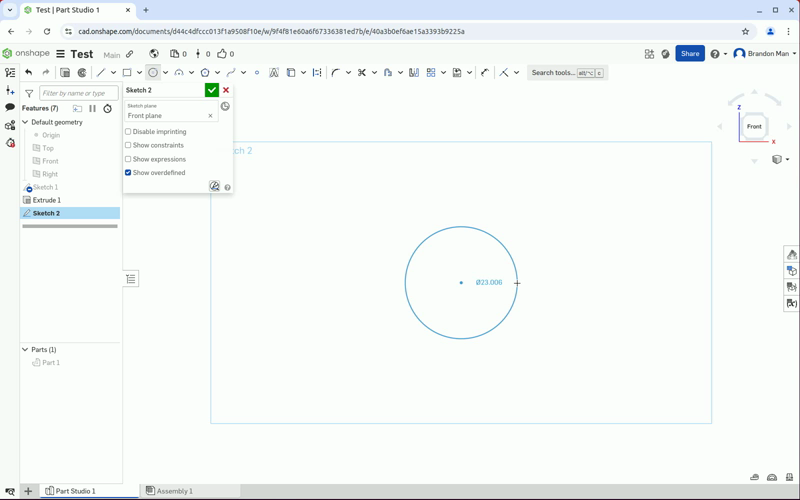
key(esc)
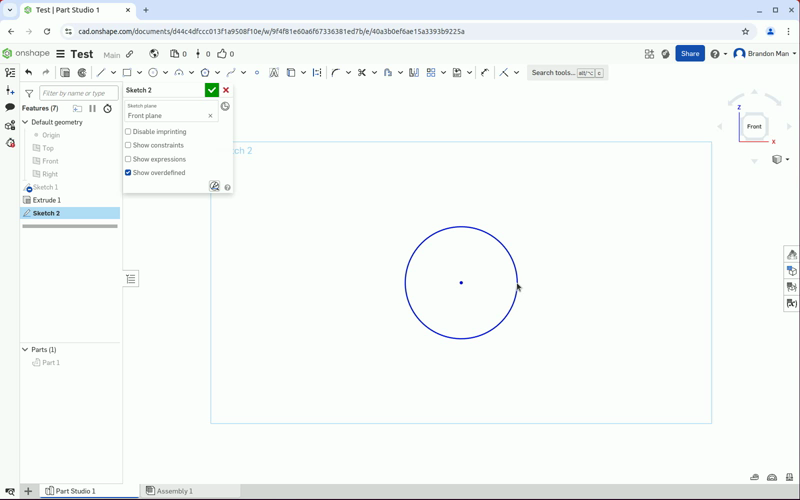
mouse_move(477, 259)
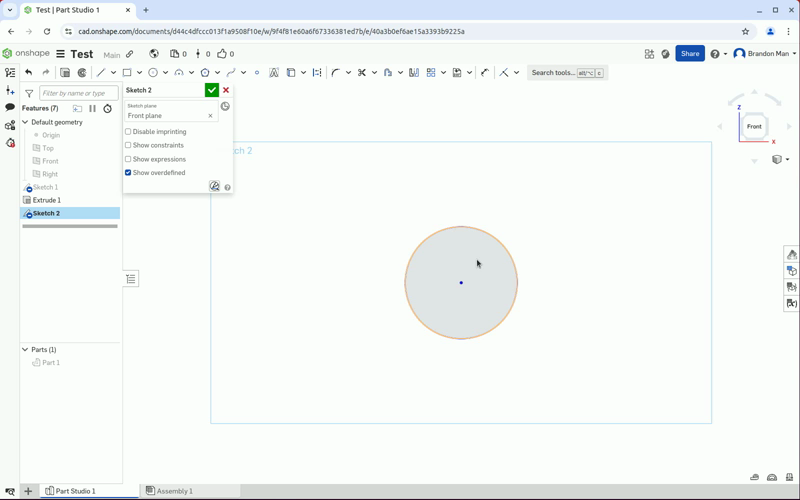
click(477, 259)
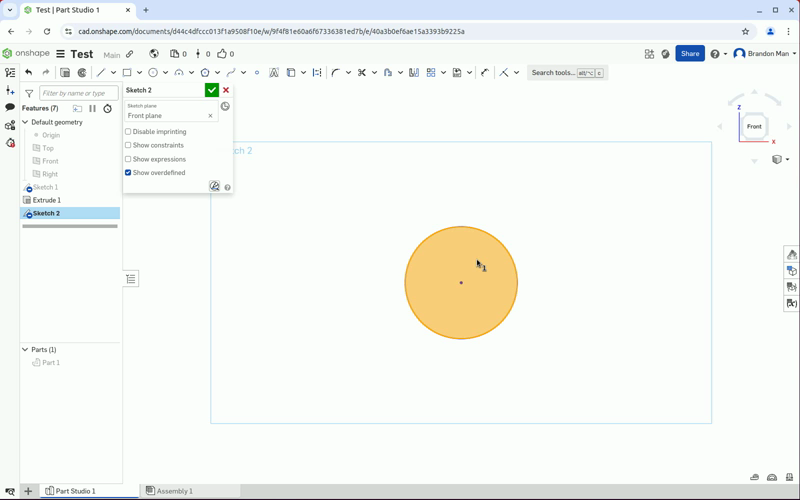
mouse_move(73, 352)
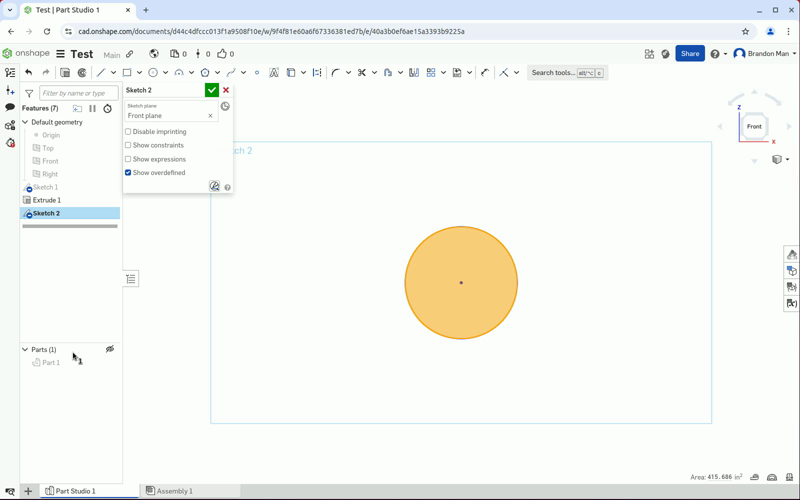
key(shift+y)
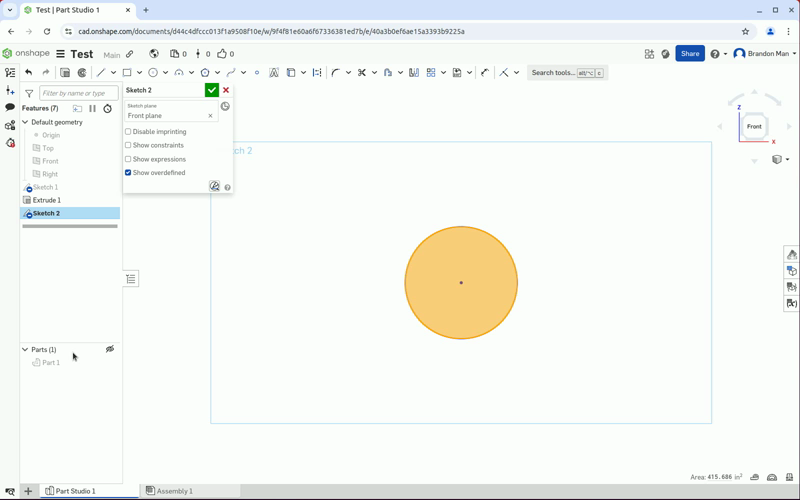
key(shift+e)
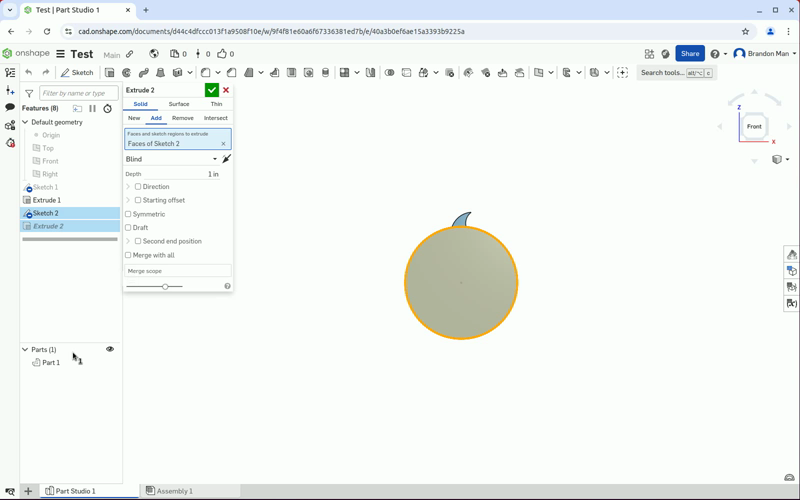
mouse_move(143, 106)
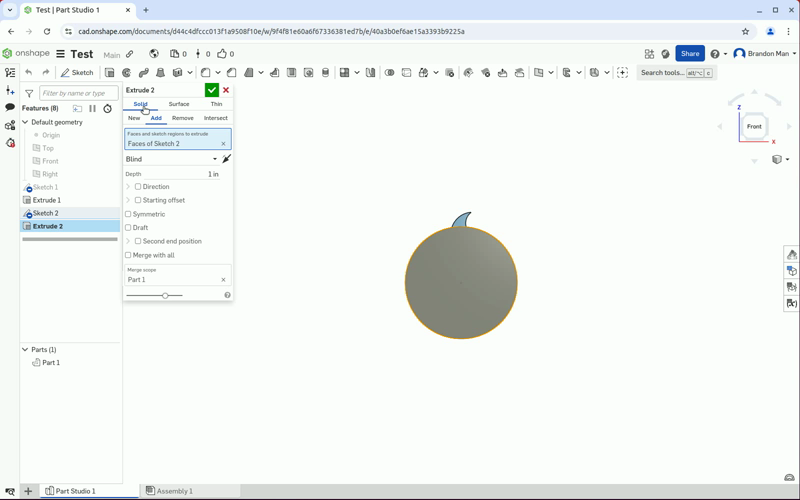
click(143, 106)
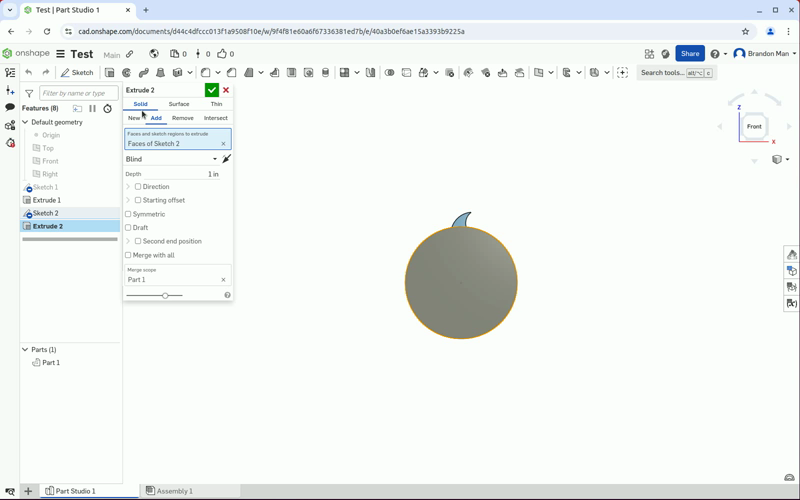
mouse_move(137, 120)
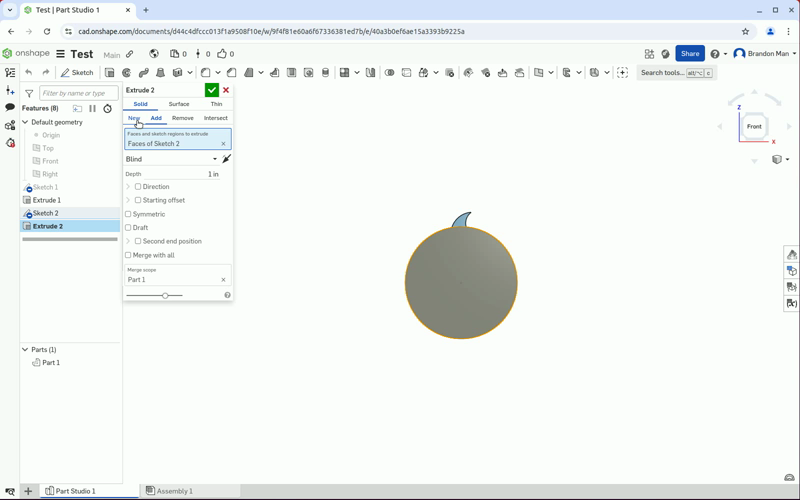
click(137, 120)
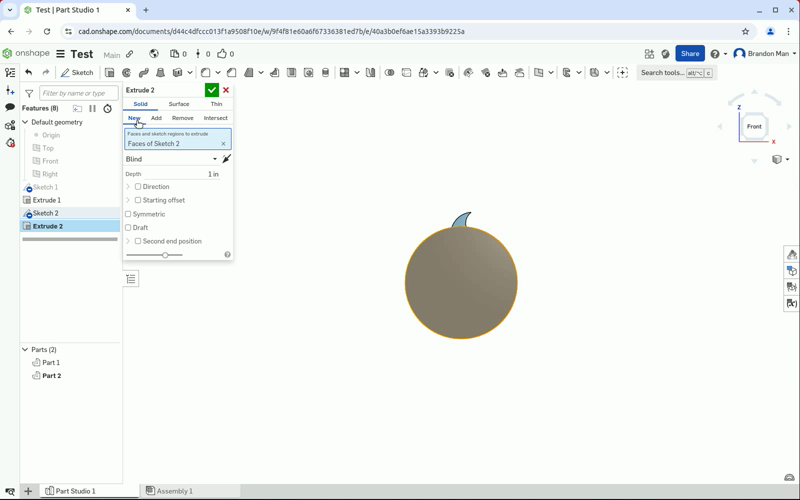
key(tab, 4)
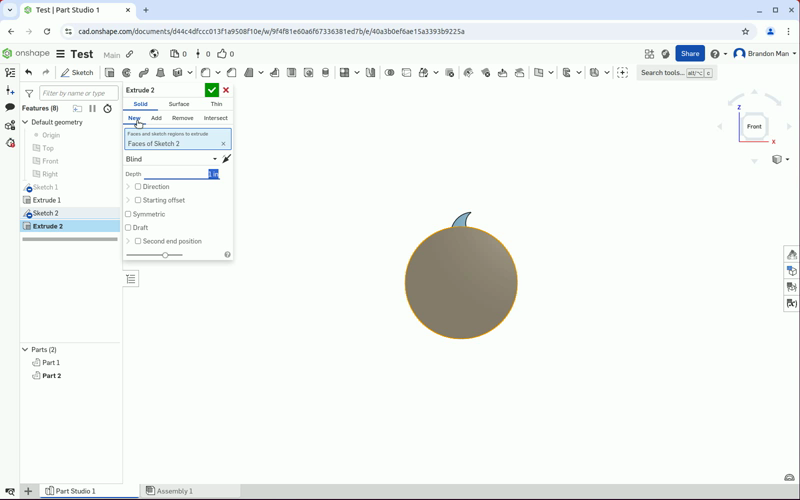
text(23.108)
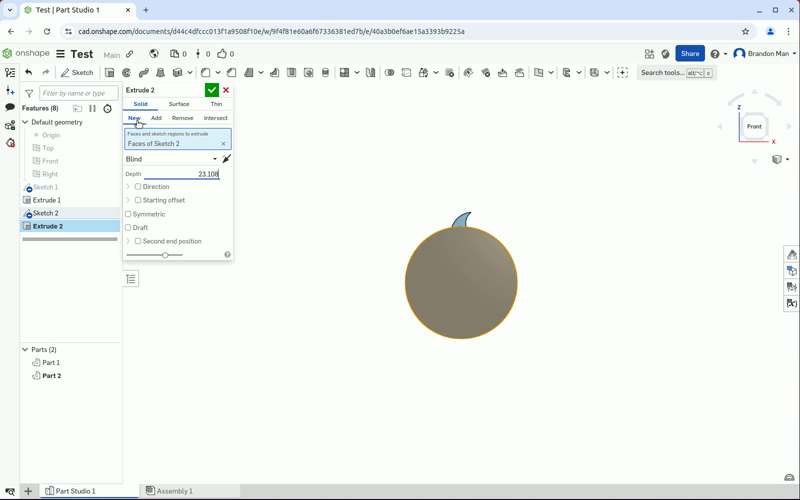
key(enter)
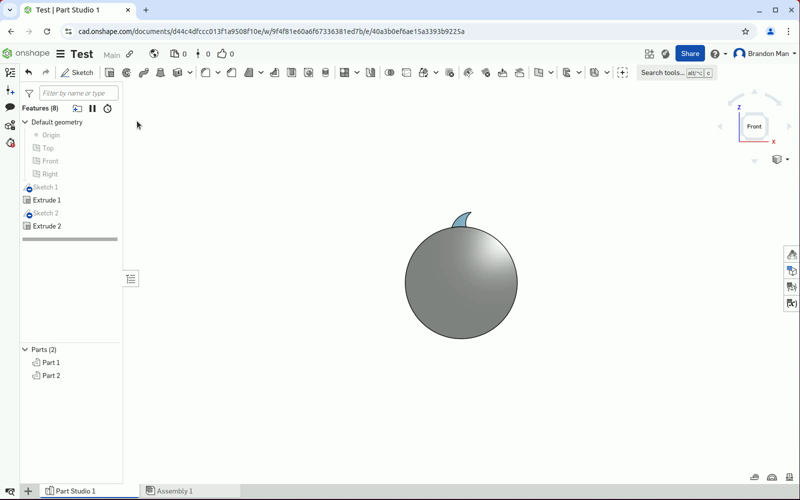
key(shift+h)
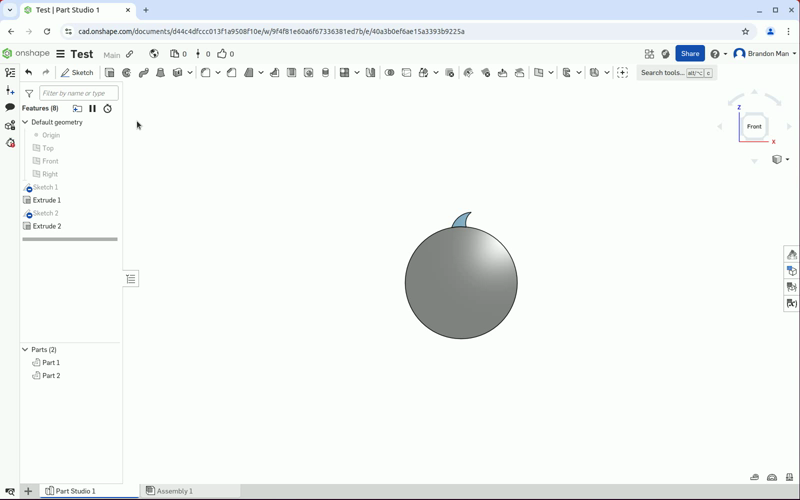
key(shift+h)
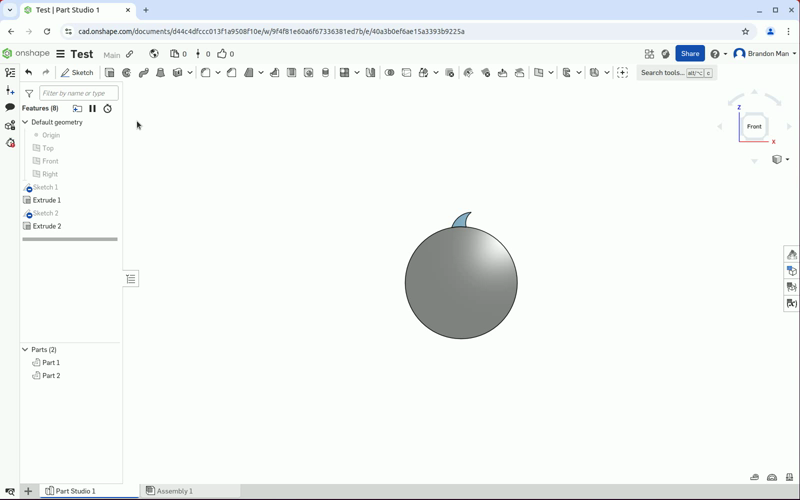
mouse_move(73, 189)
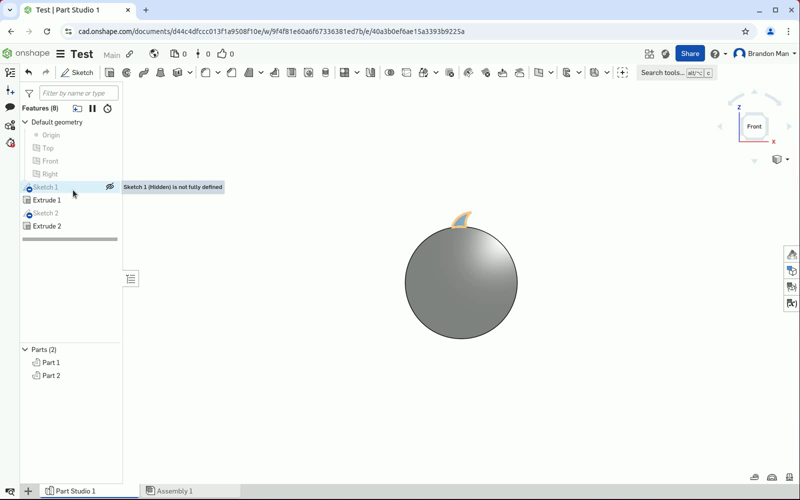
click(73, 189)
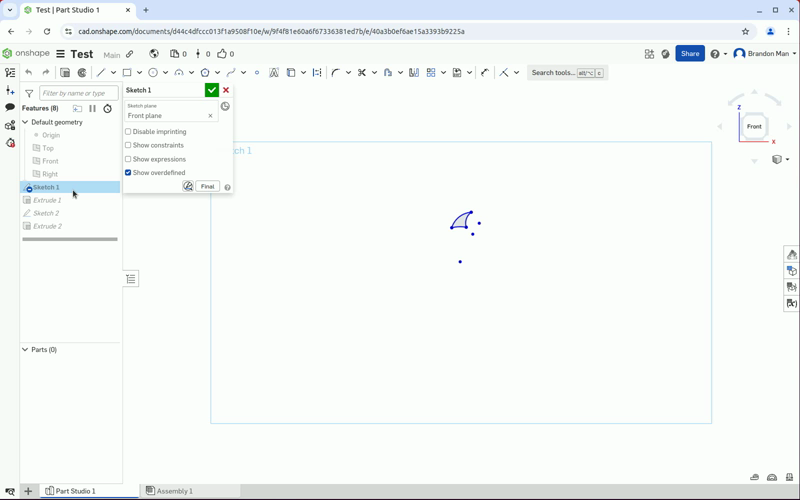
mouse_move(229, 92)
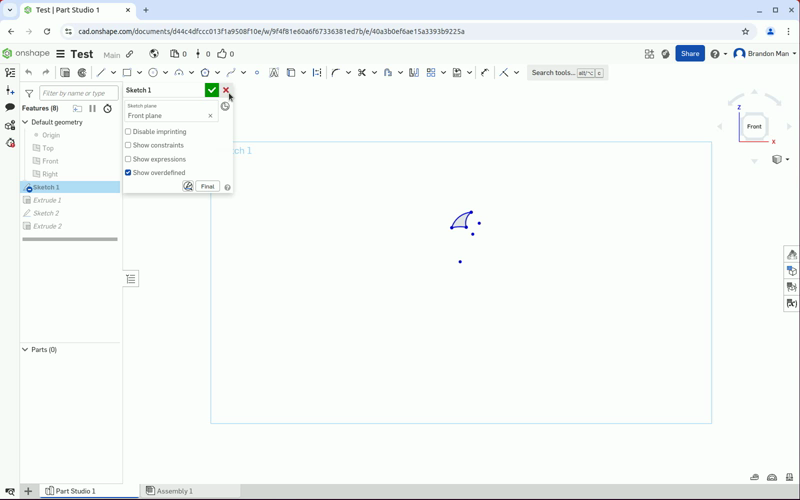
click(229, 92)
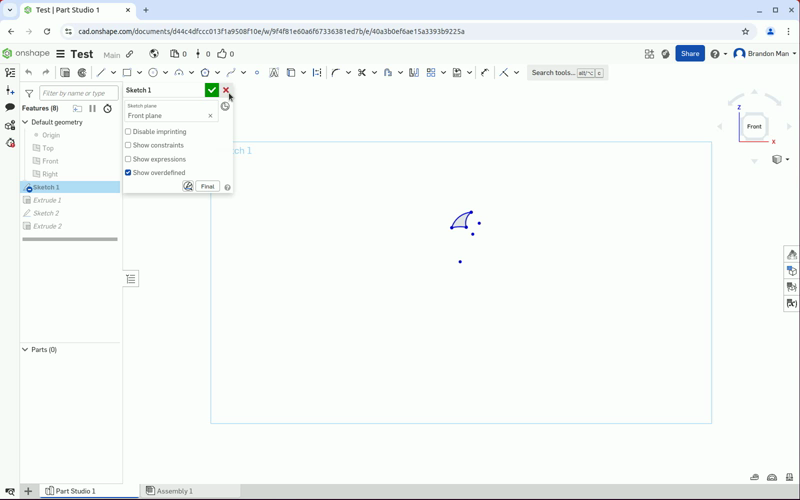
key(shift+s)
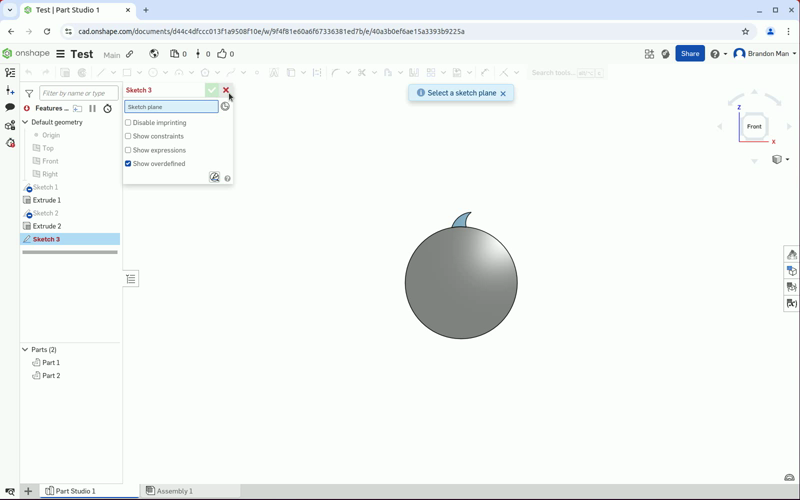
mouse_move(73, 163)
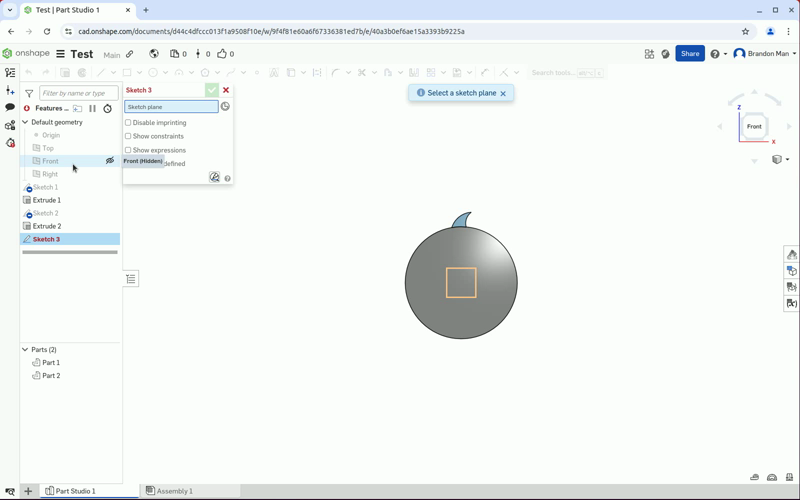
click(73, 163)
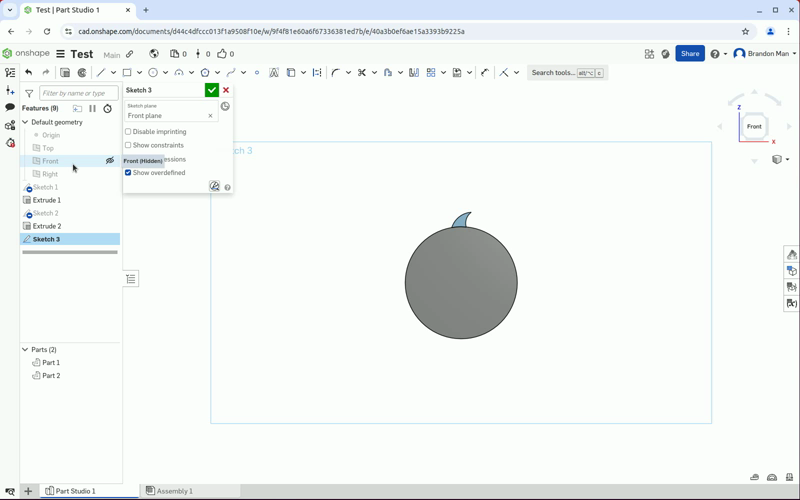
mouse_move(73, 352)
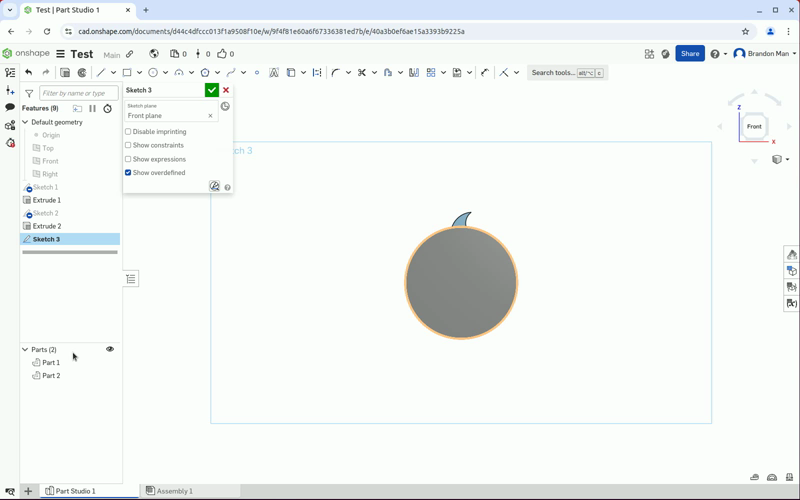
key(y)
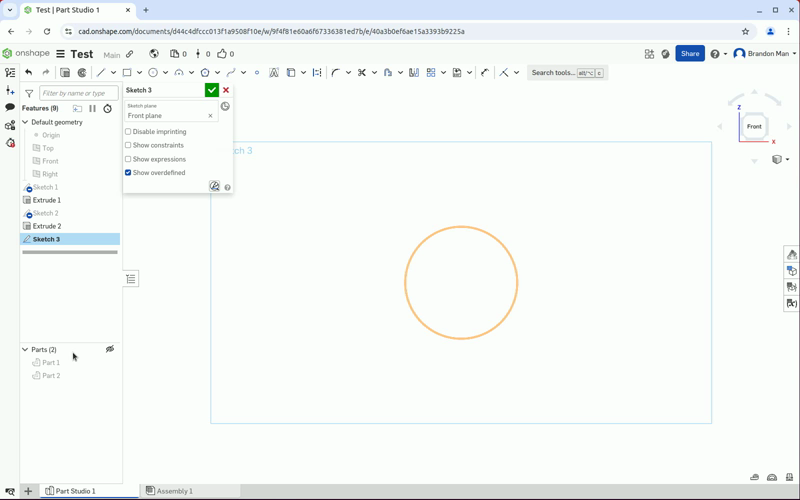
key(a)
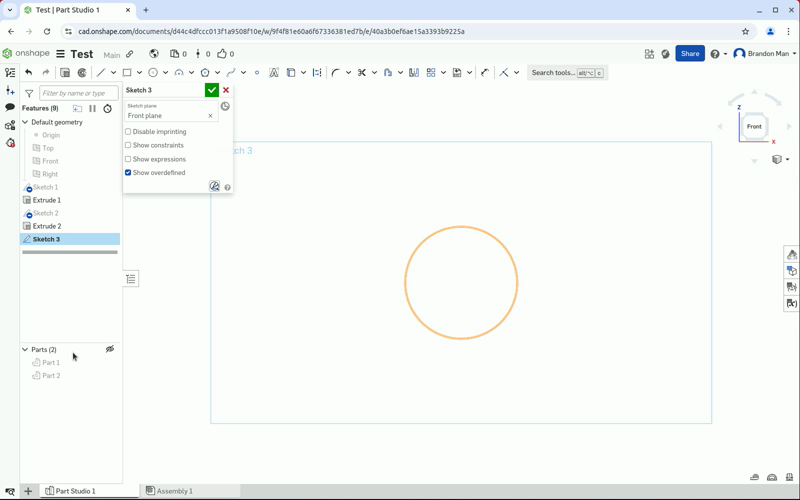
key_down(shift)
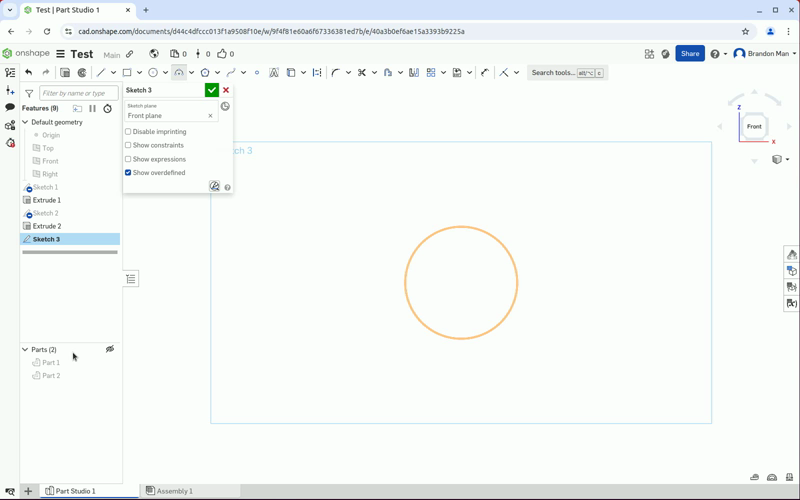
mouse_move(390, 273)
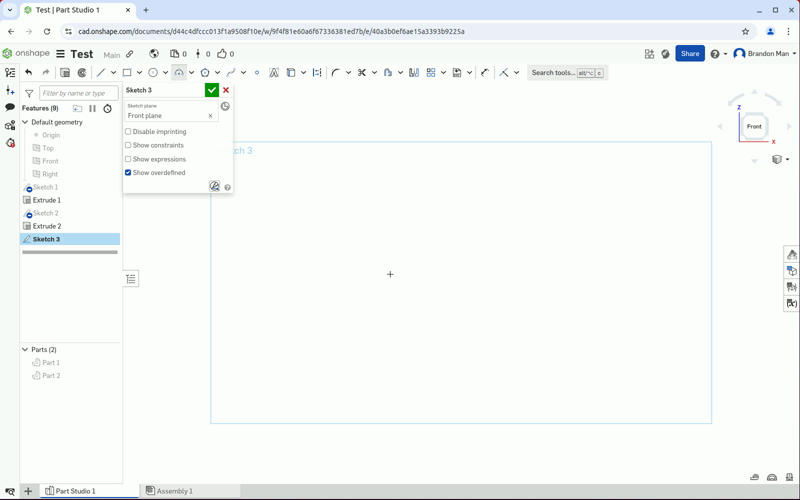
click(390, 273)
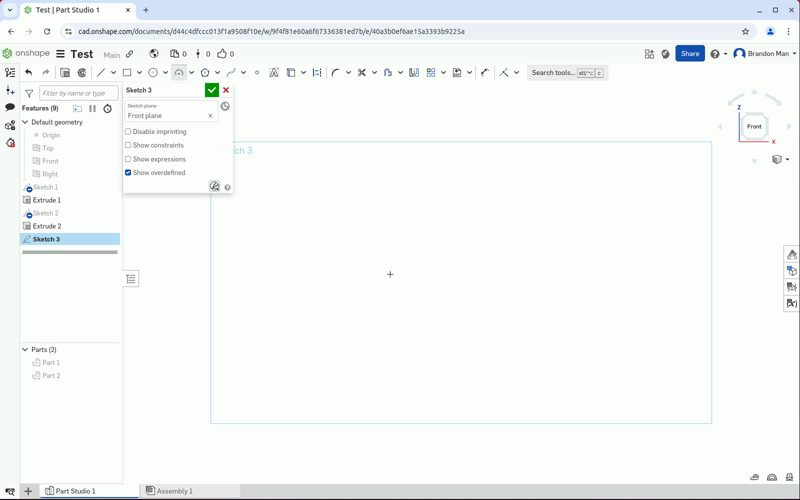
key_up(shift)
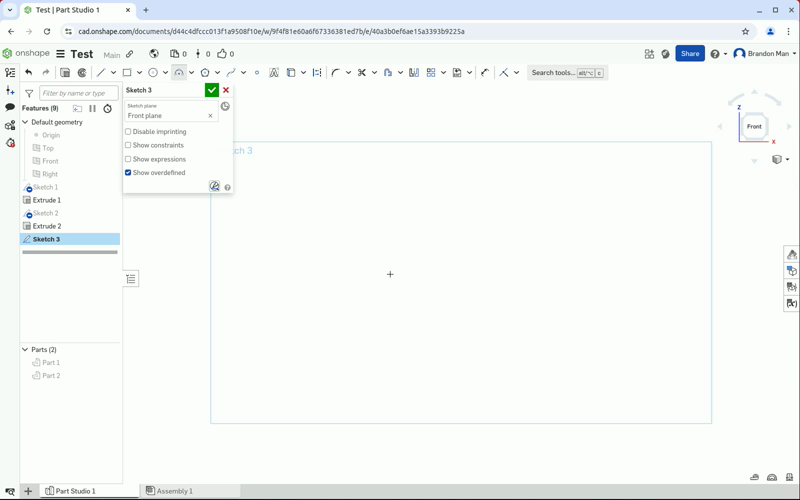
key_down(shift)
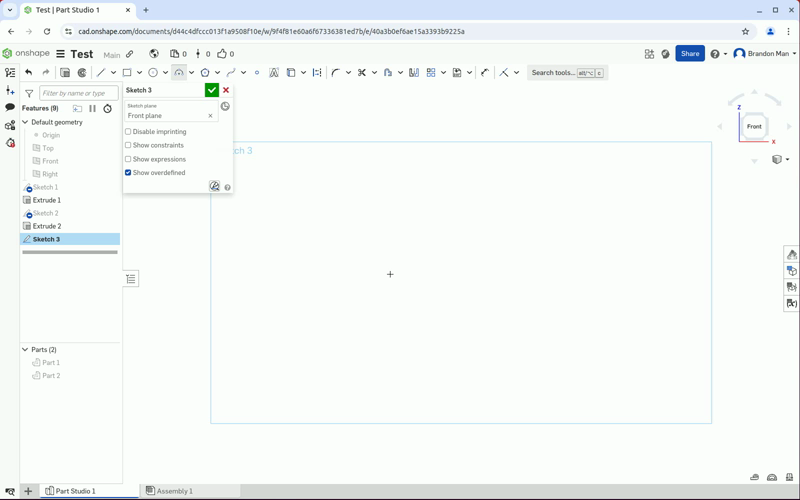
mouse_move(406, 293)
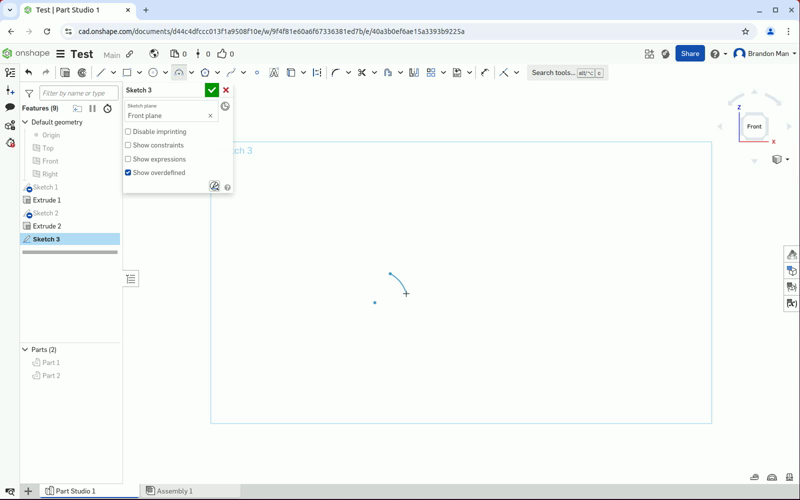
click(406, 293)
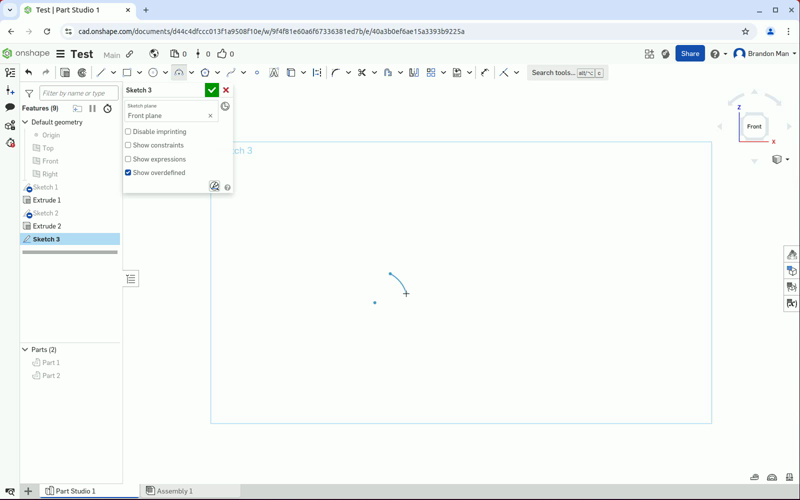
mouse_move(395, 285)
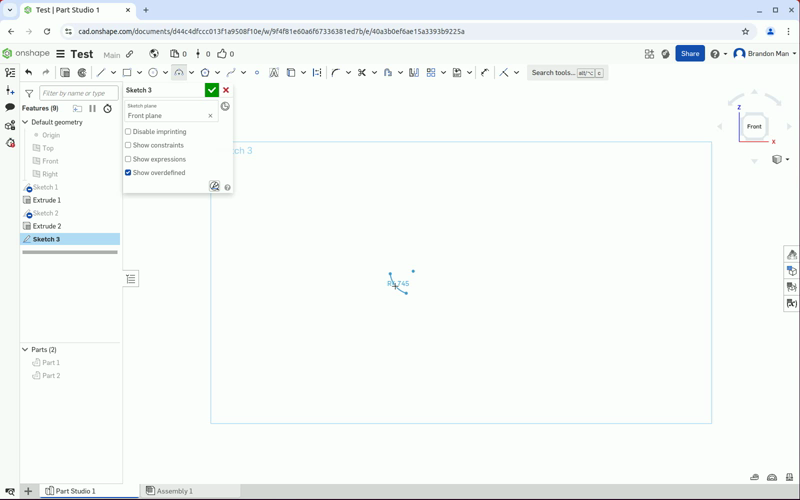
click(395, 285)
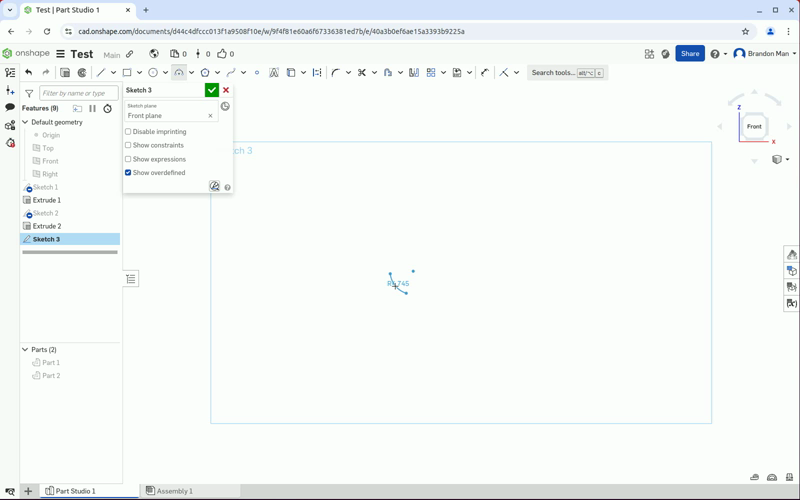
key_up(shift)
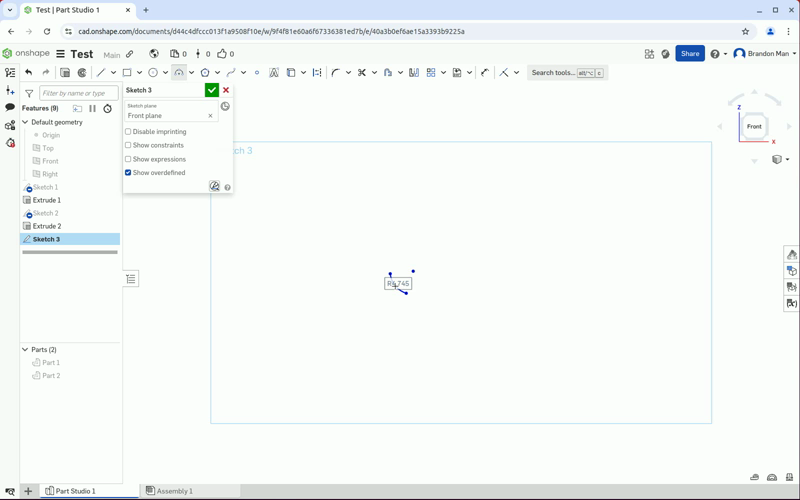
mouse_move(406, 293)
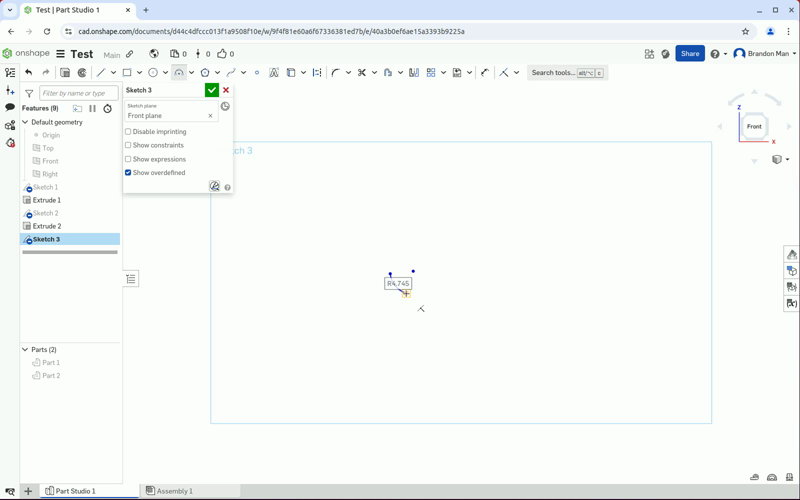
click(406, 293)
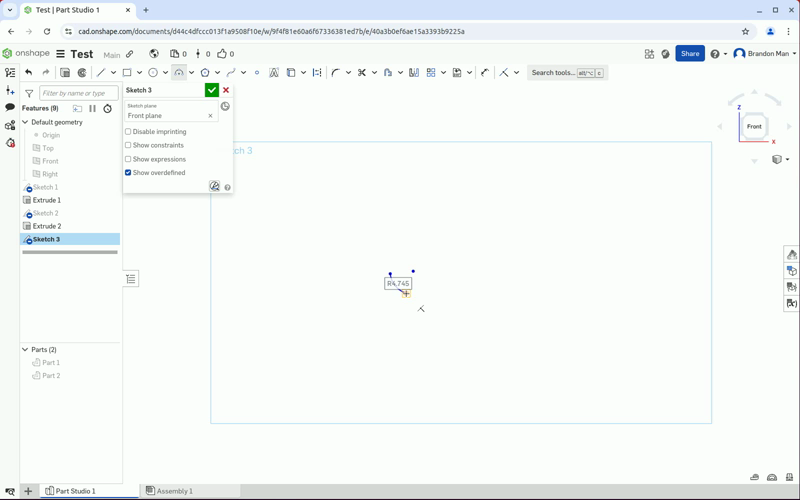
key_down(shift)
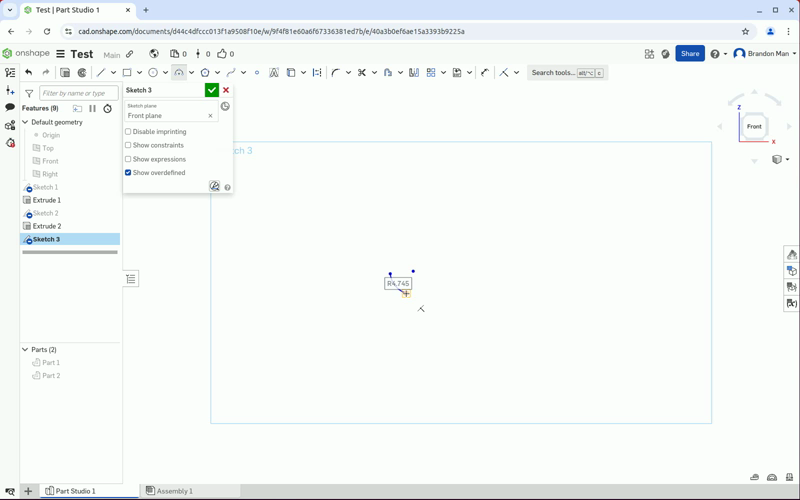
mouse_move(405, 278)
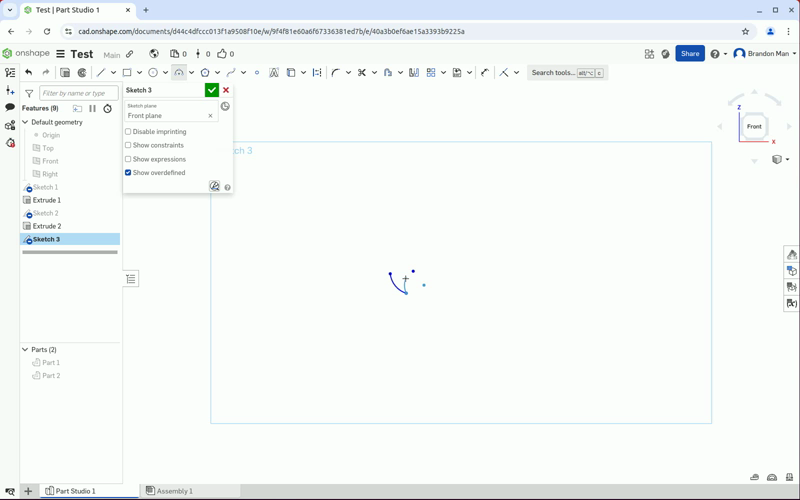
click(405, 278)
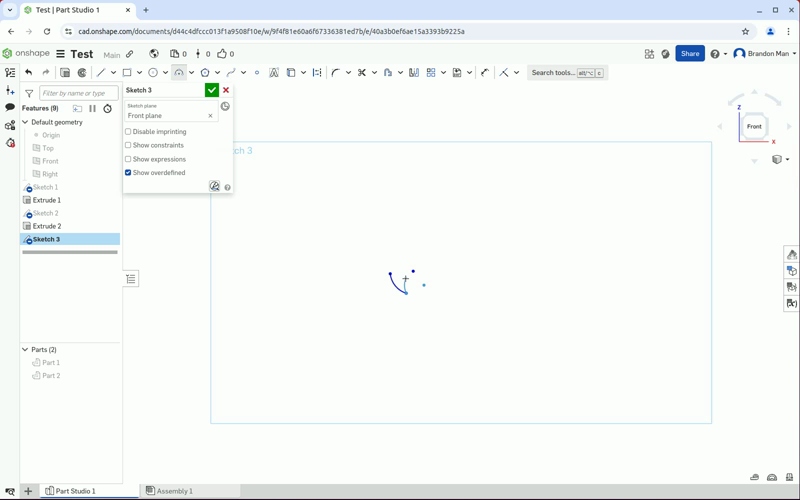
mouse_move(404, 285)
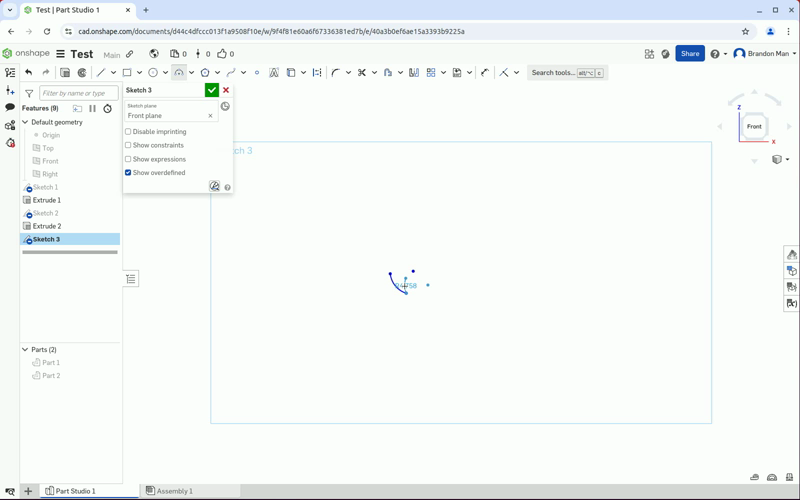
click(404, 285)
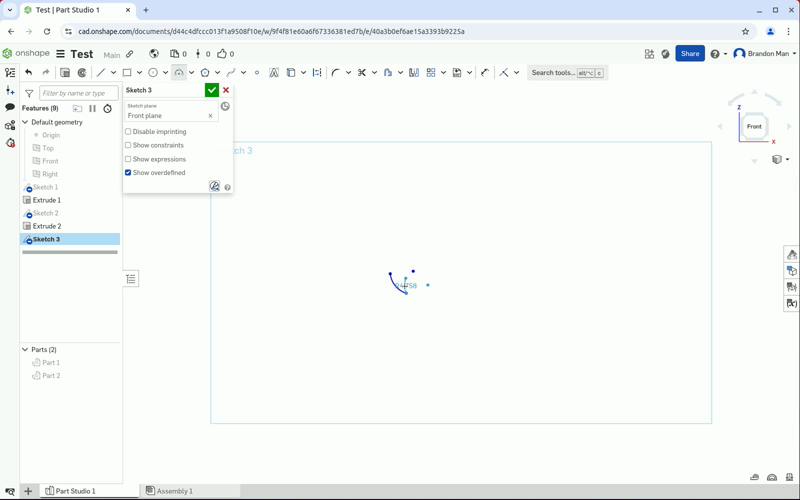
key_up(shift)
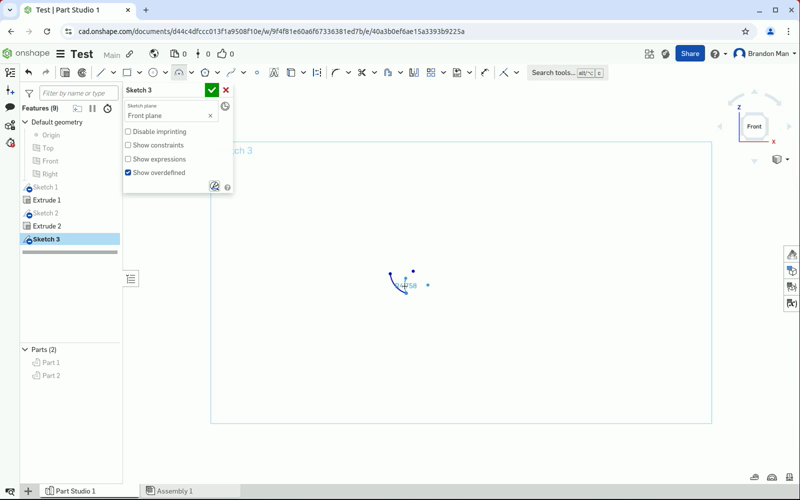
mouse_move(405, 278)
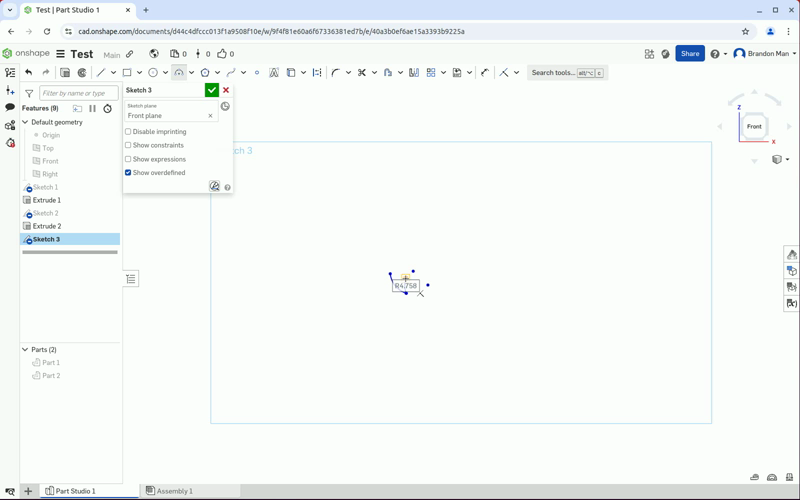
click(405, 278)
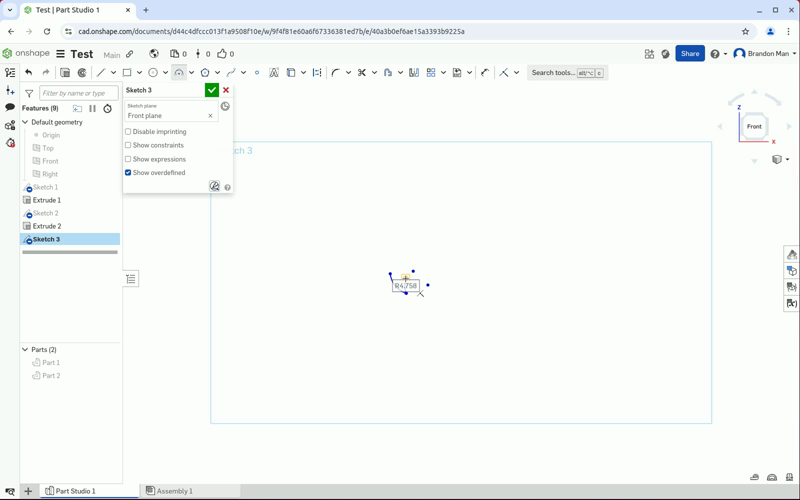
mouse_move(390, 273)
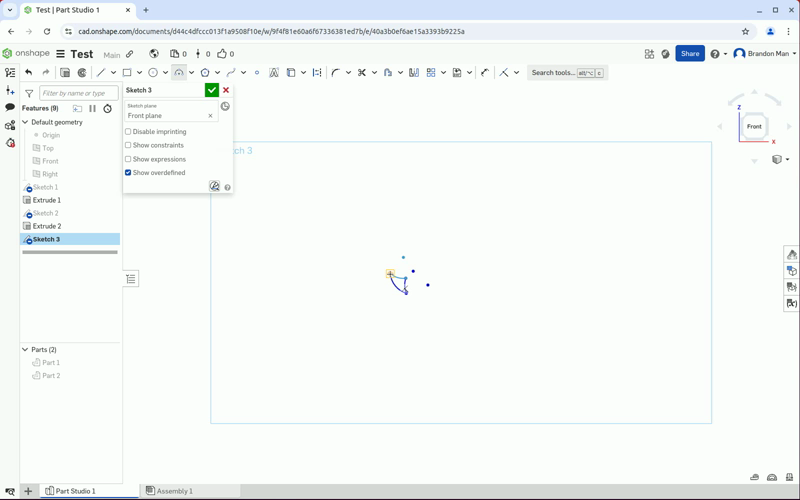
click(390, 273)
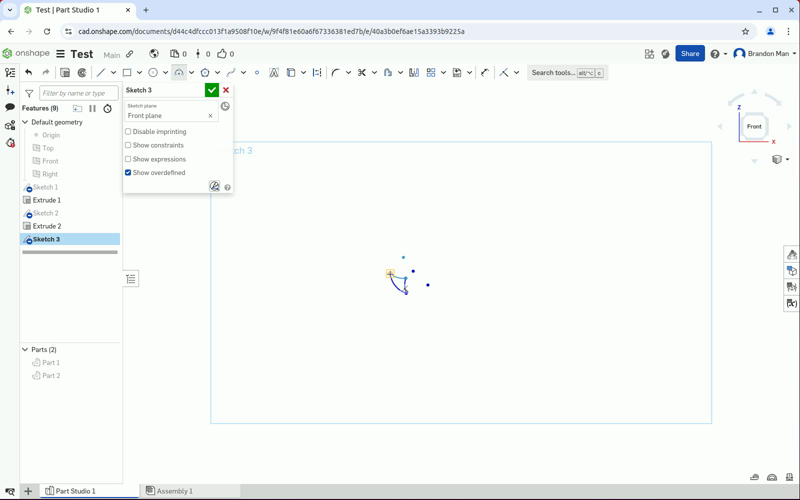
key_down(shift)
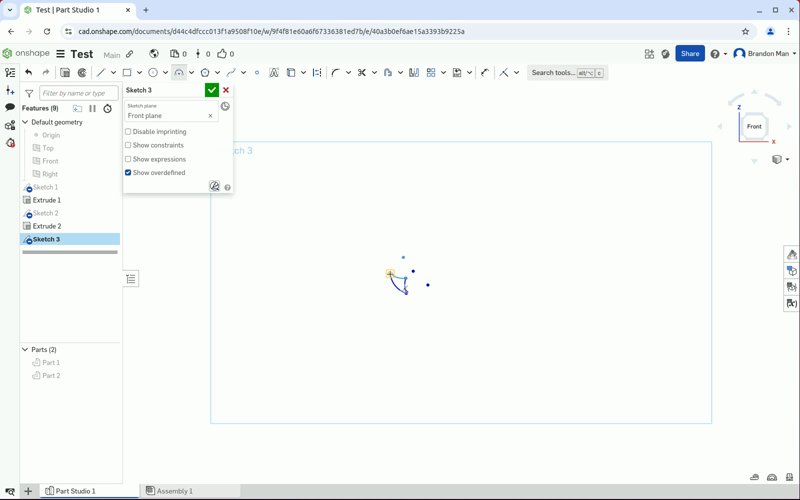
mouse_move(397, 278)
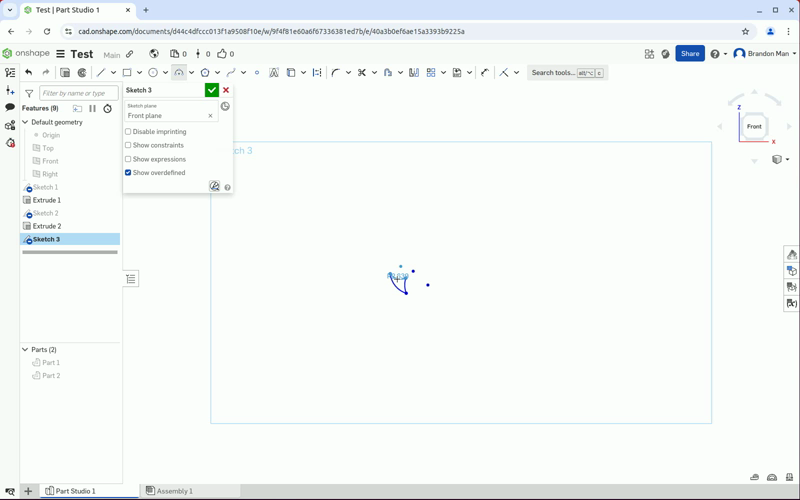
click(397, 278)
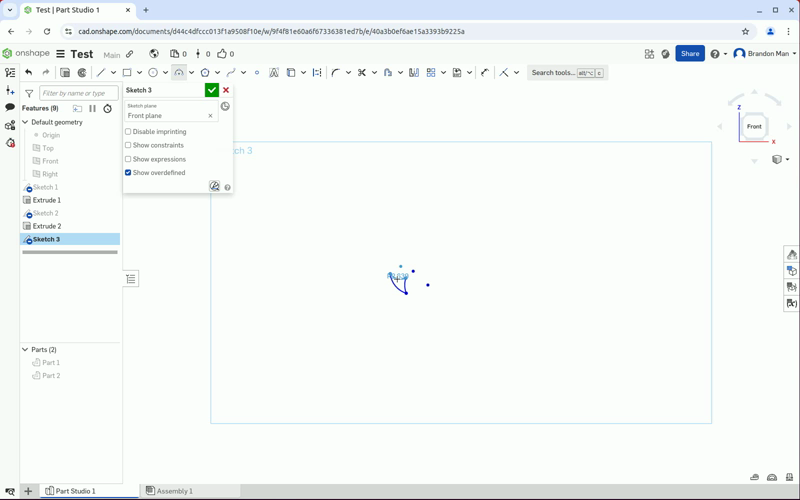
key_up(shift)
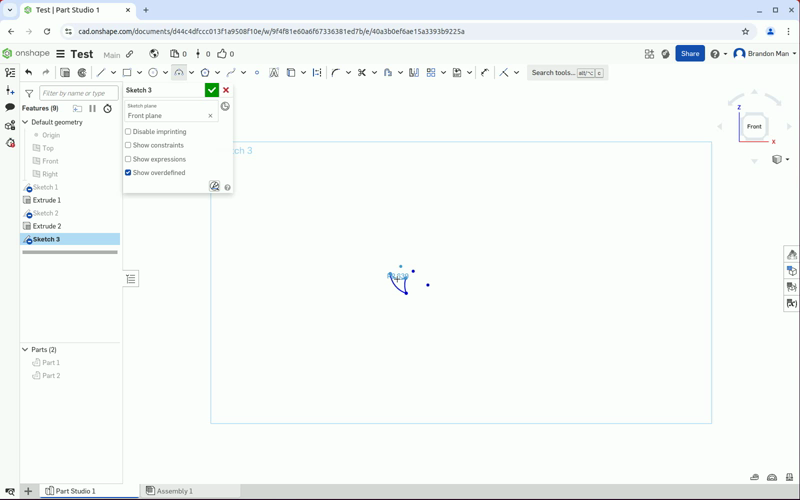
key(esc)
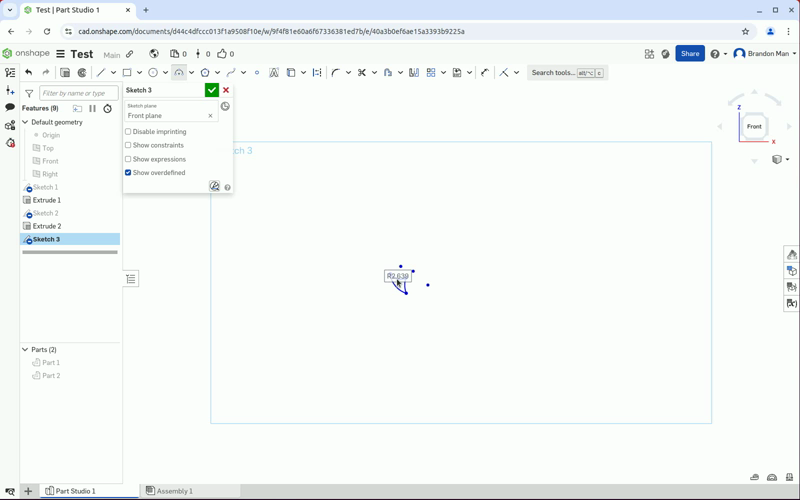
mouse_move(402, 277)
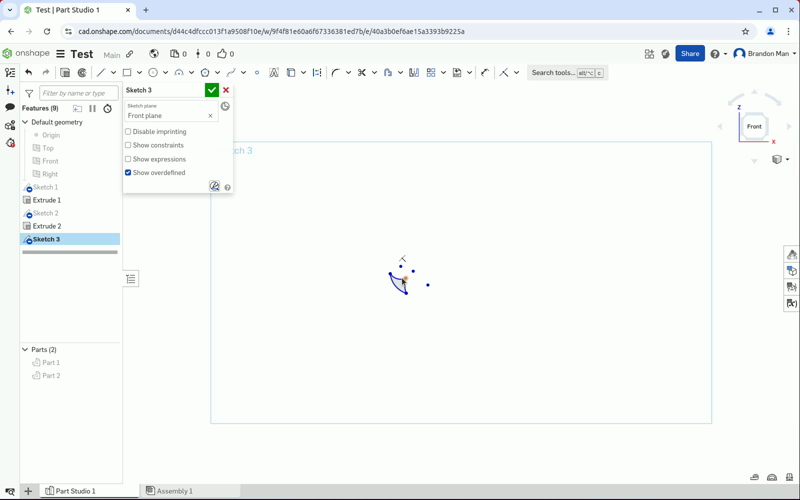
scroll(6)
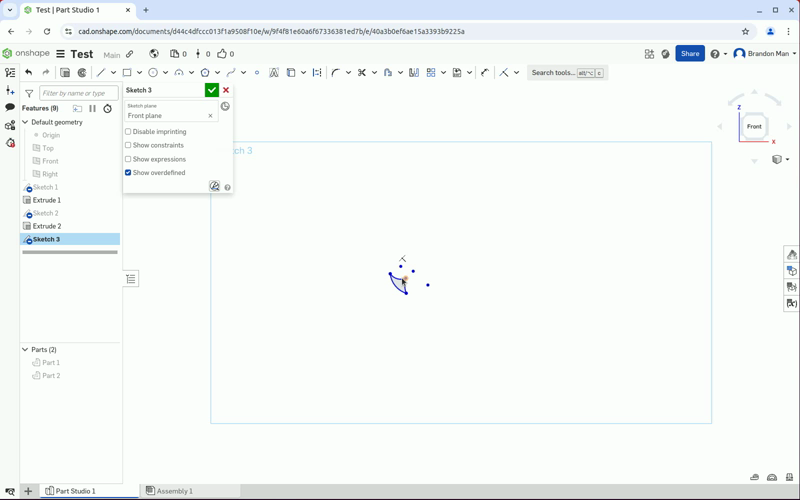
scroll(6)
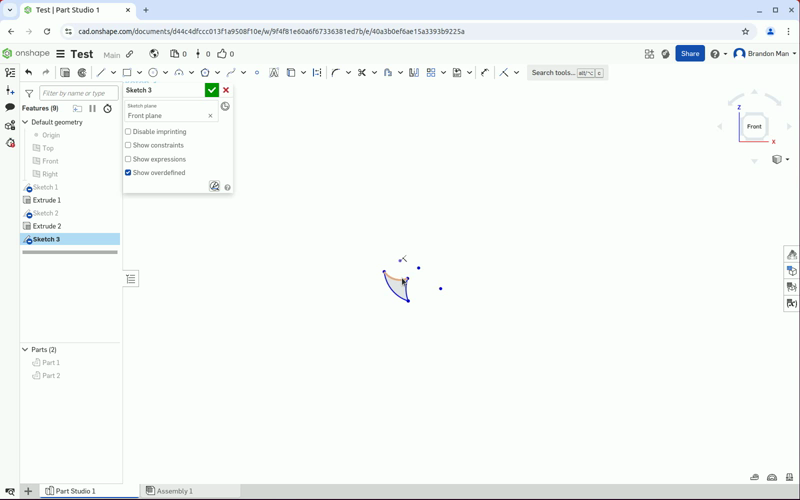
scroll(6)
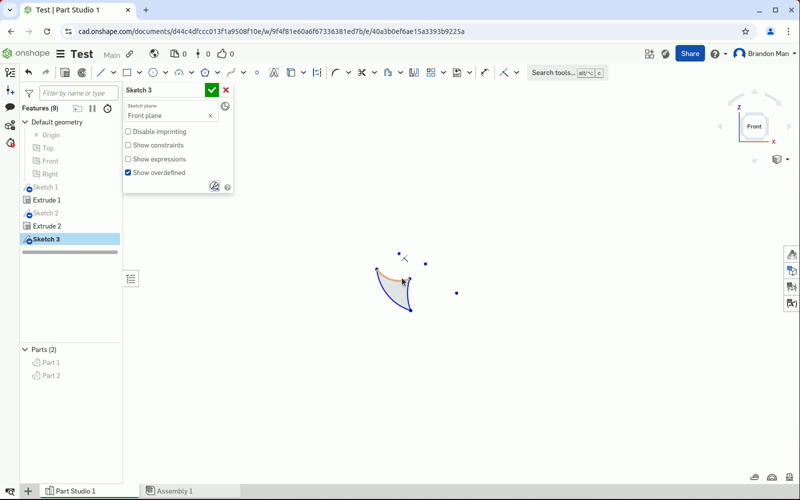
scroll(6)
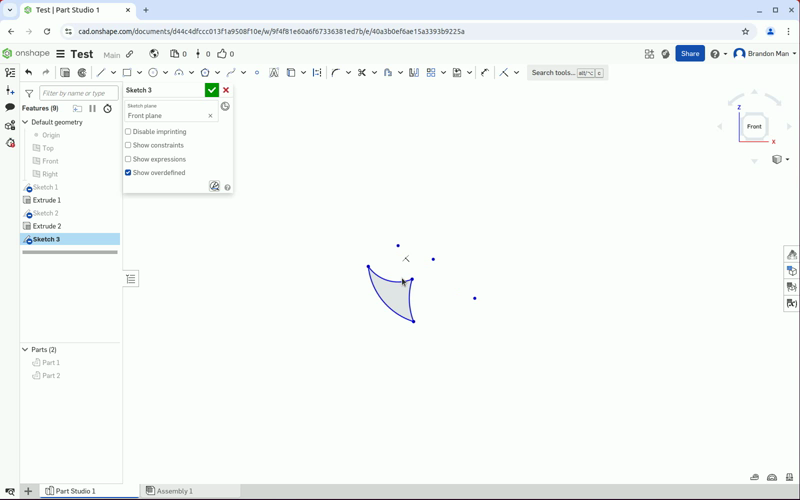
scroll(6)
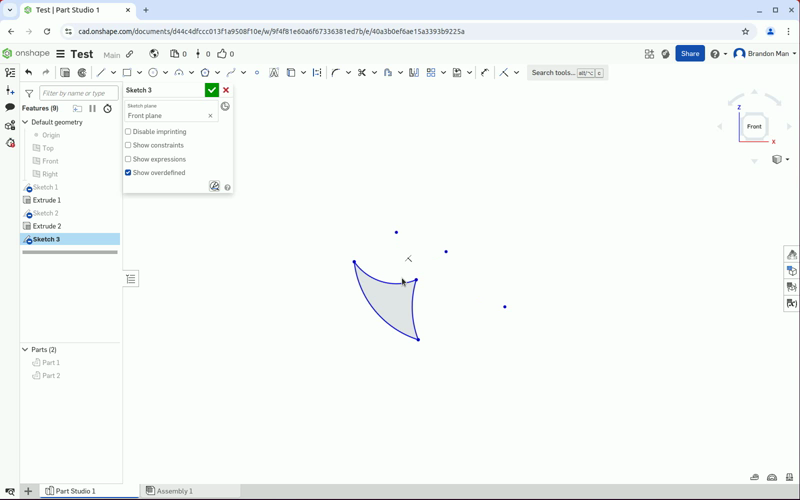
scroll(6)
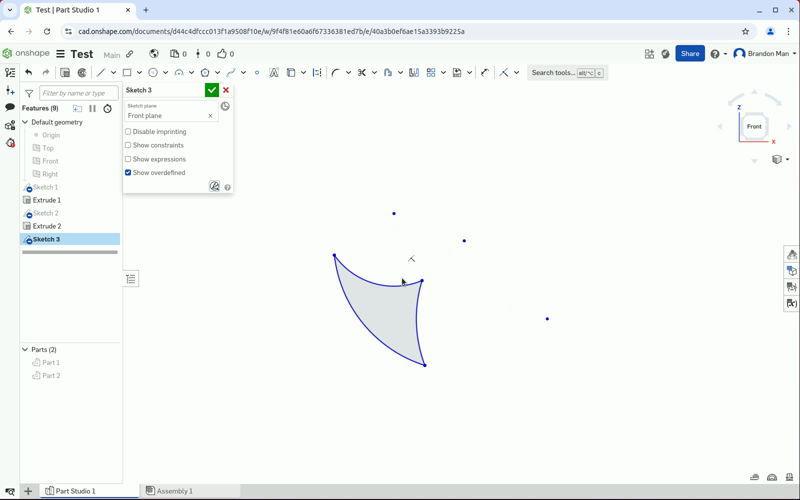
scroll(6)
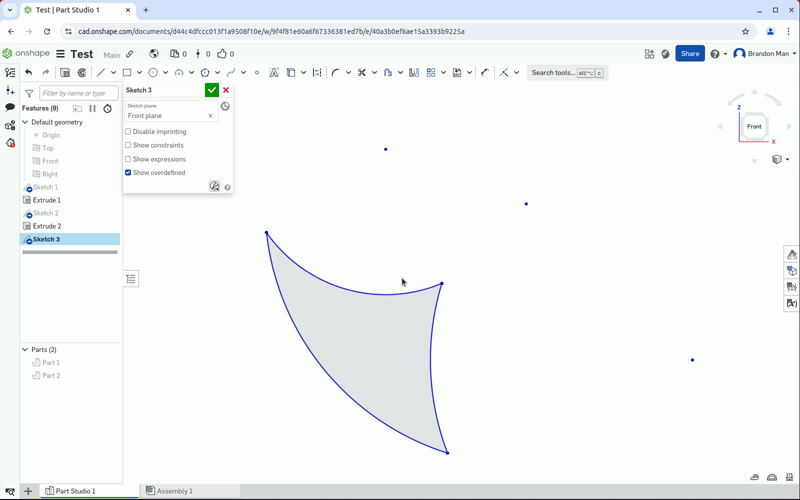
click(402, 277)
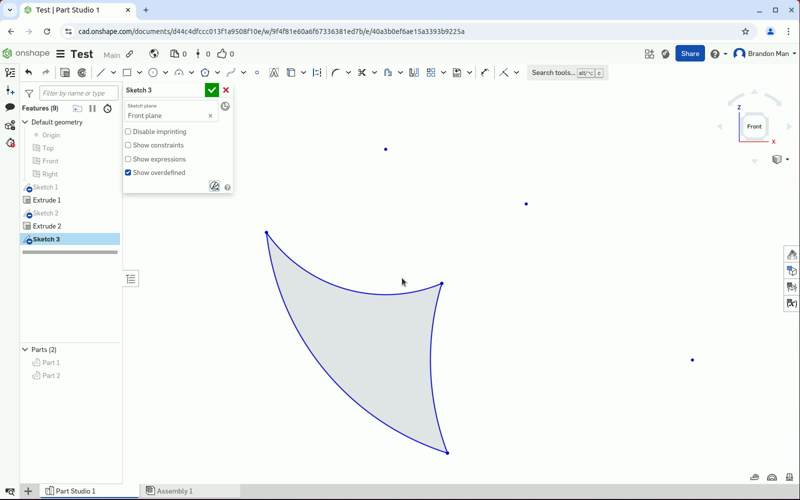
scroll(-6)
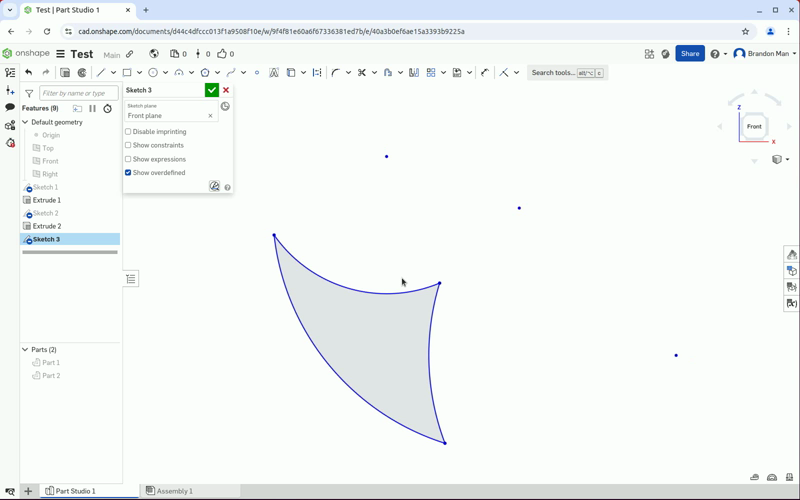
scroll(-6)
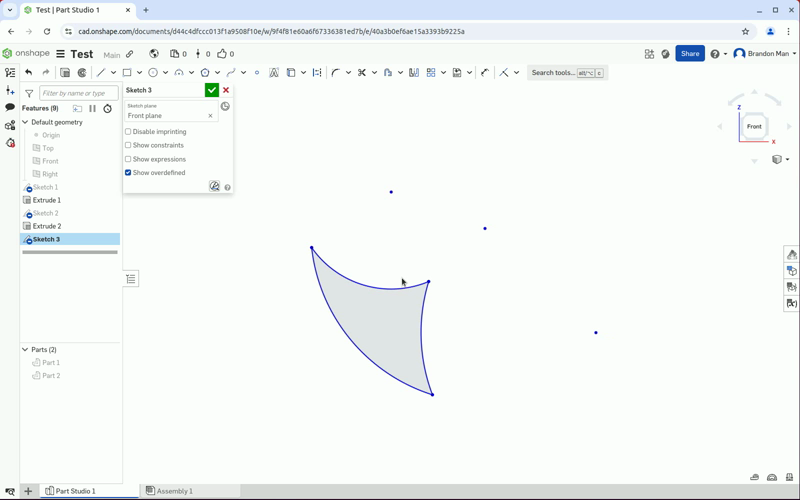
scroll(-6)
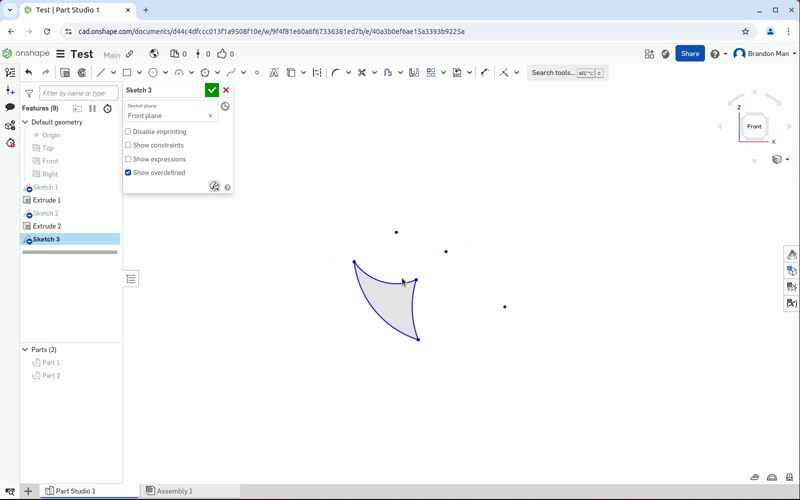
scroll(-6)
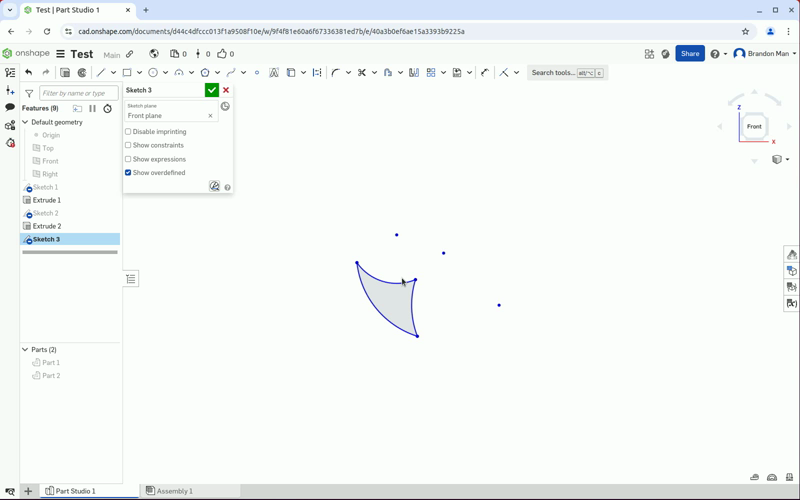
scroll(-6)
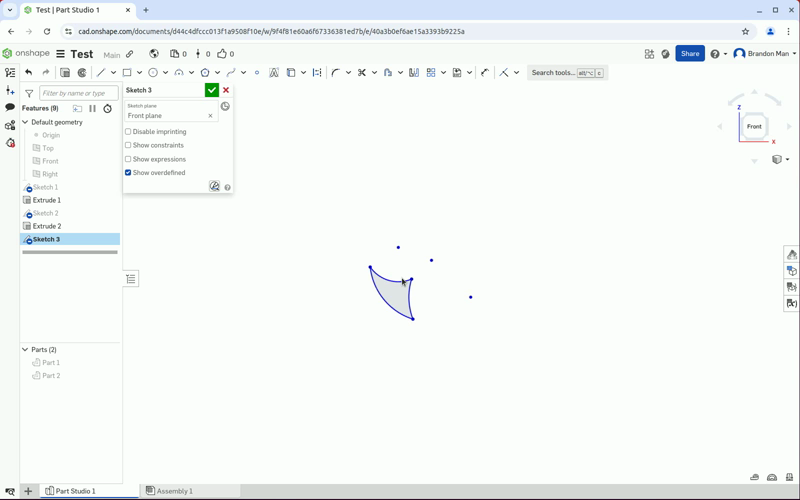
scroll(-6)
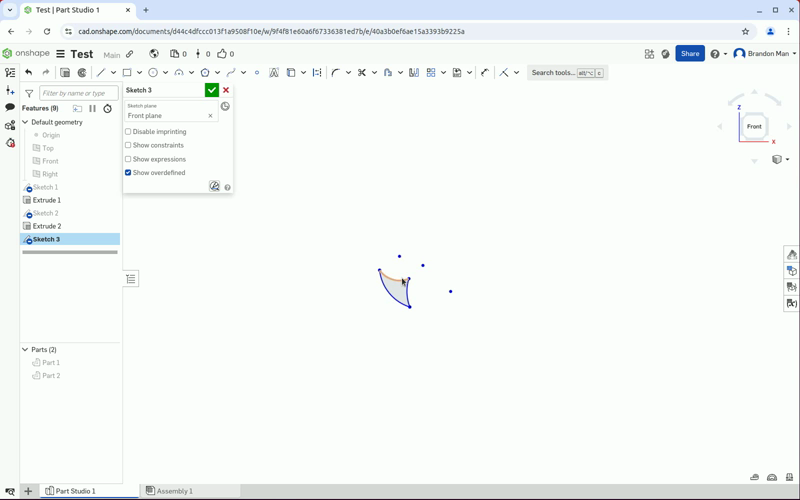
scroll(-6)
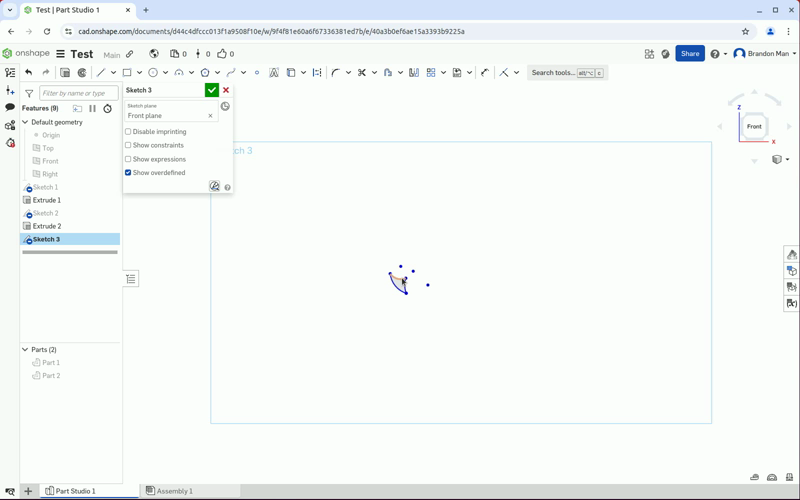
mouse_move(73, 352)
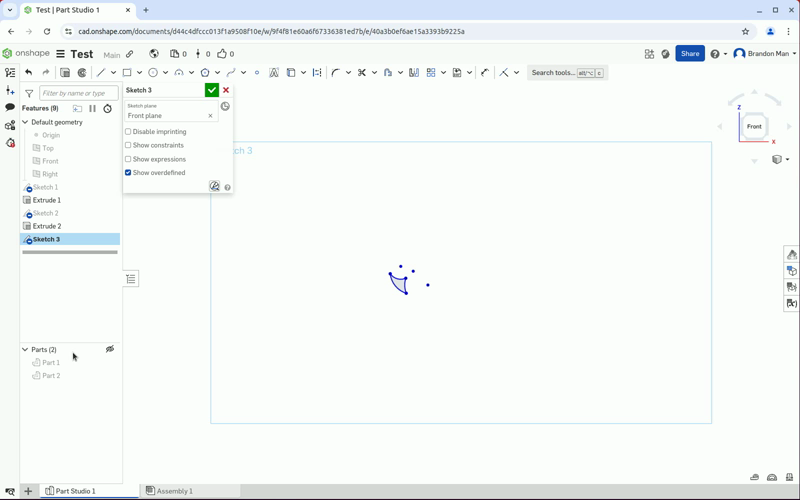
key(shift+y)
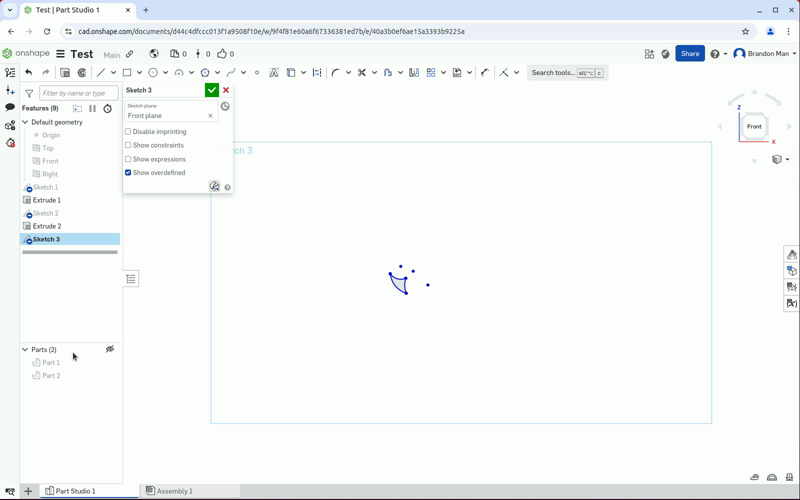
key(shift+e)
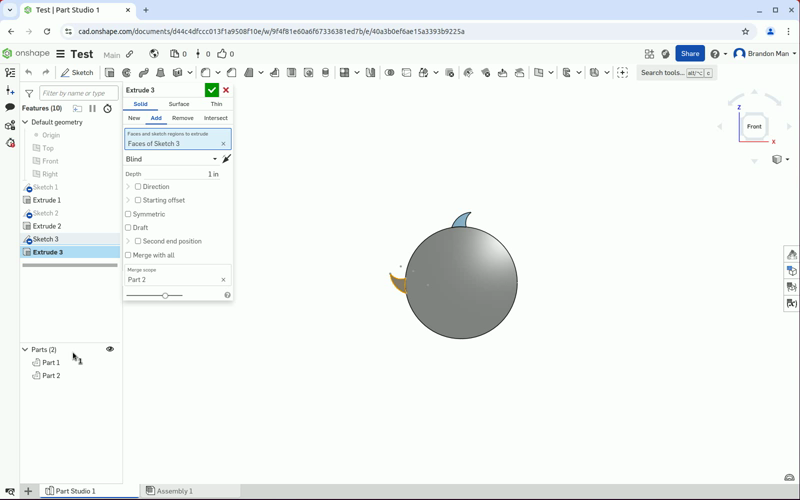
mouse_move(143, 106)
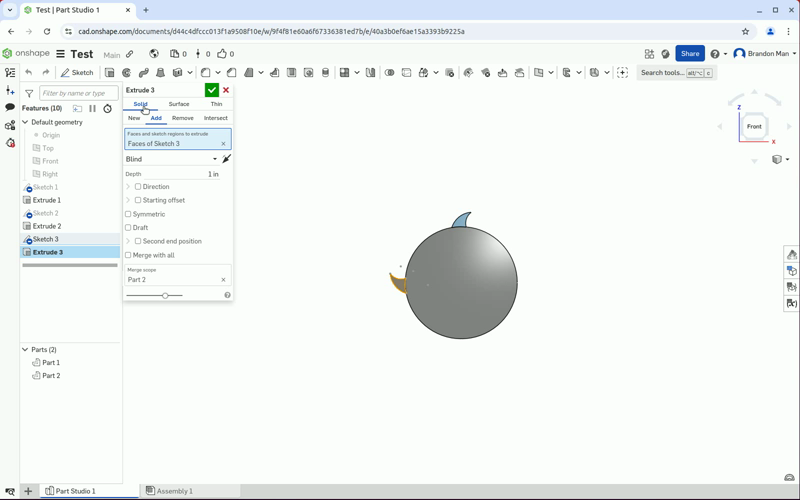
click(143, 106)
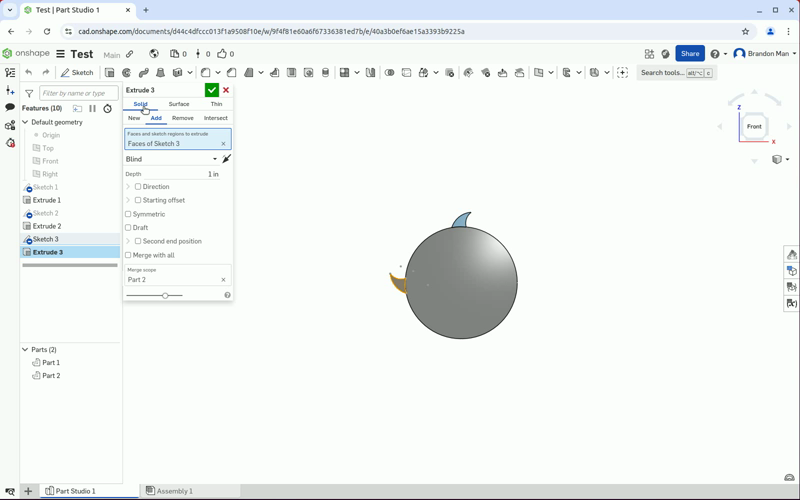
mouse_move(137, 120)
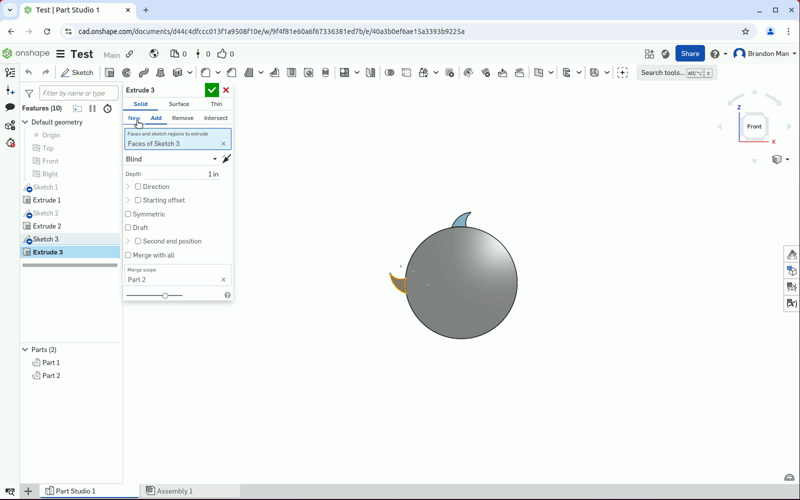
click(137, 120)
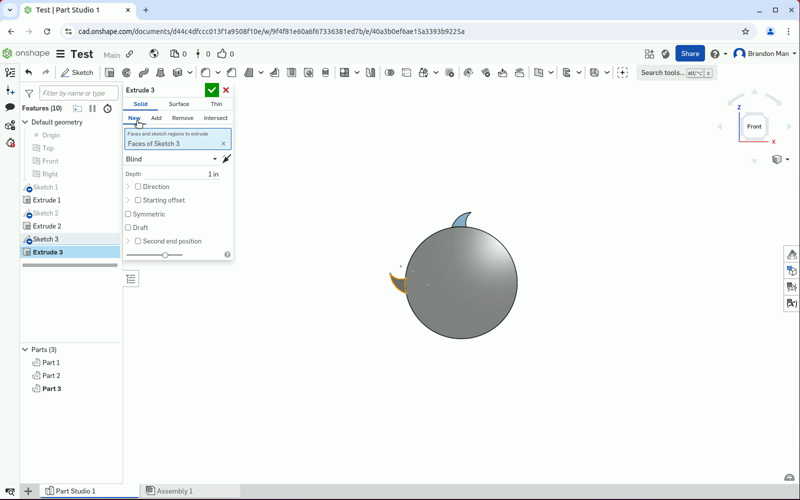
key(tab, 4)
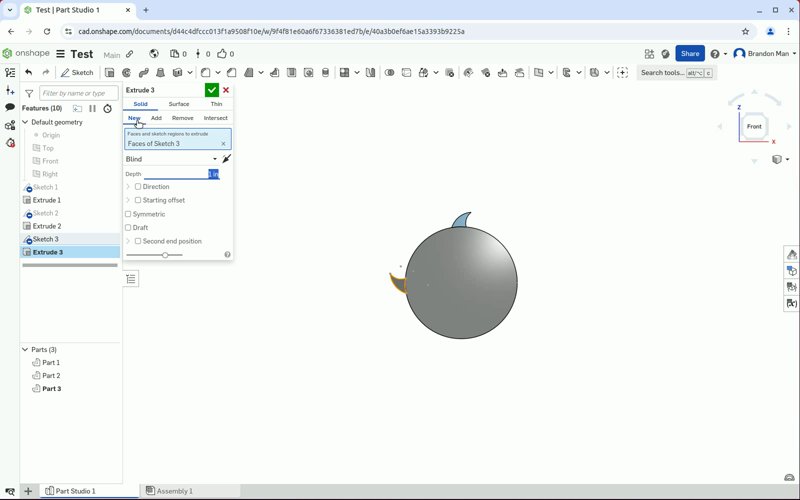
text(23.108)
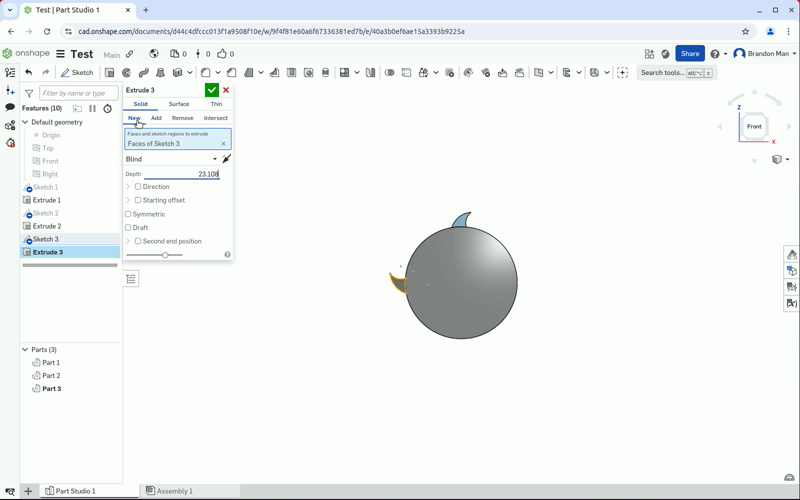
key(enter)
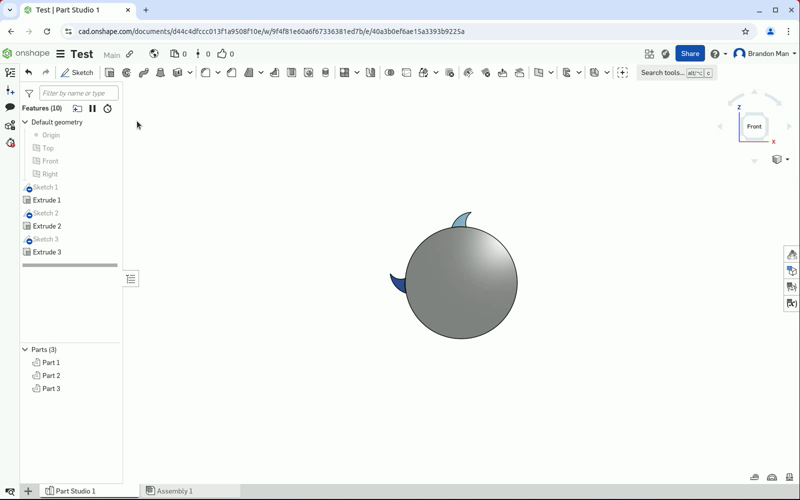
key(shift+h)
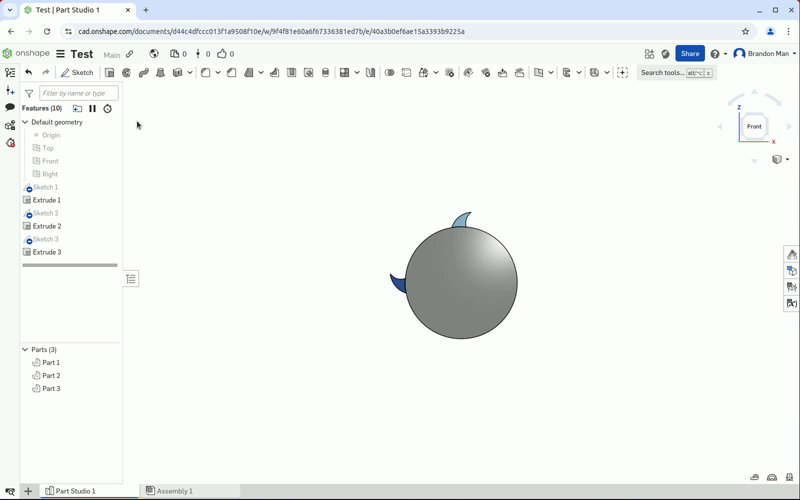
key(shift+h)
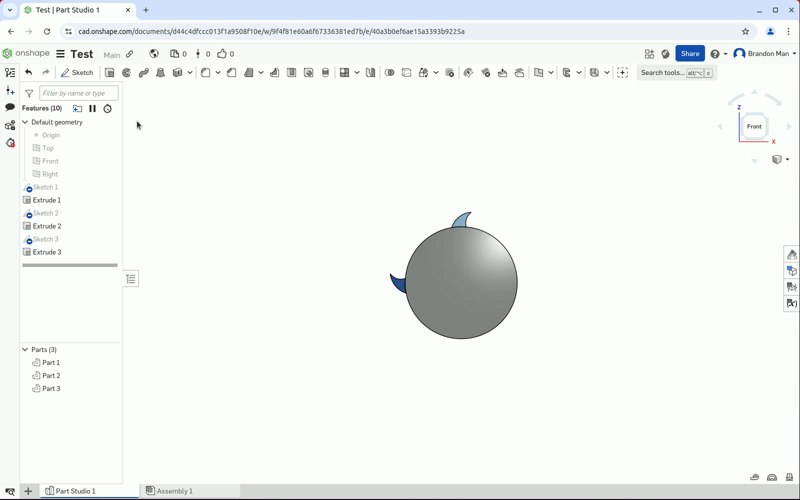
mouse_move(73, 189)
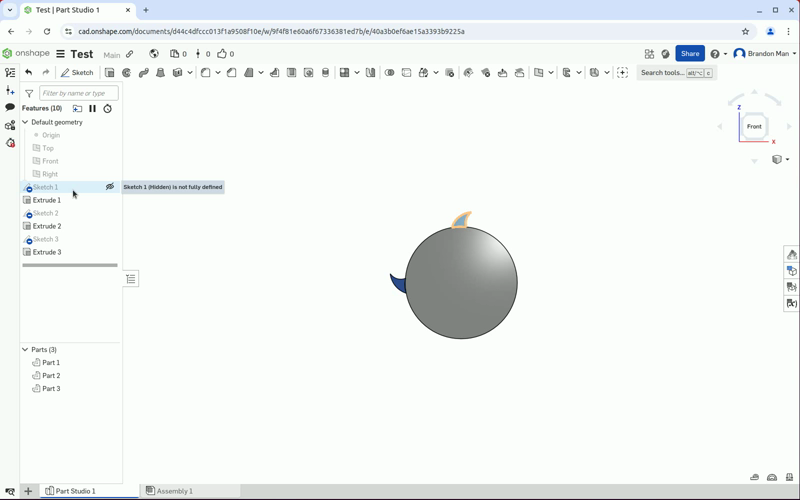
click(73, 189)
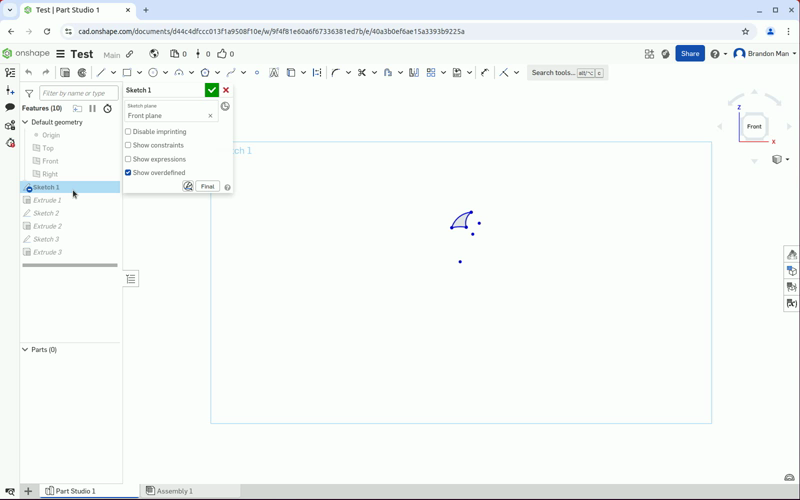
mouse_move(229, 92)
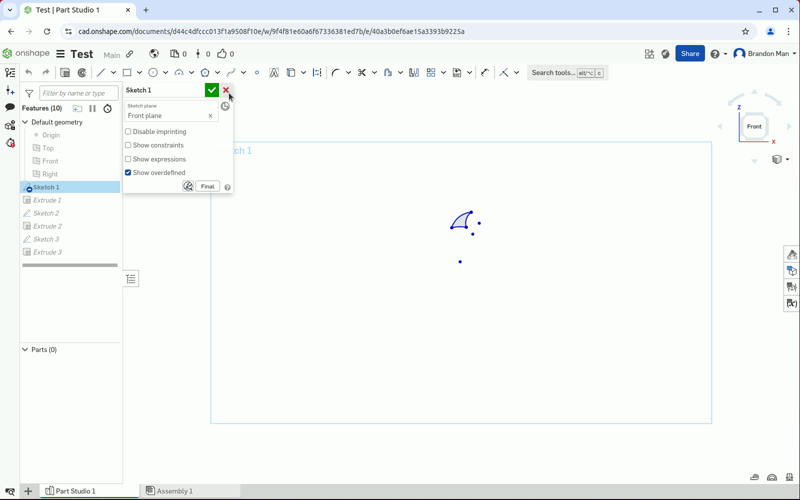
click(229, 92)
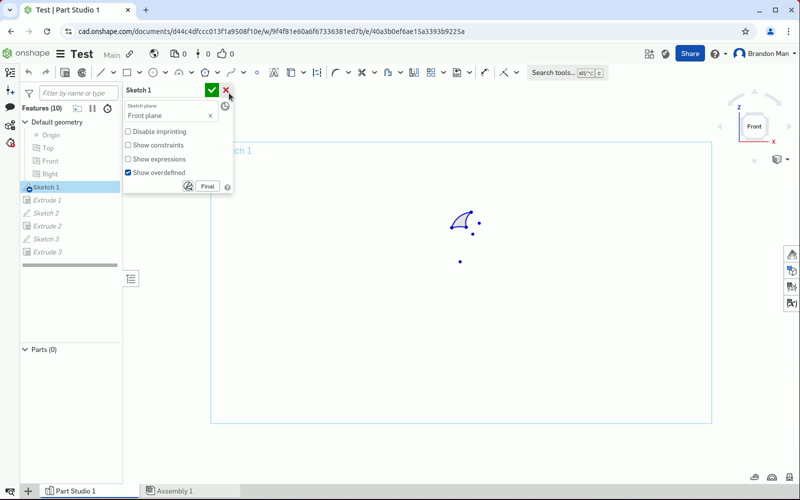
key(shift+s)
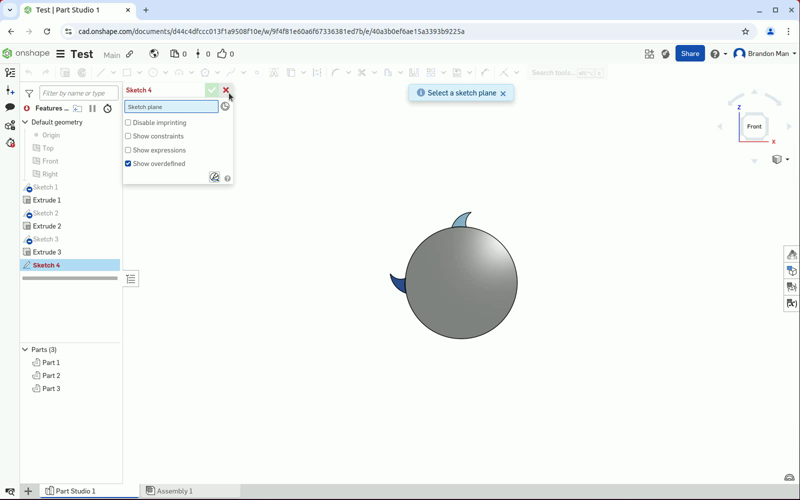
mouse_move(73, 163)
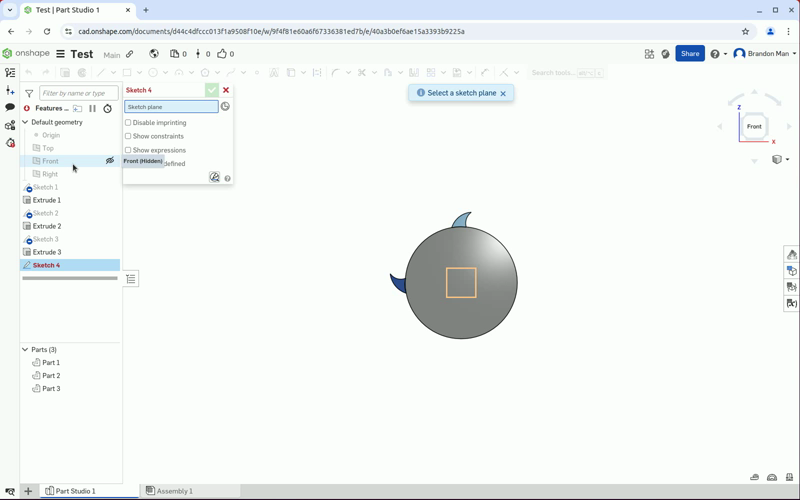
click(73, 163)
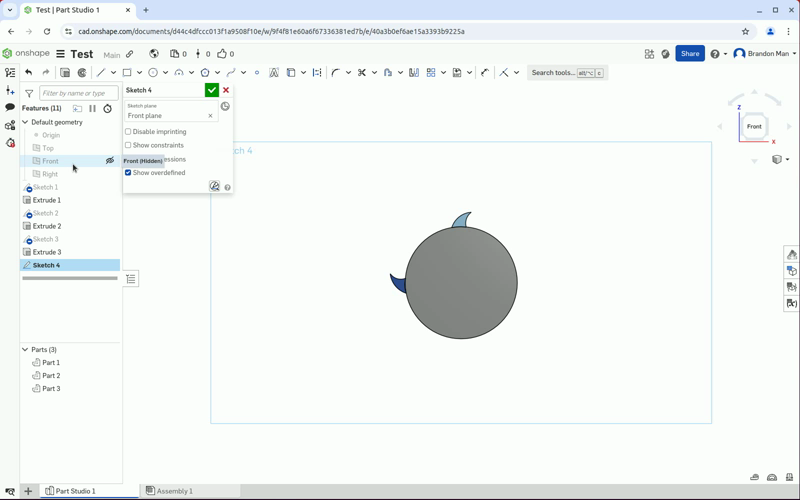
mouse_move(73, 352)
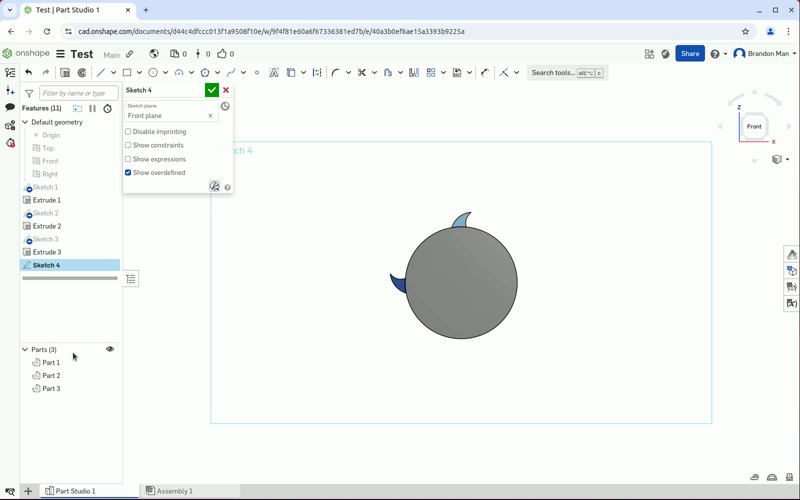
key(y)
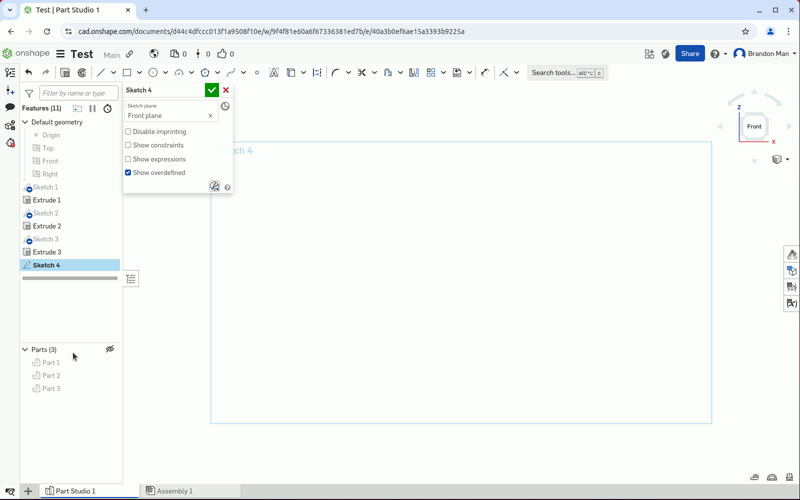
key(a)
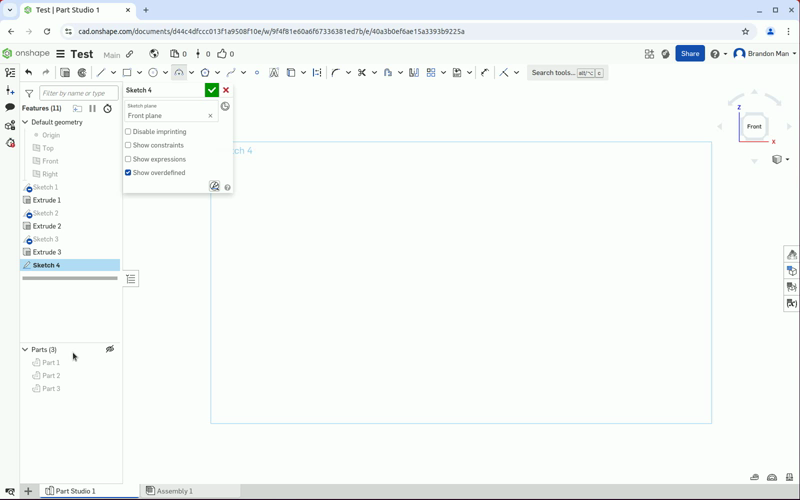
key_down(shift)
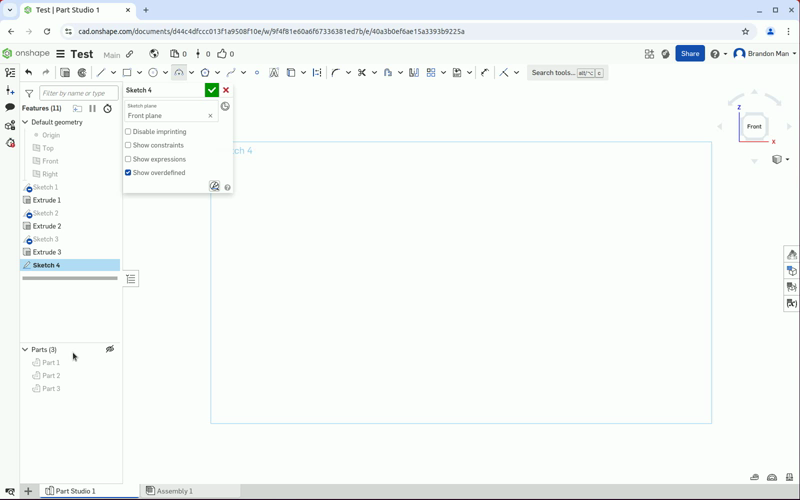
mouse_move(515, 273)
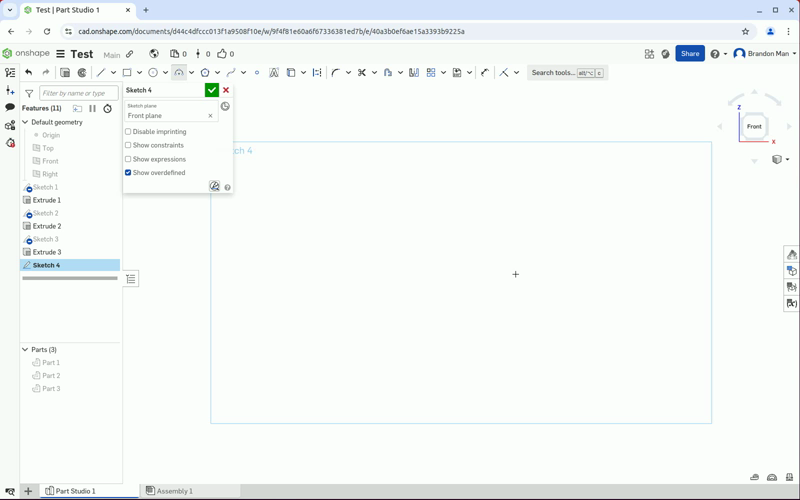
click(515, 273)
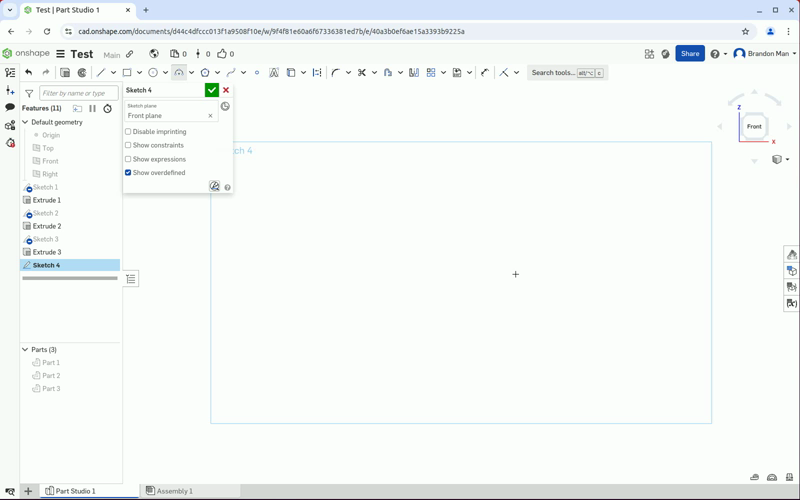
key_up(shift)
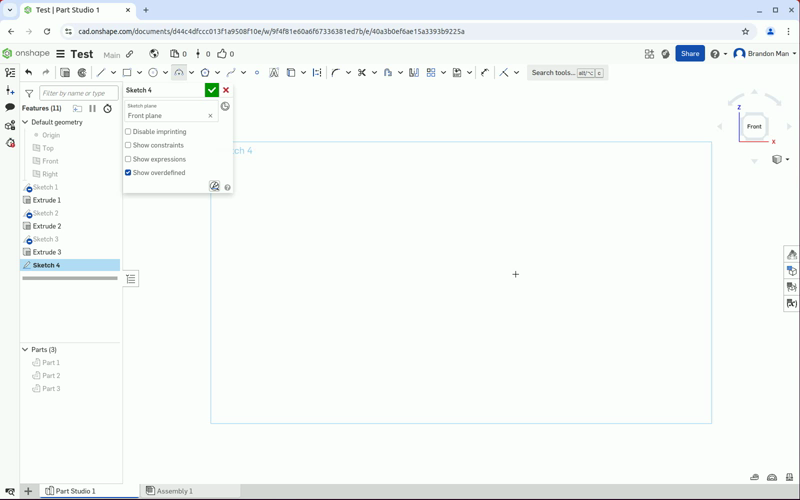
key_down(shift)
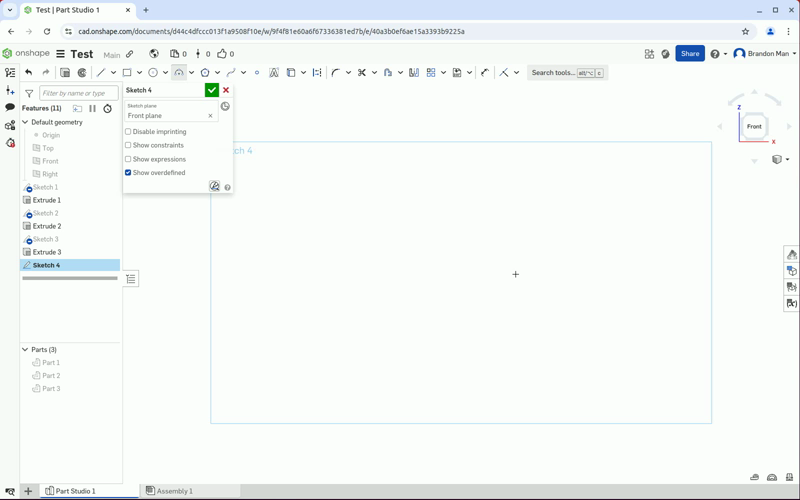
mouse_move(516, 288)
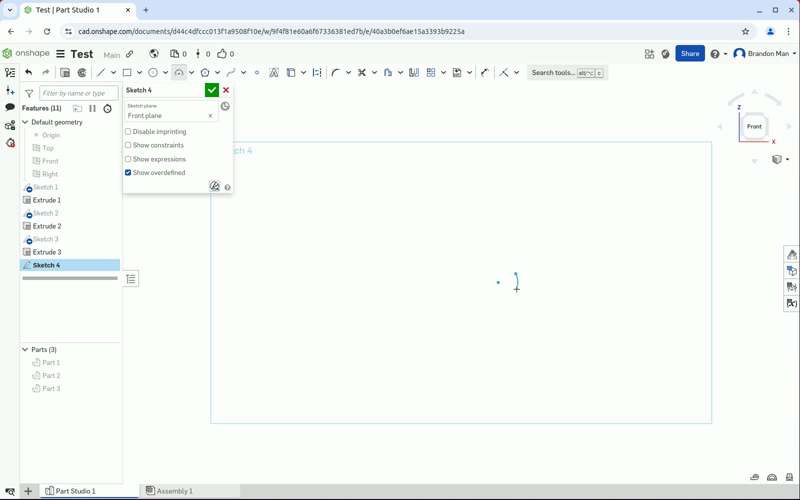
click(516, 288)
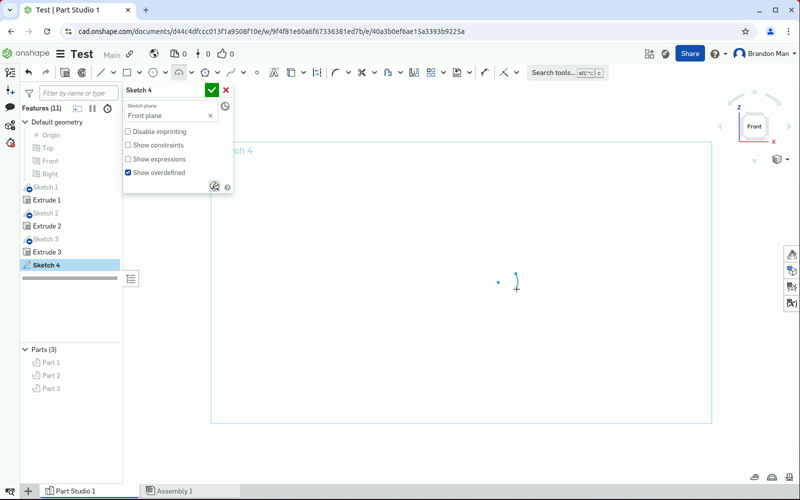
mouse_move(517, 281)
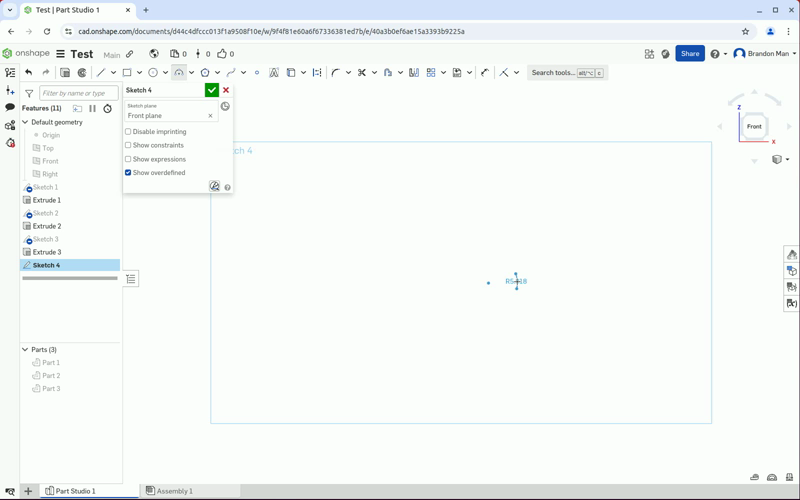
click(517, 281)
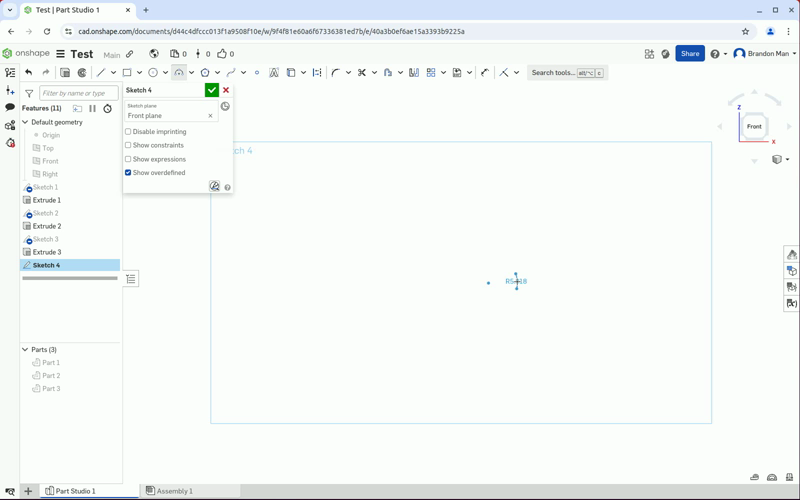
key_up(shift)
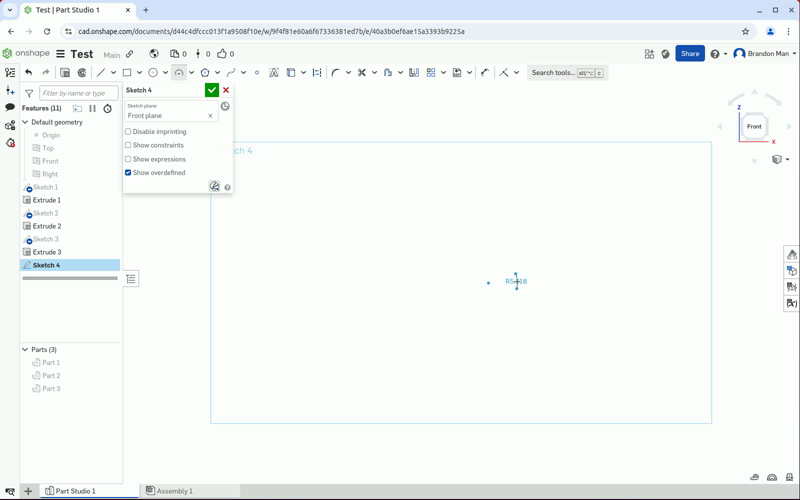
mouse_move(516, 288)
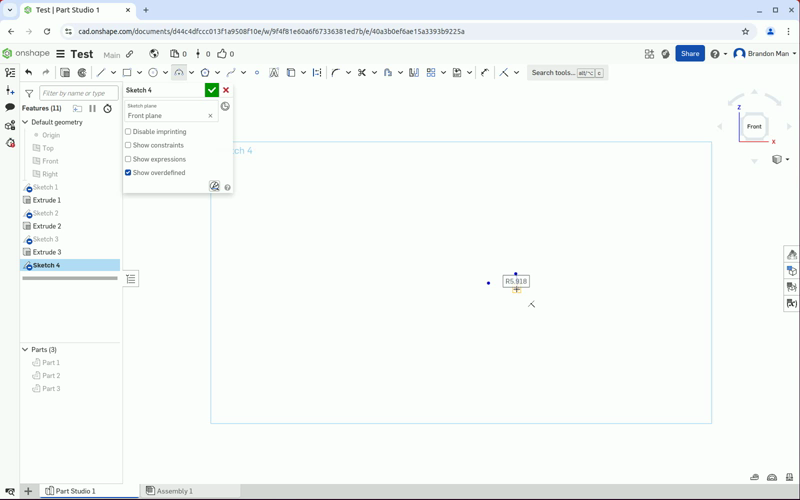
click(516, 288)
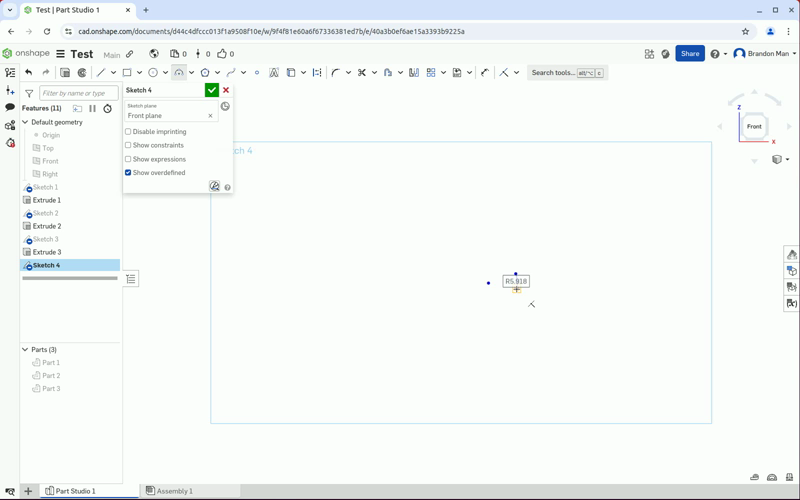
key_down(shift)
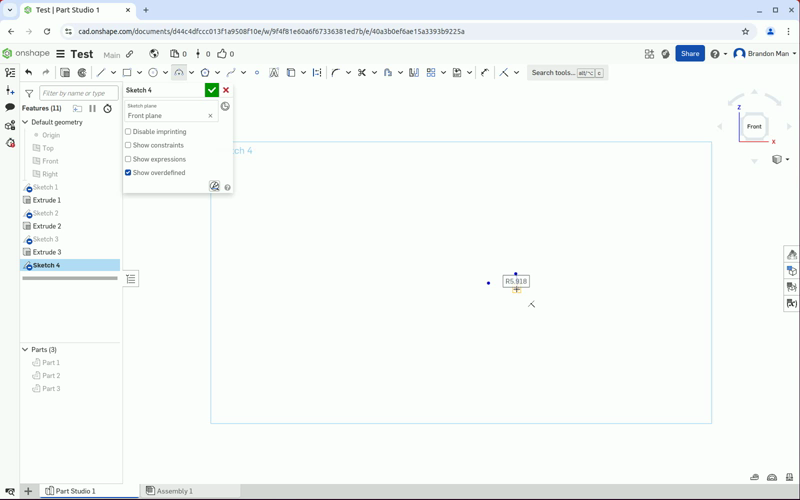
mouse_move(531, 293)
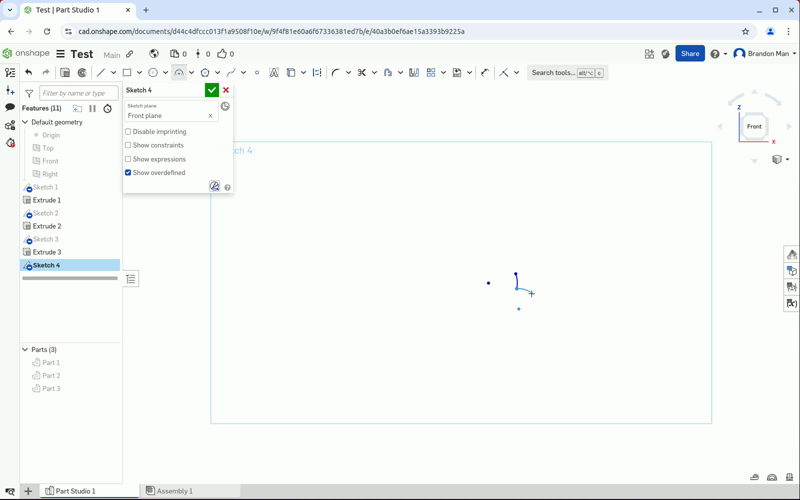
click(531, 293)
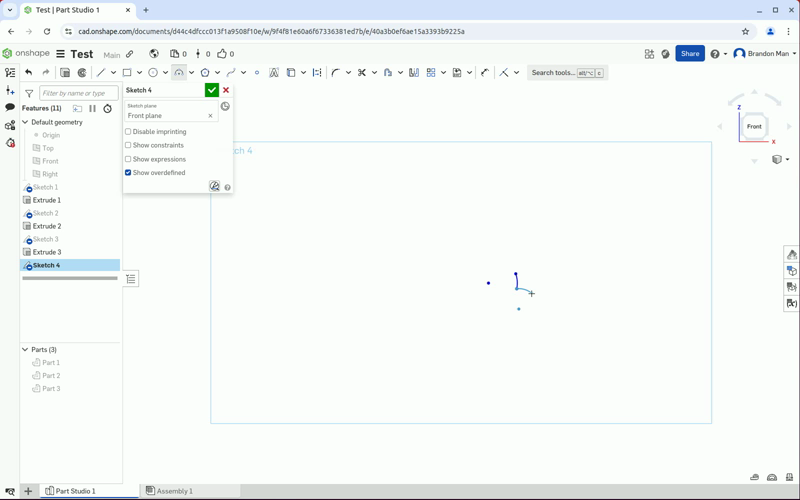
mouse_move(524, 288)
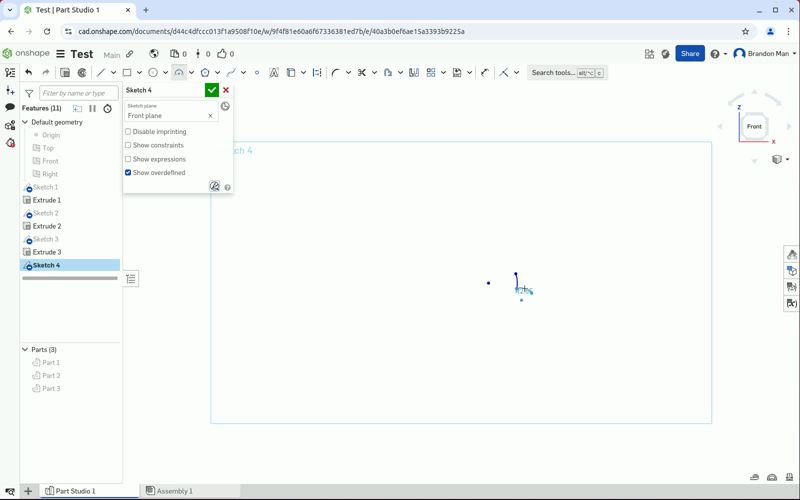
click(524, 288)
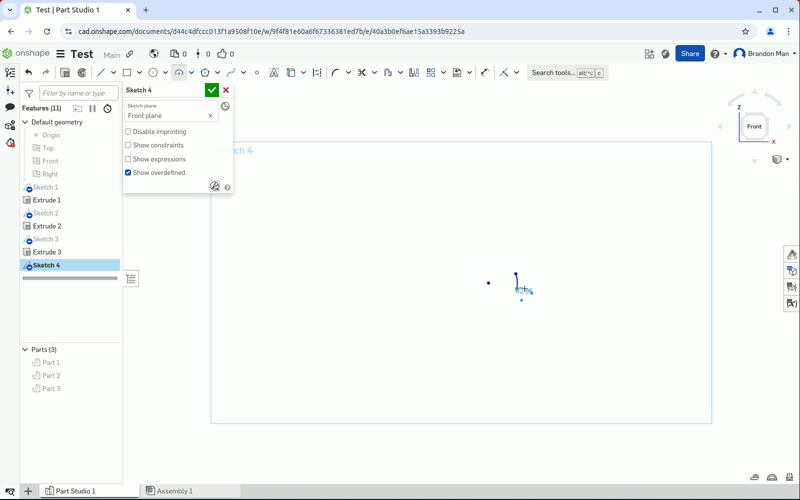
key_up(shift)
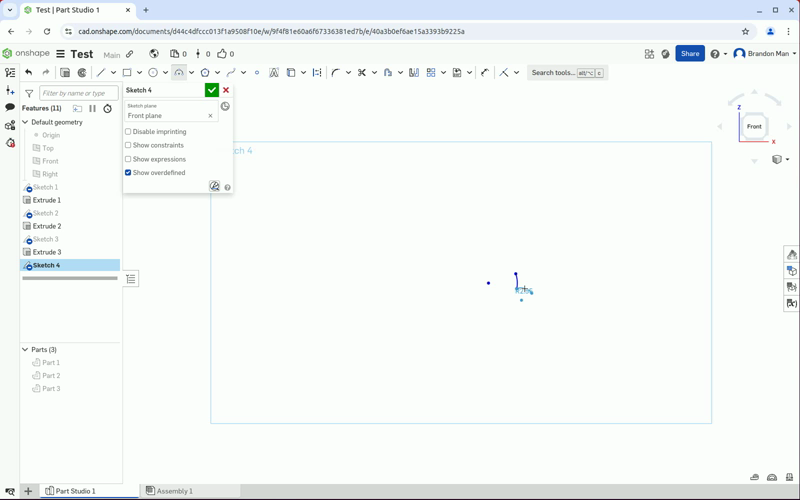
mouse_move(531, 293)
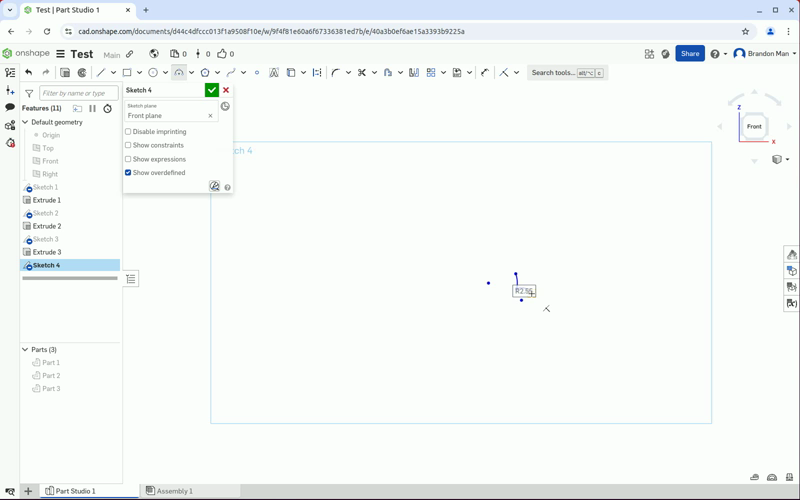
click(531, 293)
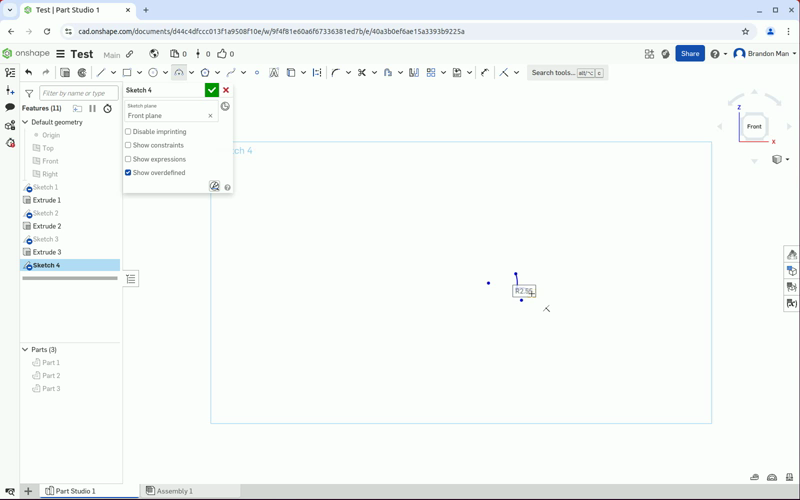
mouse_move(515, 273)
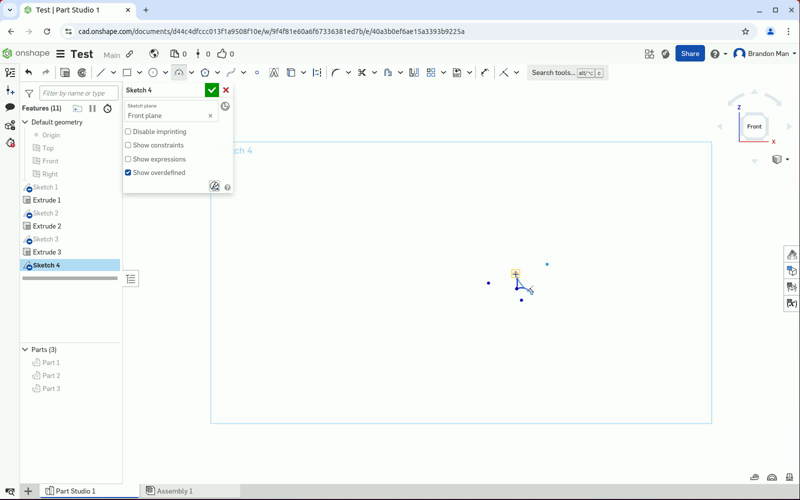
click(515, 273)
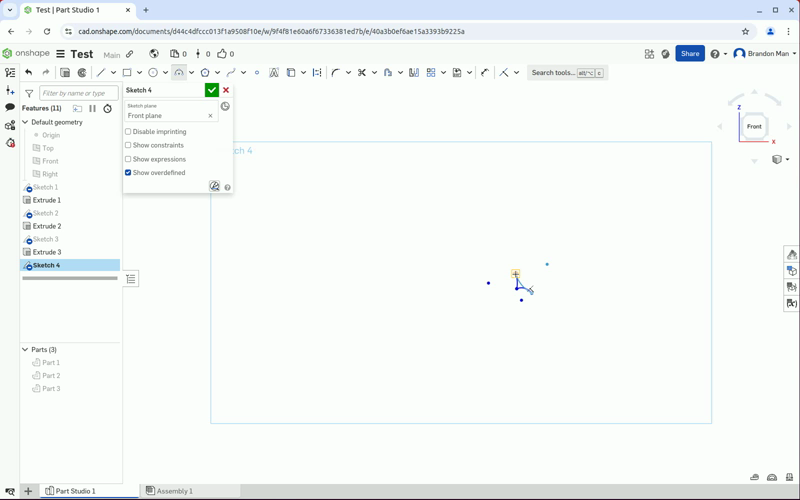
key_down(shift)
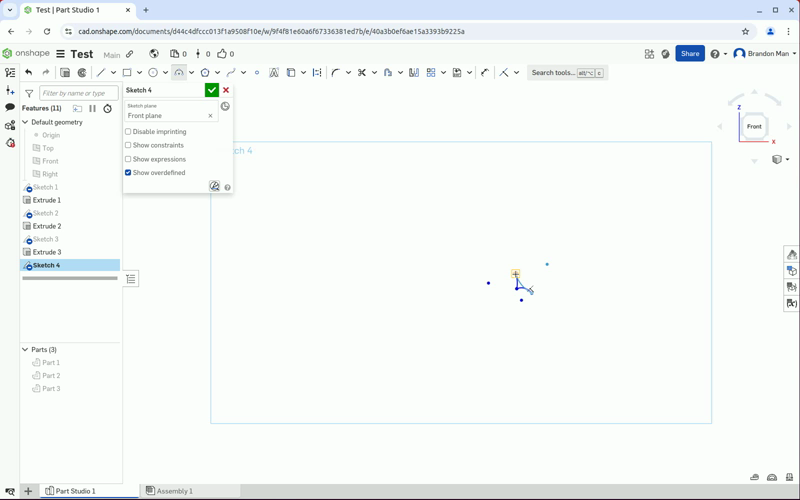
mouse_move(526, 281)
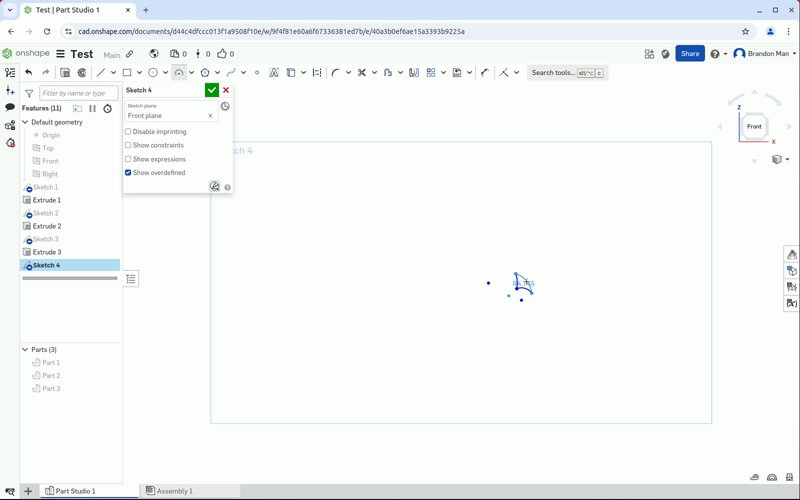
click(526, 281)
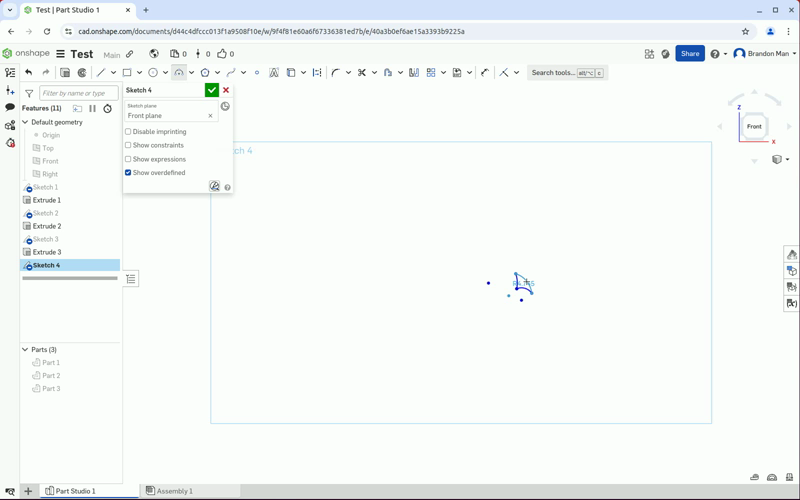
key_up(shift)
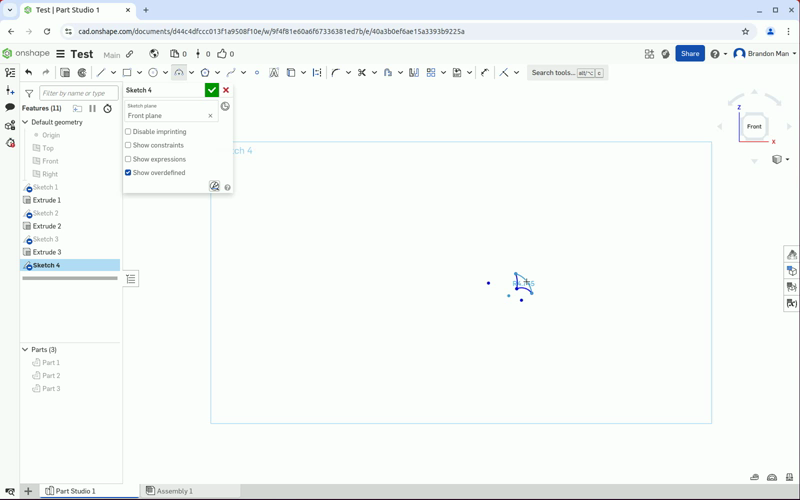
key(esc)
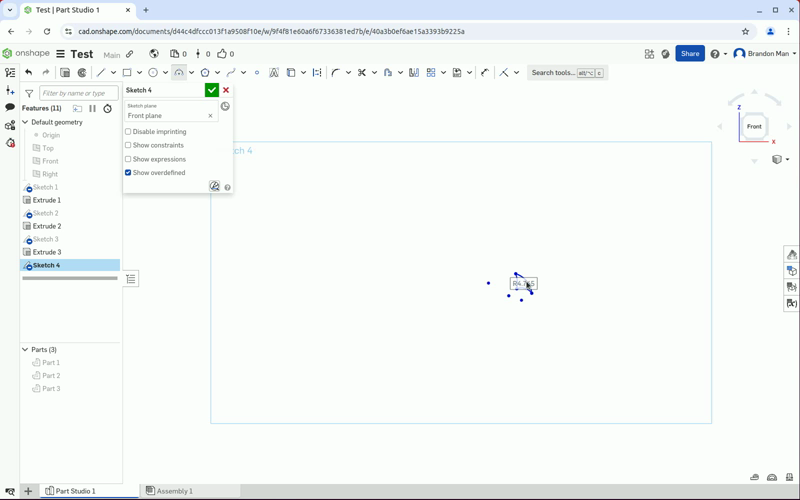
mouse_move(528, 287)
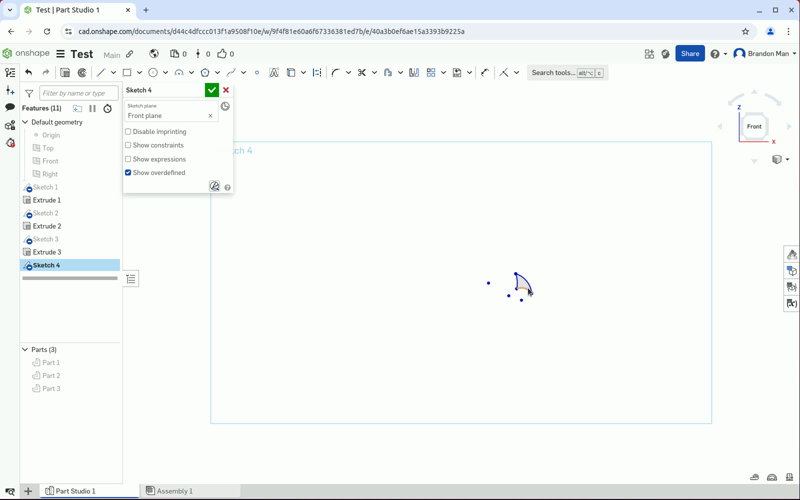
scroll(6)
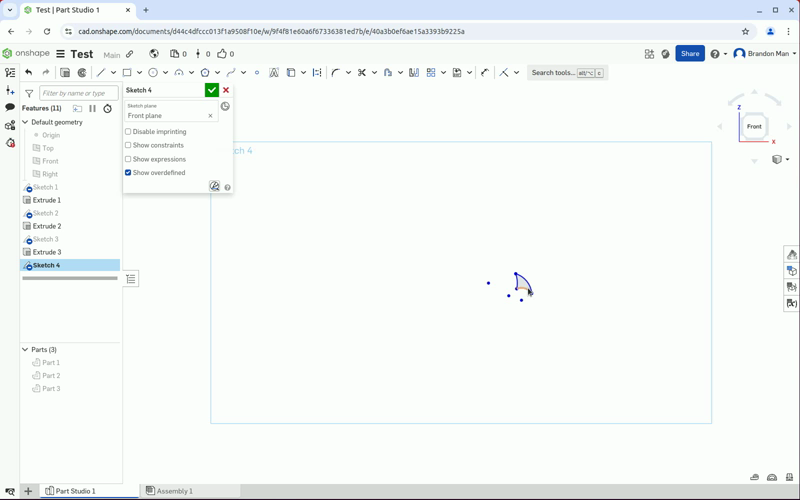
scroll(6)
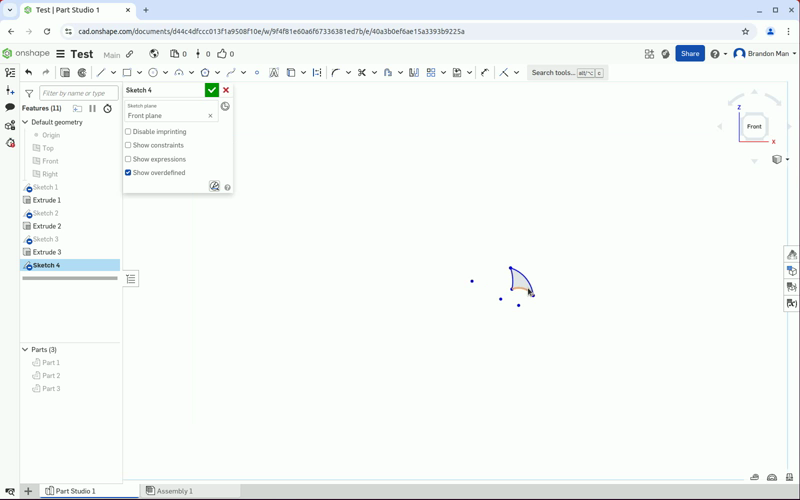
scroll(6)
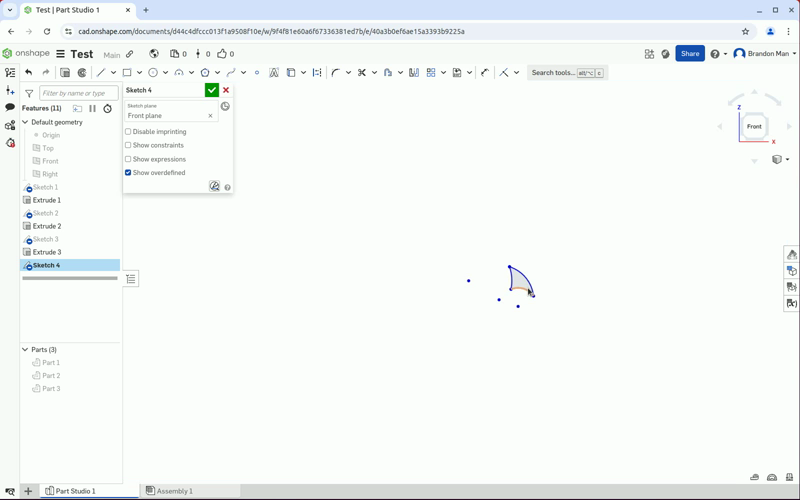
scroll(6)
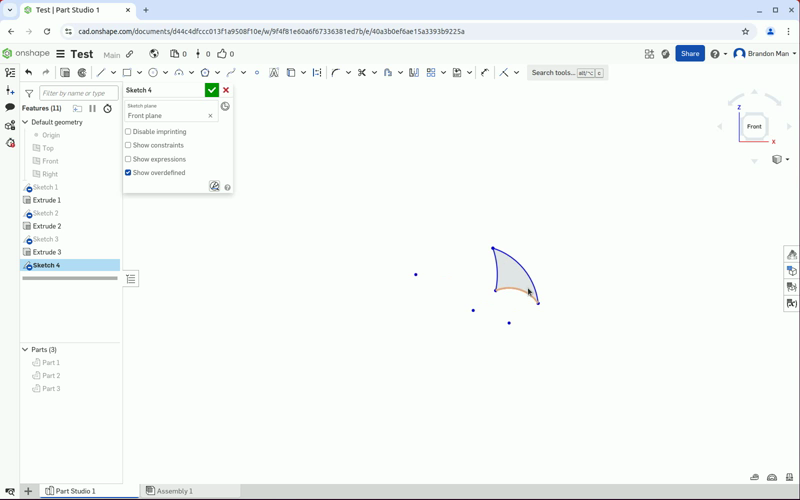
scroll(6)
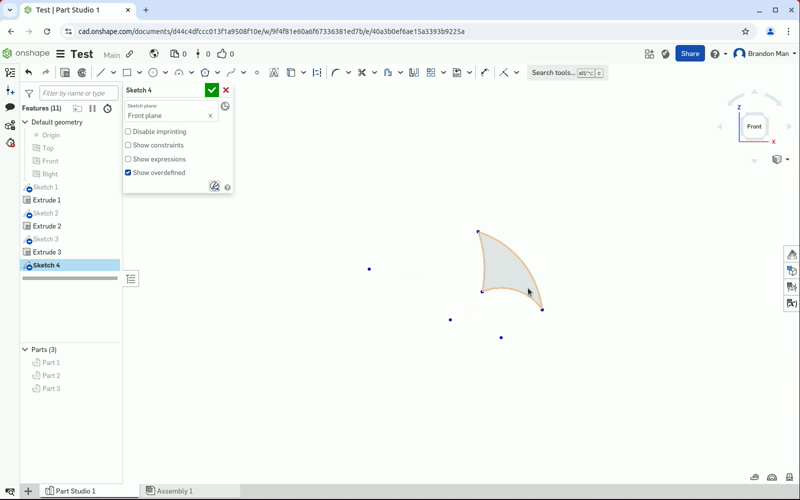
scroll(6)
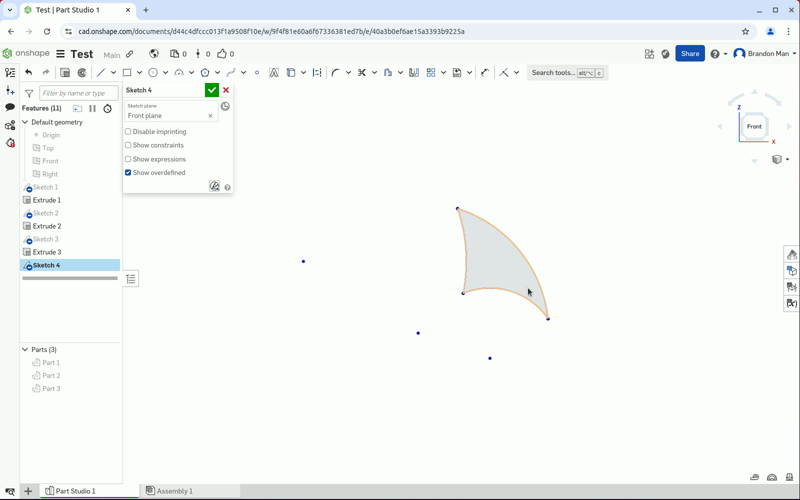
scroll(6)
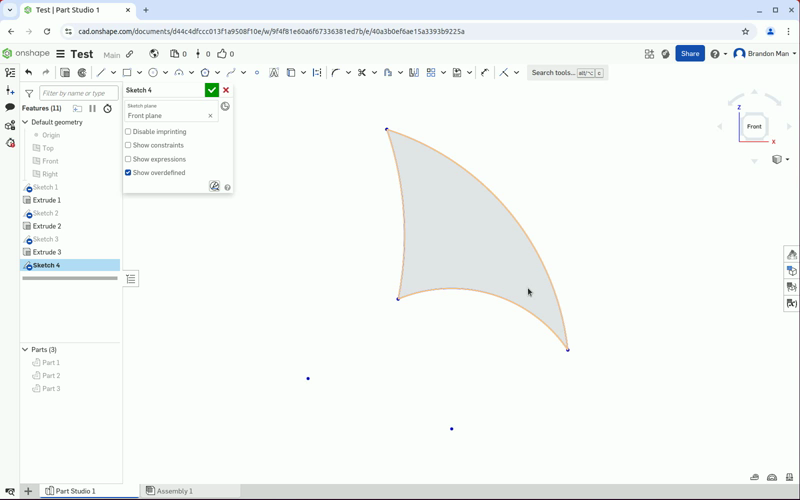
click(528, 287)
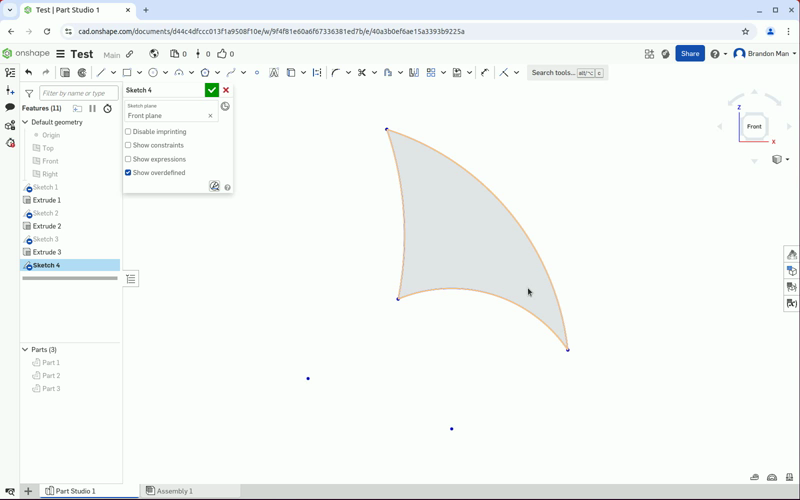
scroll(-6)
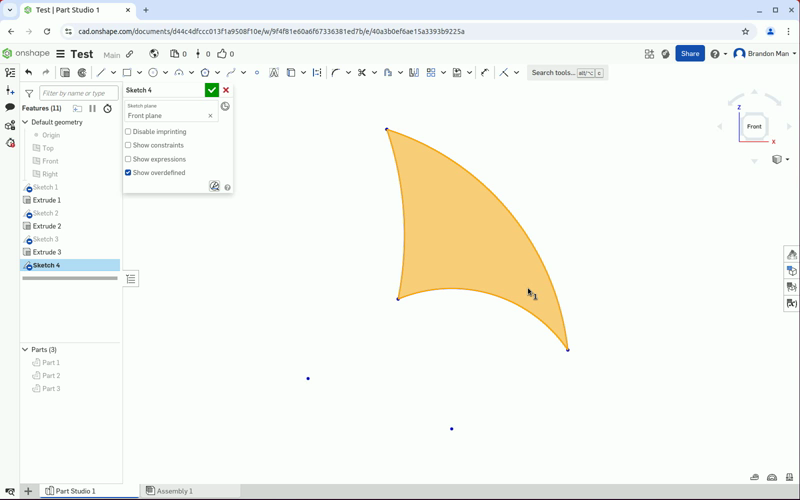
scroll(-6)
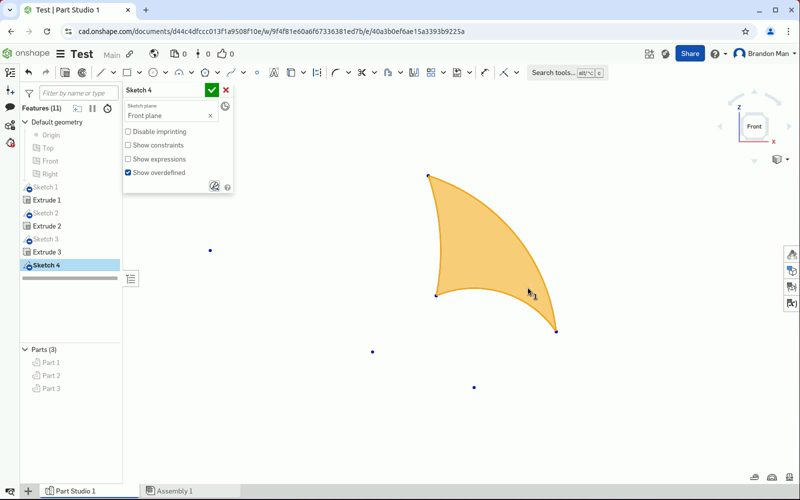
scroll(-6)
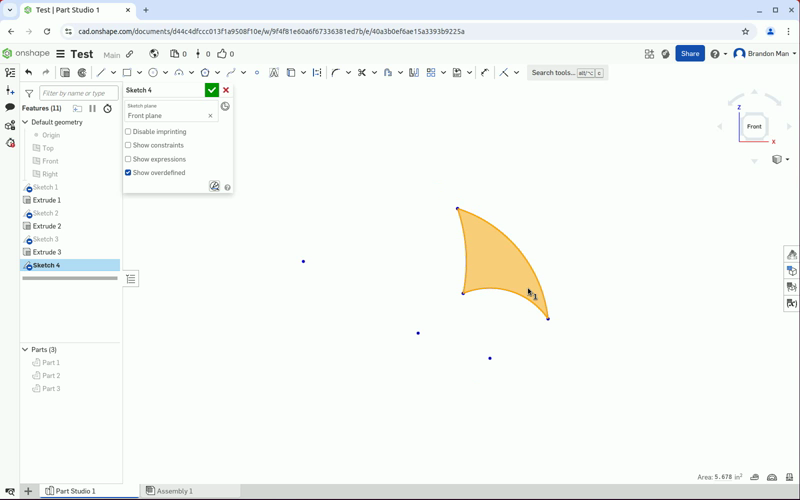
scroll(-6)
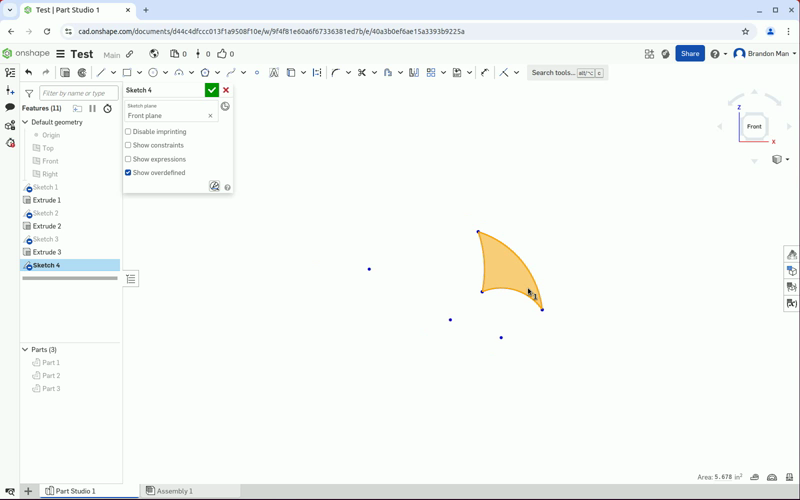
scroll(-6)
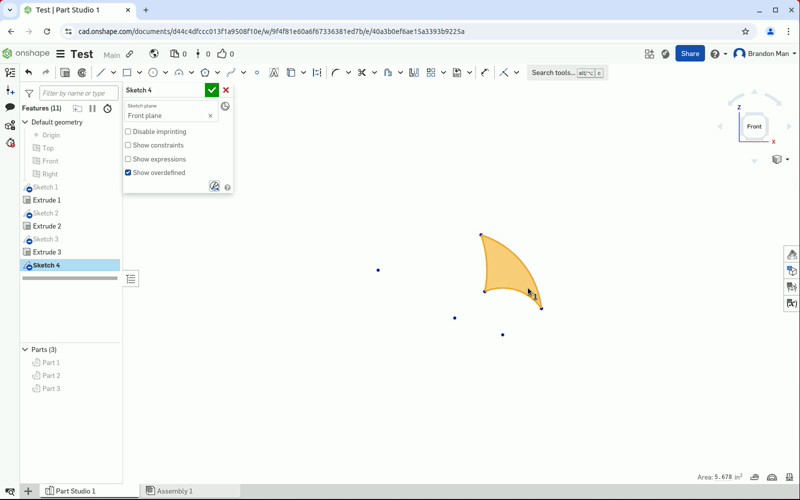
scroll(-6)
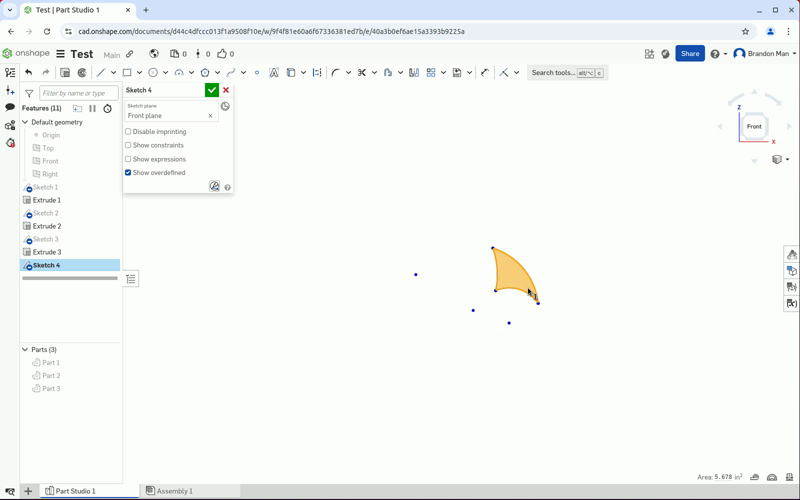
scroll(-6)
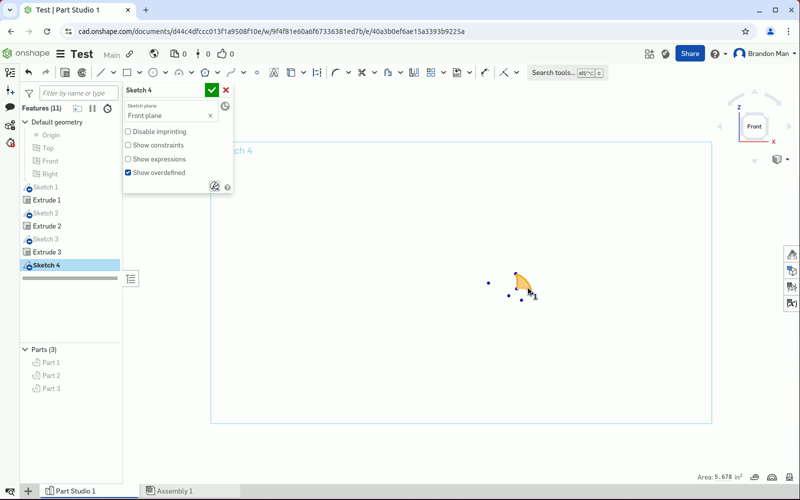
mouse_move(73, 352)
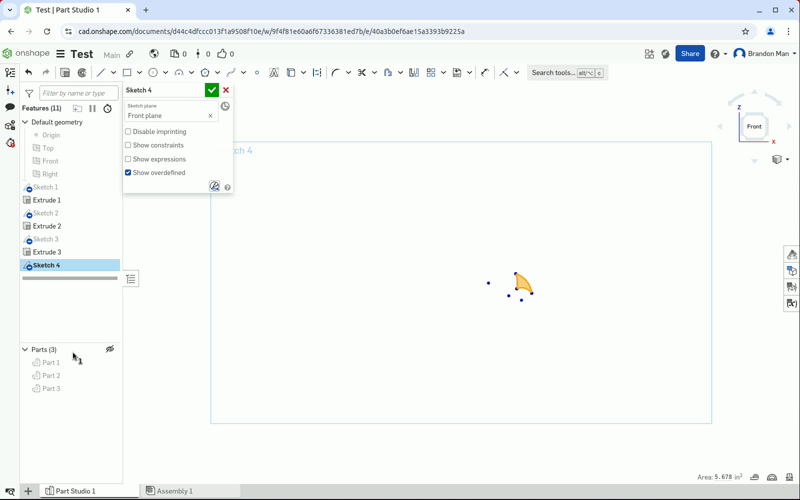
key(shift+y)
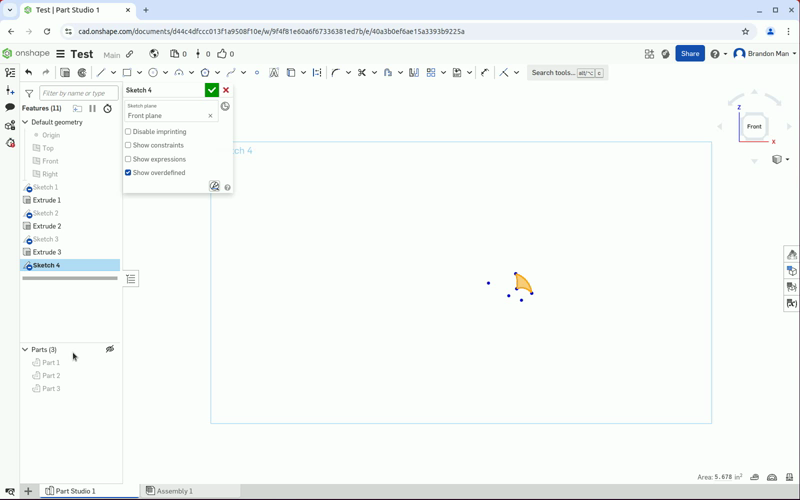
key(shift+e)
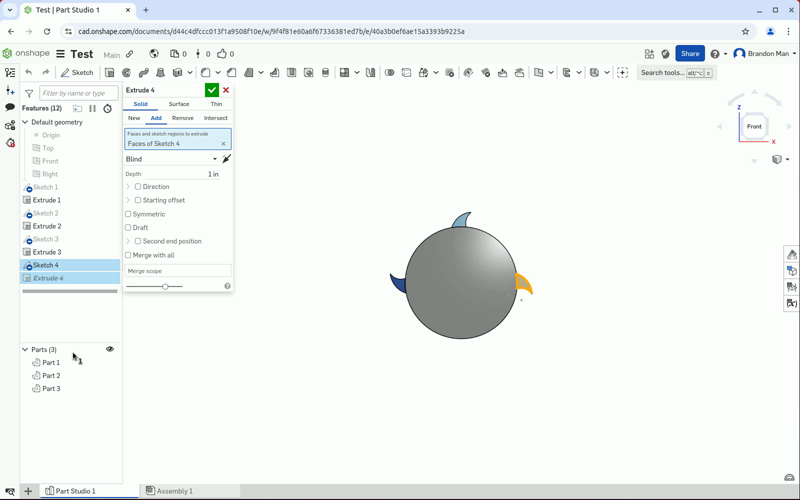
mouse_move(143, 106)
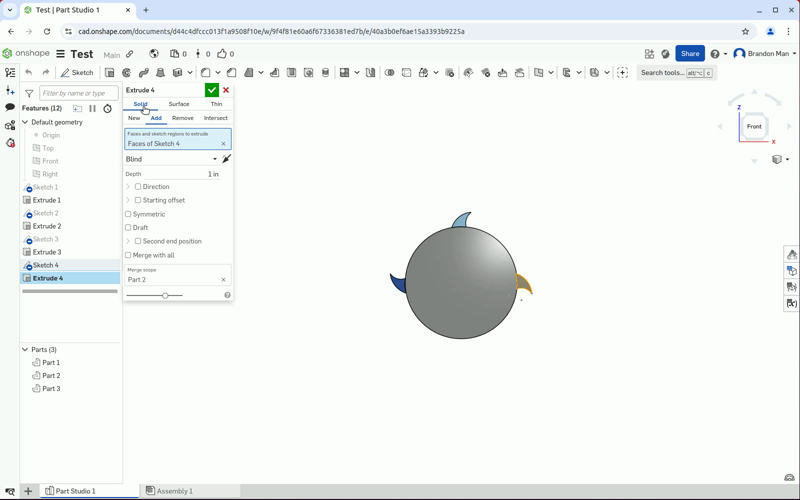
click(143, 106)
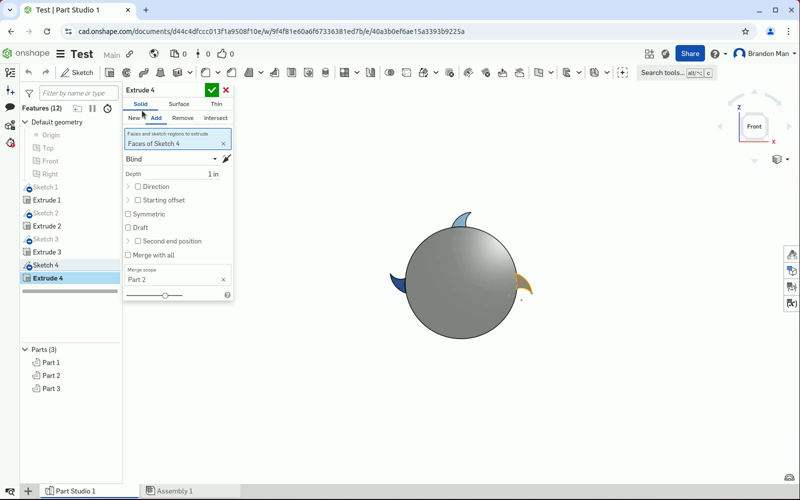
mouse_move(137, 120)
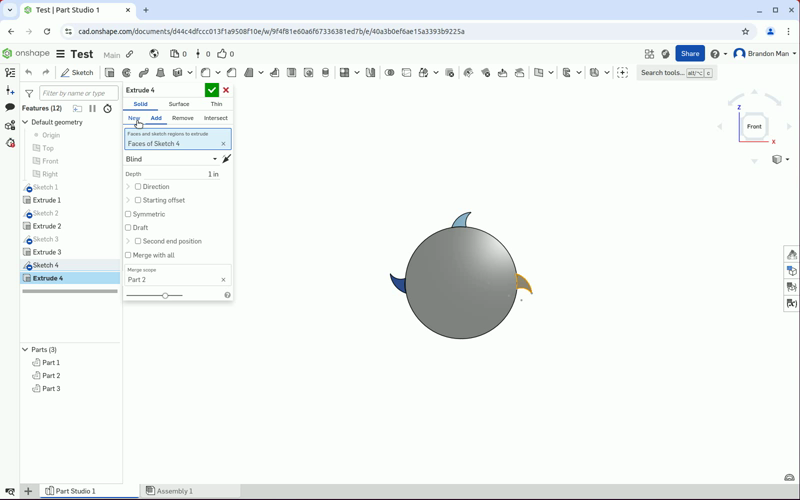
click(137, 120)
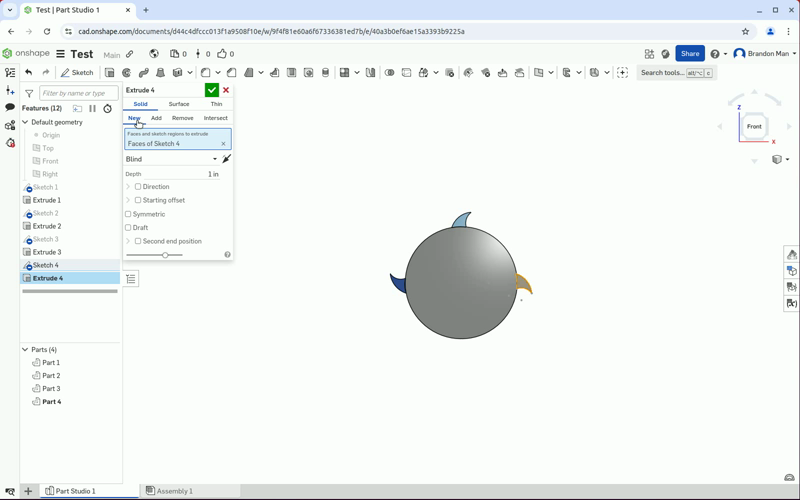
key(tab, 4)
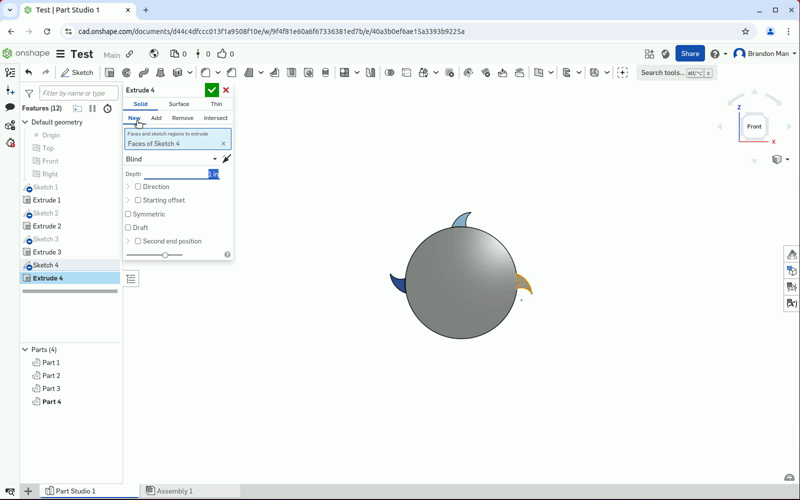
text(23.108)
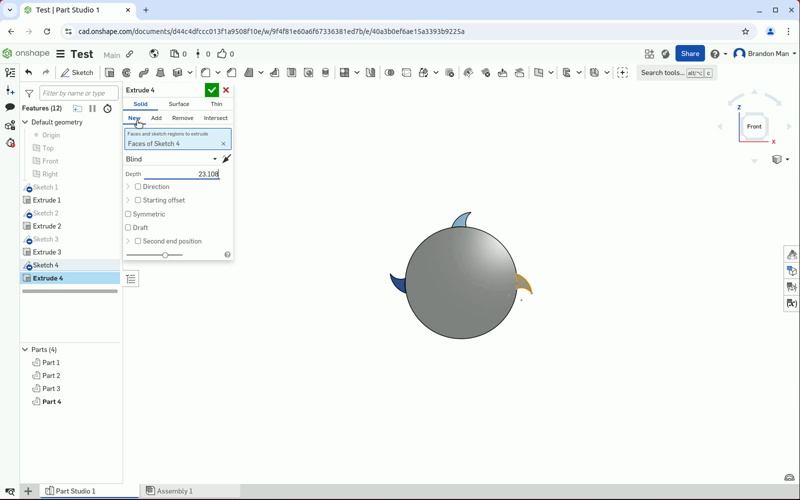
key(enter)
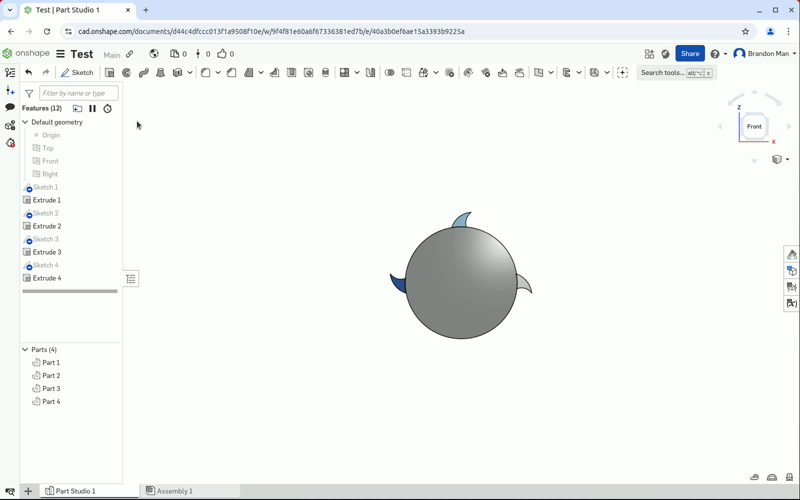
key(shift+h)
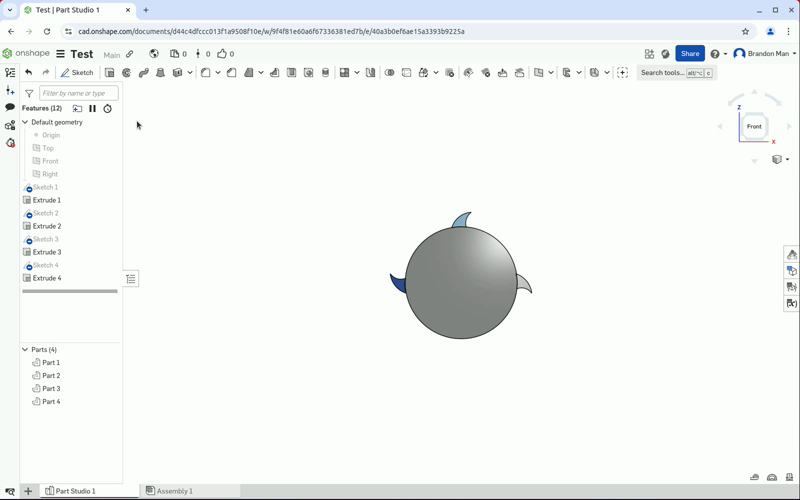
key(shift+h)
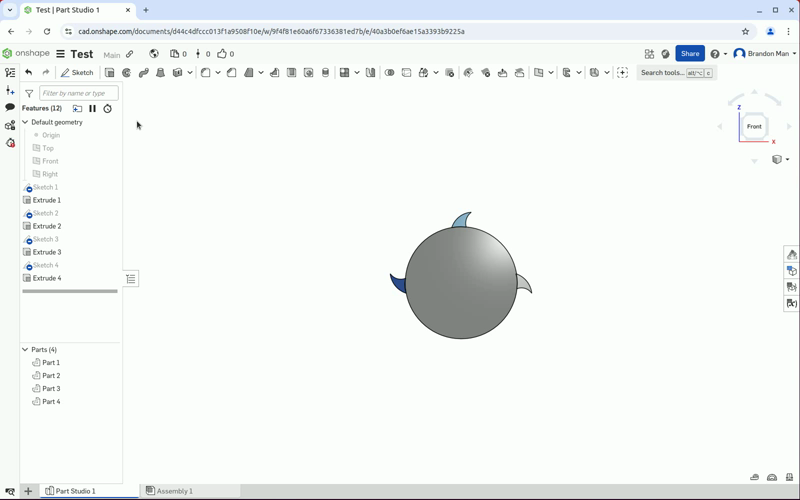
mouse_move(73, 189)
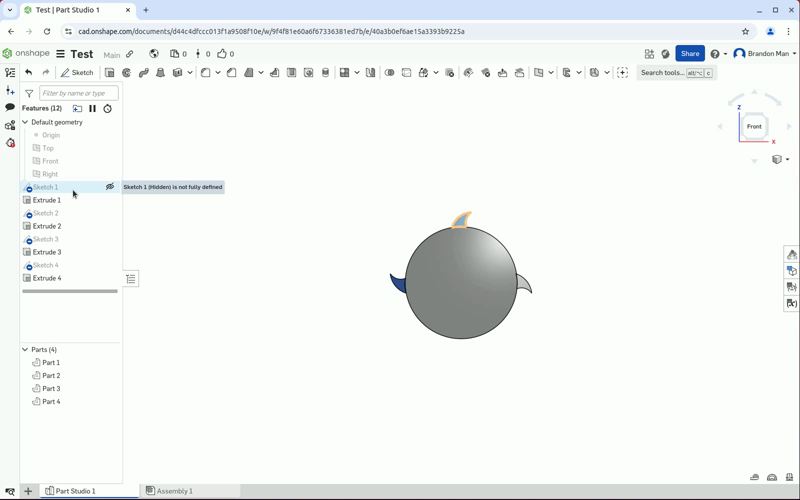
click(73, 189)
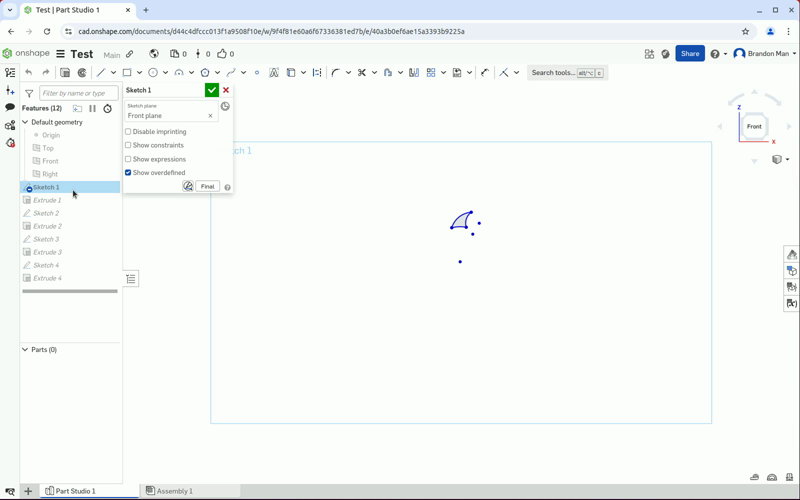
mouse_move(229, 92)
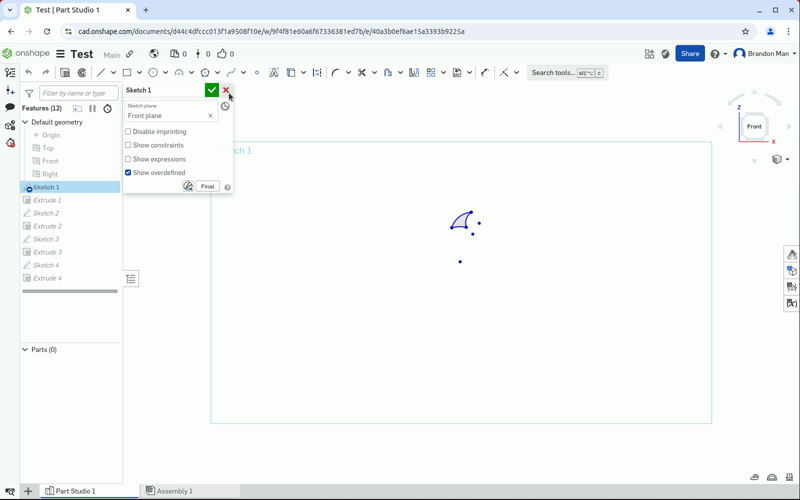
click(229, 92)
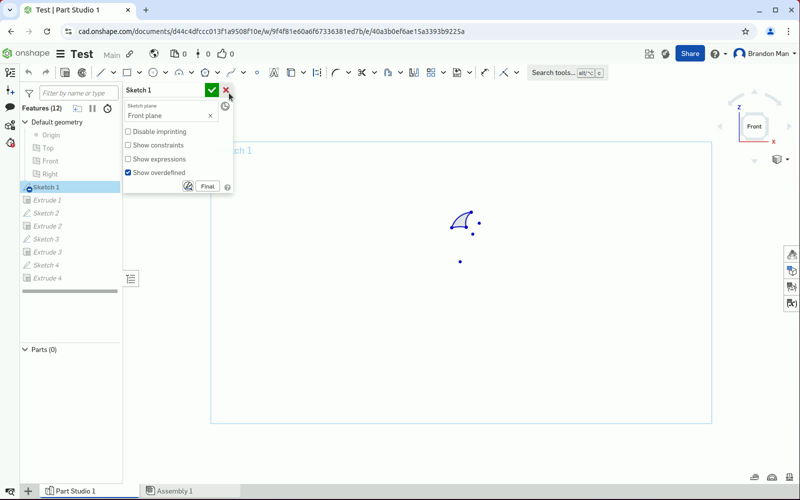
key(shift+s)
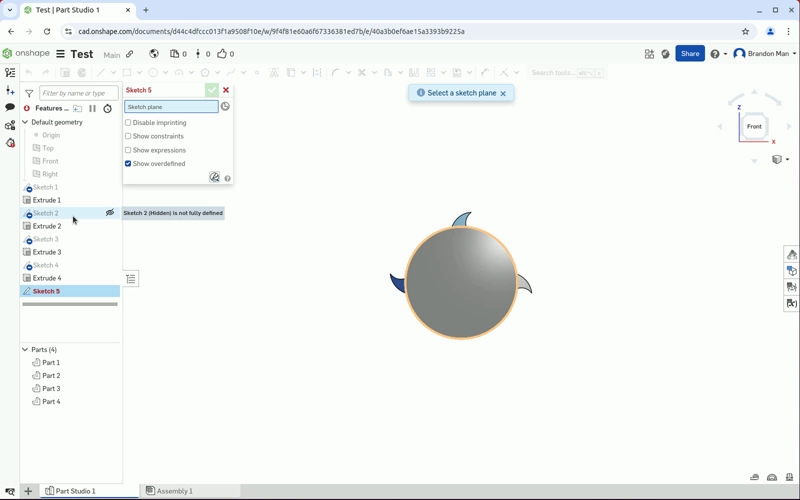
scroll(3)
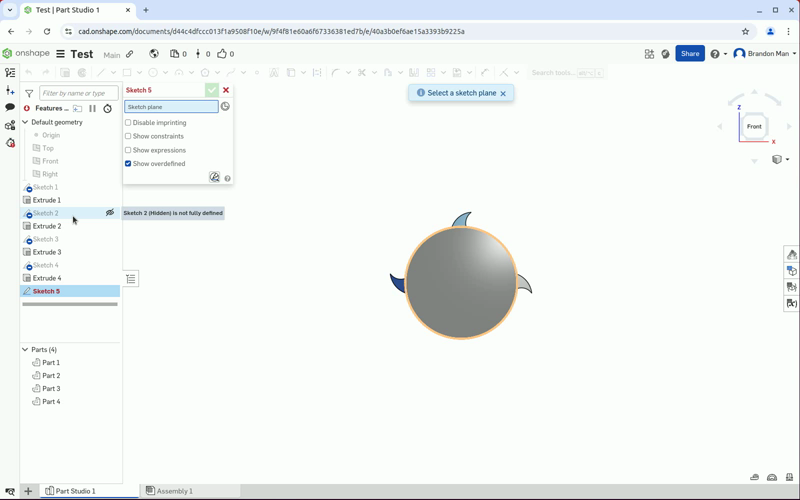
mouse_move(73, 163)
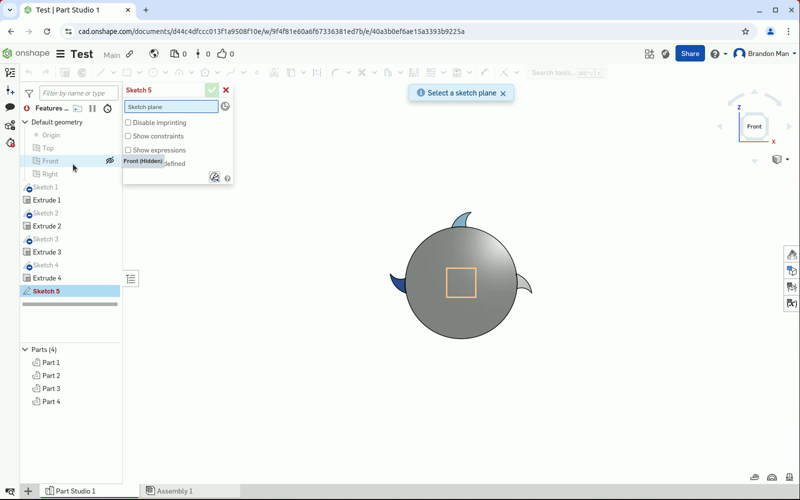
click(73, 163)
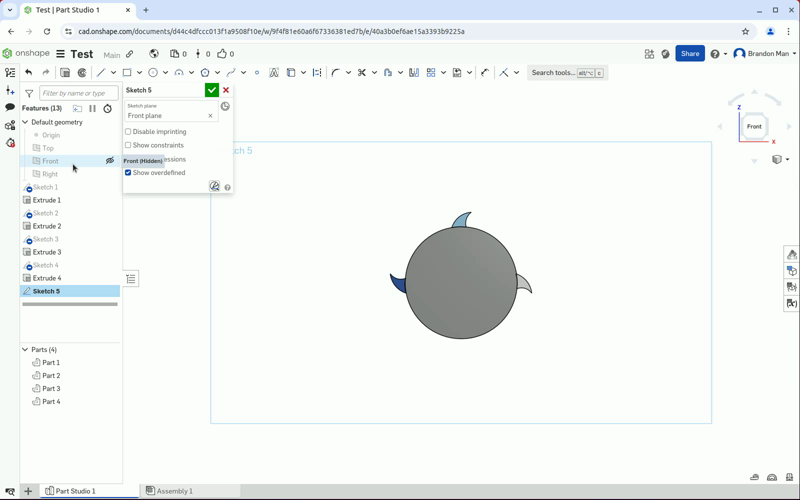
mouse_move(73, 352)
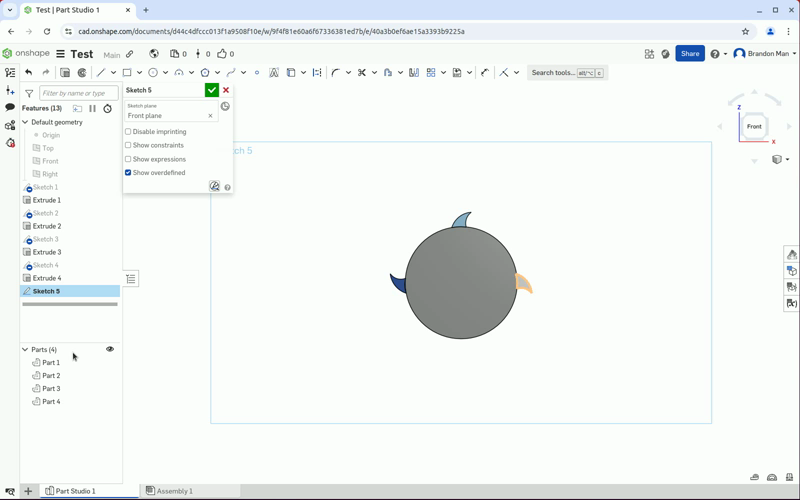
key(y)
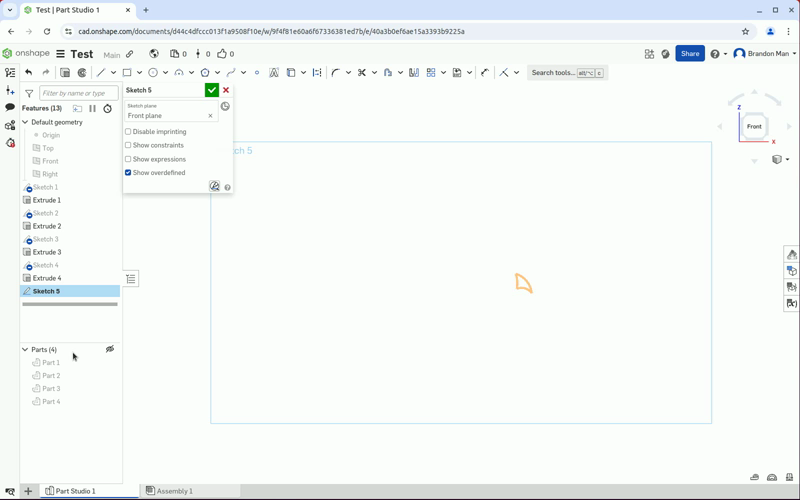
key(a)
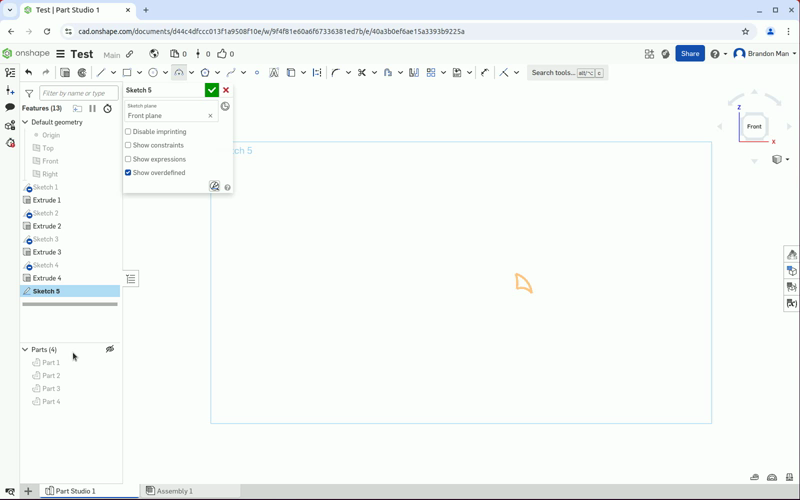
key_down(shift)
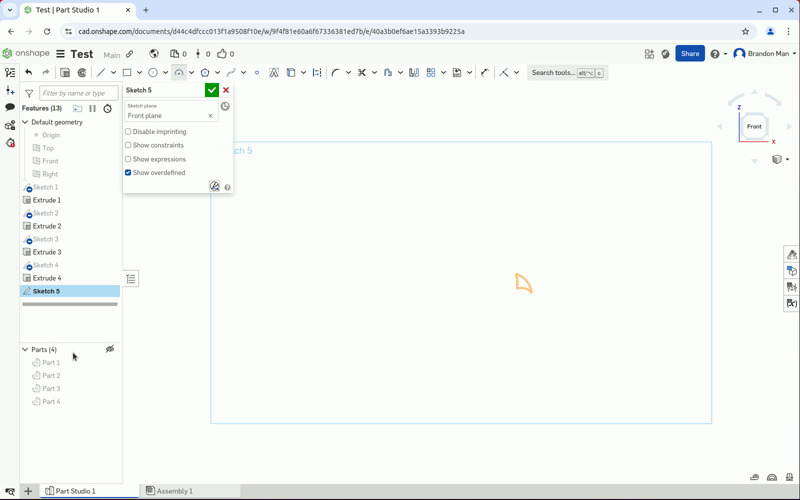
mouse_move(451, 353)
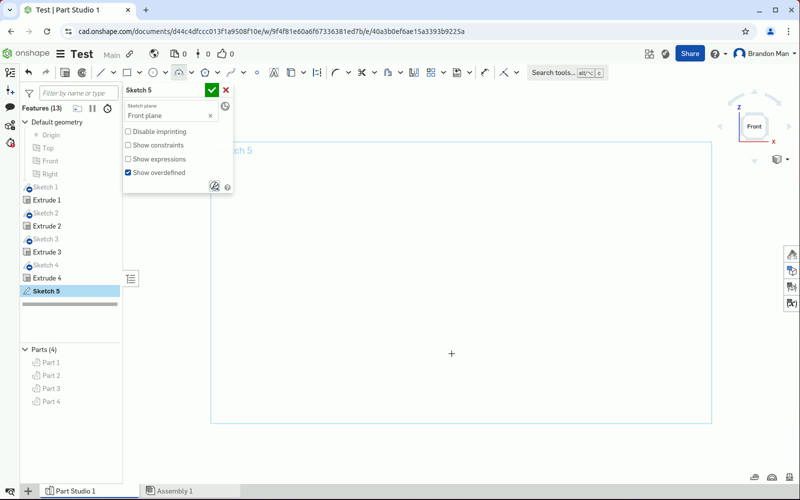
click(451, 353)
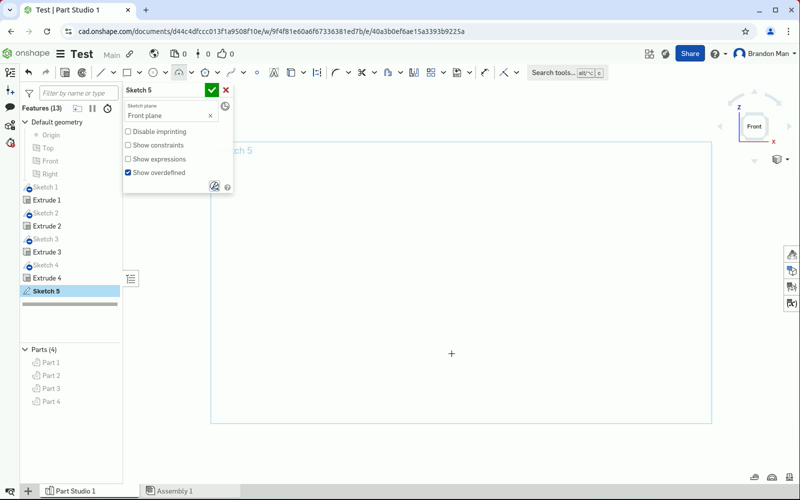
key_up(shift)
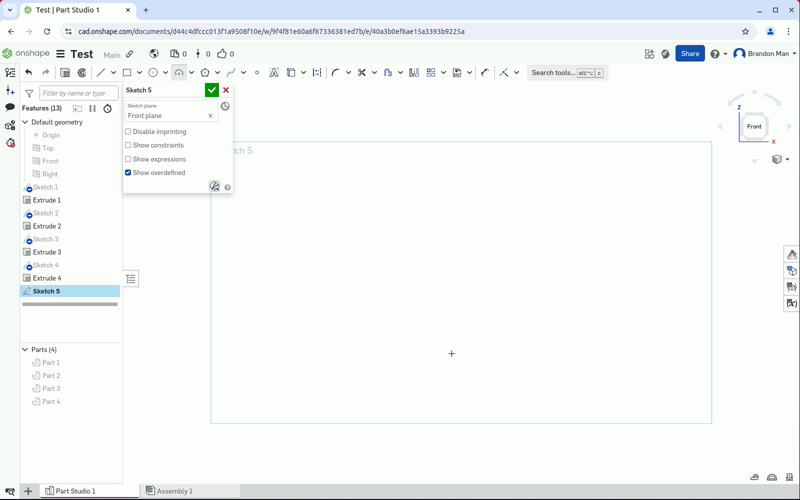
key_down(shift)
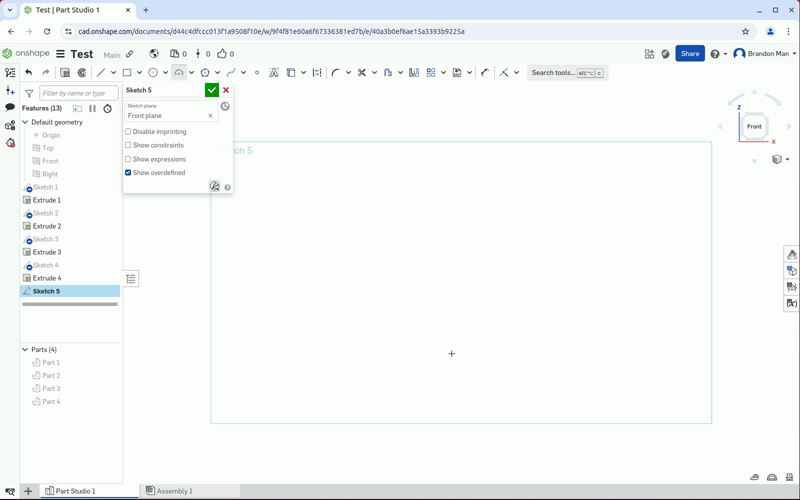
mouse_move(471, 337)
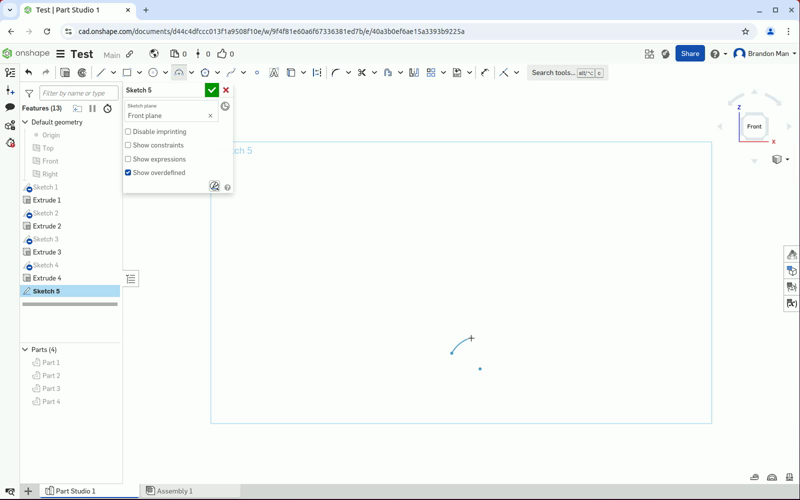
click(471, 337)
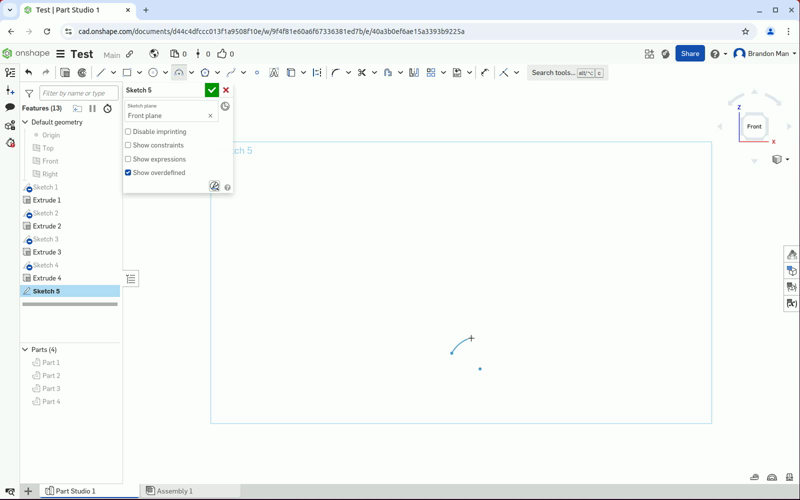
mouse_move(463, 348)
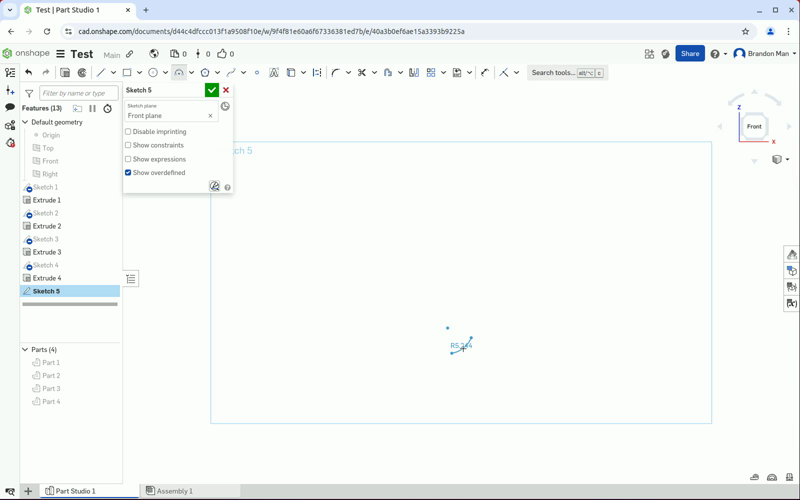
click(463, 348)
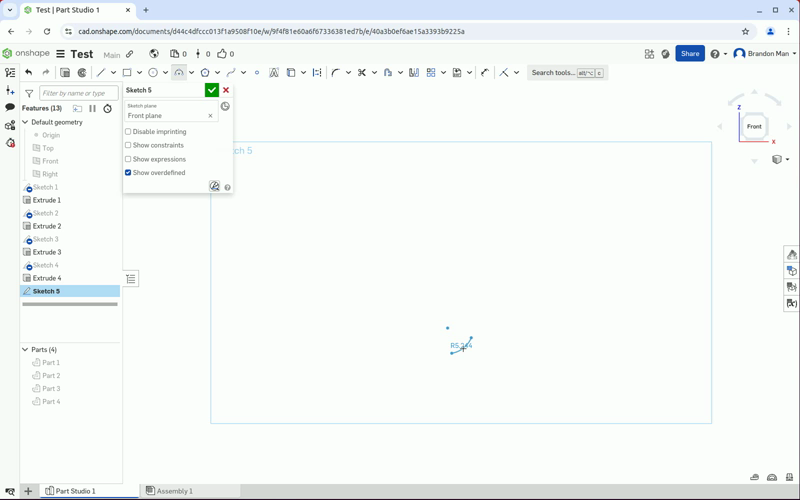
key_up(shift)
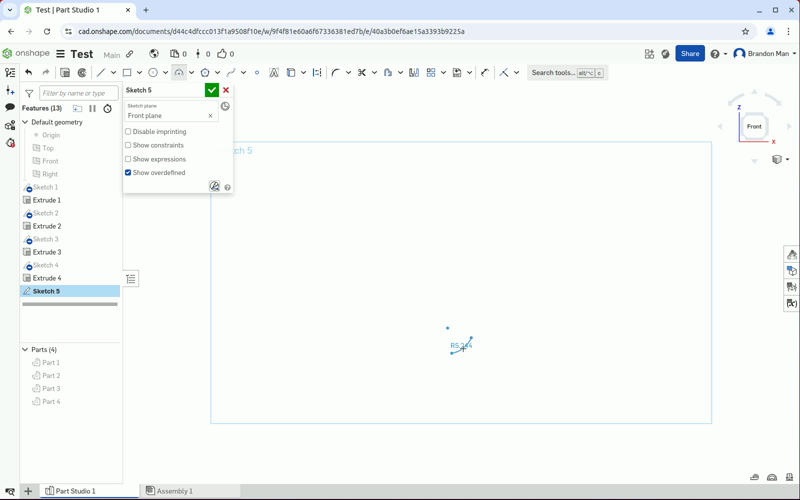
mouse_move(471, 337)
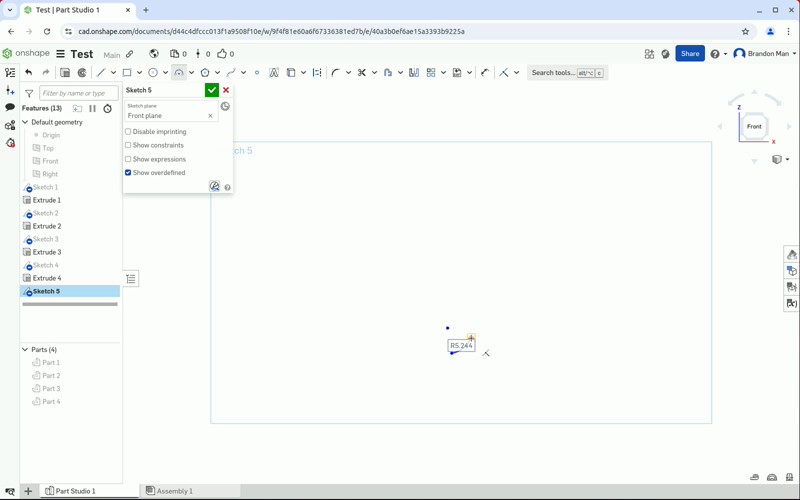
click(471, 337)
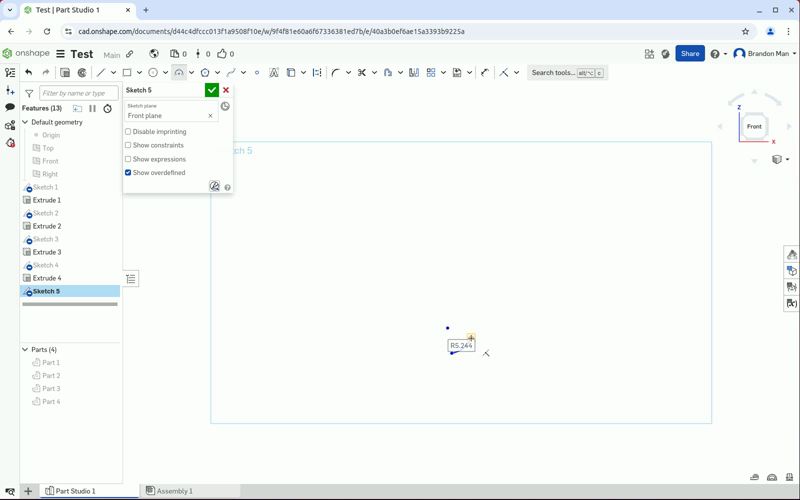
key_down(shift)
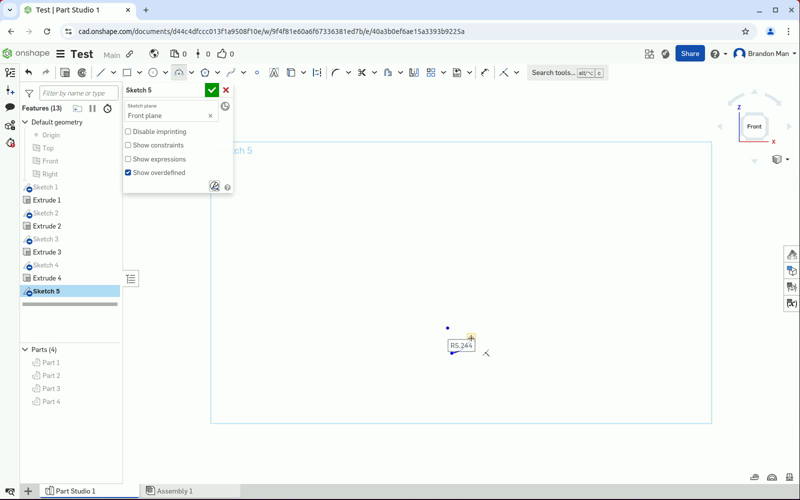
mouse_move(456, 338)
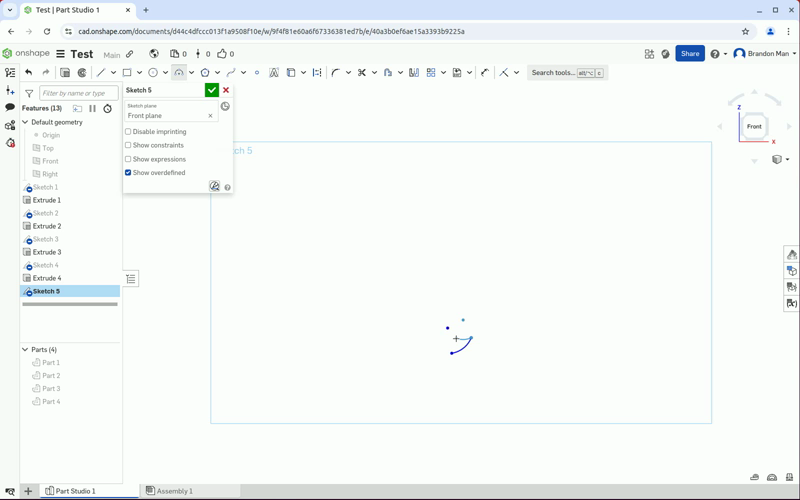
click(456, 338)
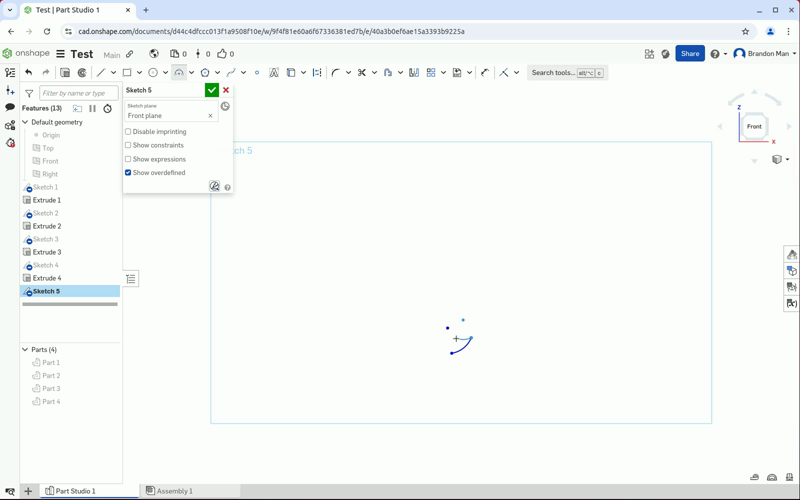
mouse_move(463, 338)
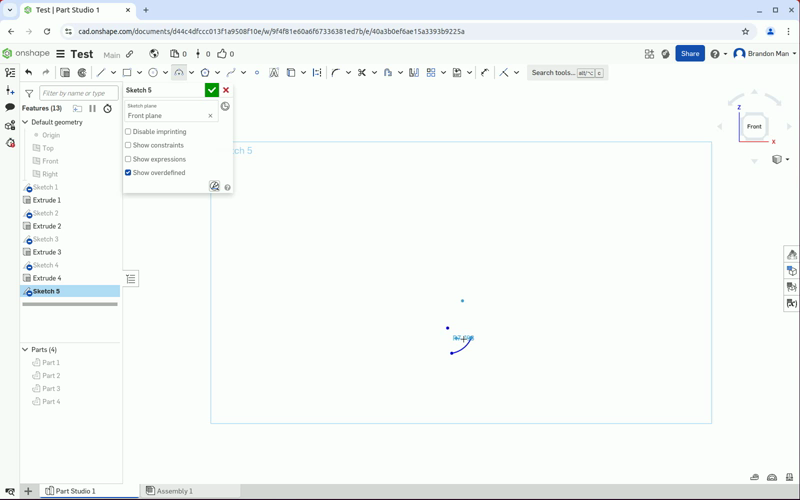
click(463, 338)
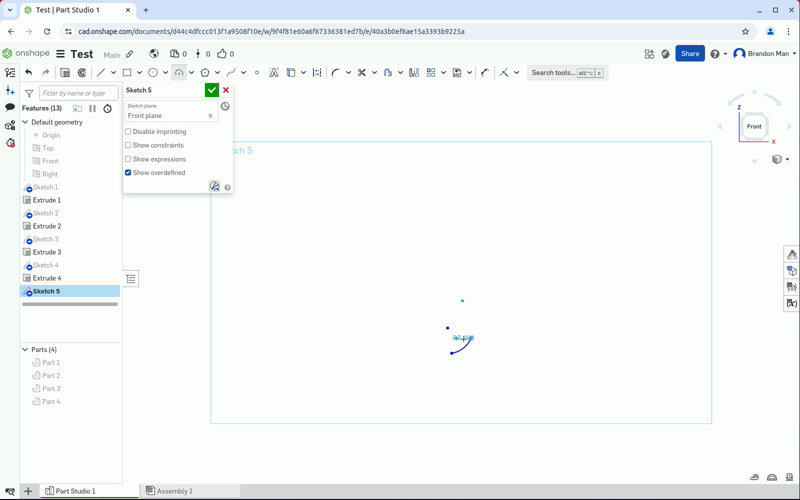
key_up(shift)
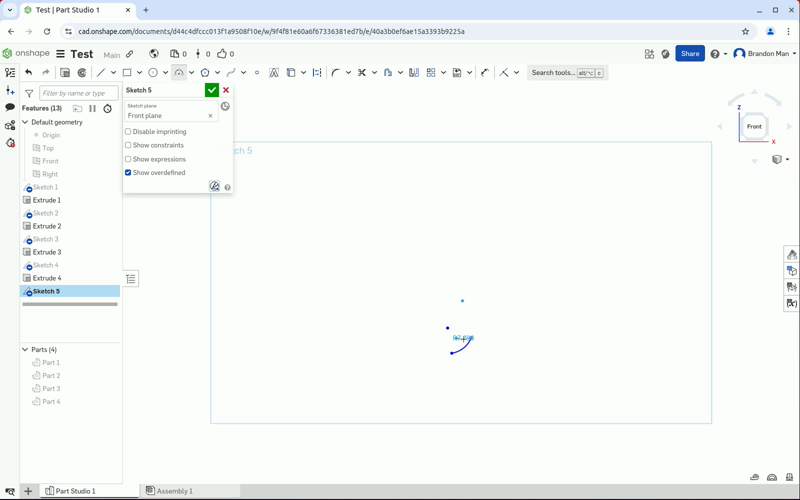
mouse_move(456, 338)
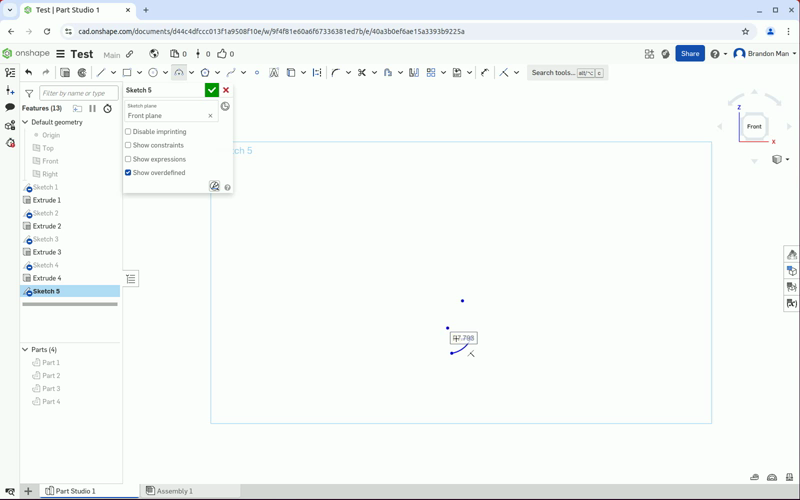
click(456, 338)
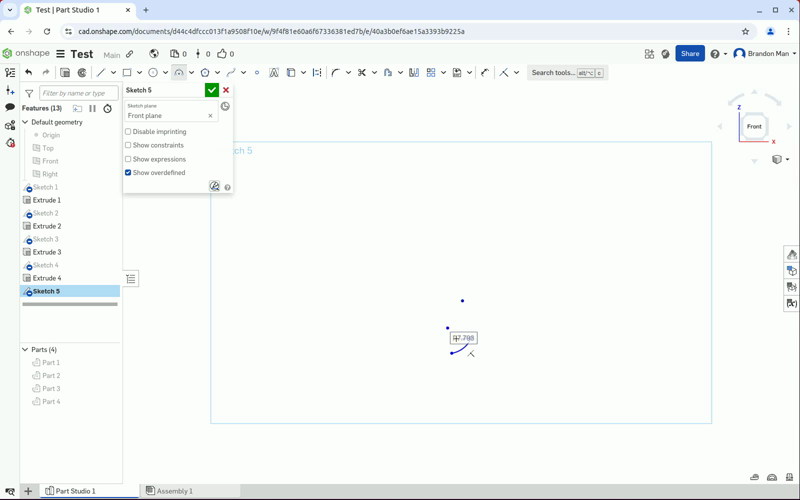
mouse_move(451, 353)
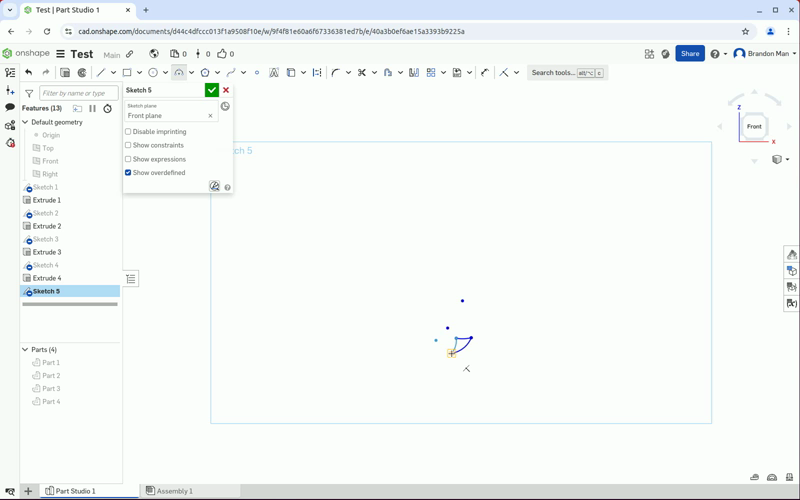
click(451, 353)
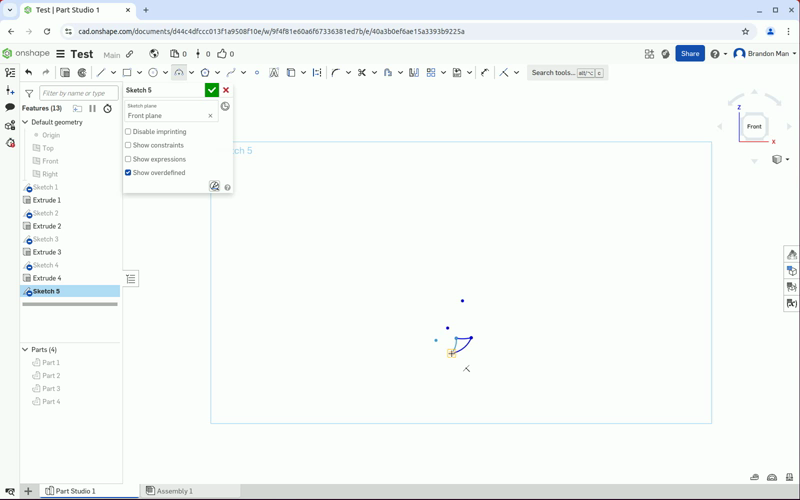
key_down(shift)
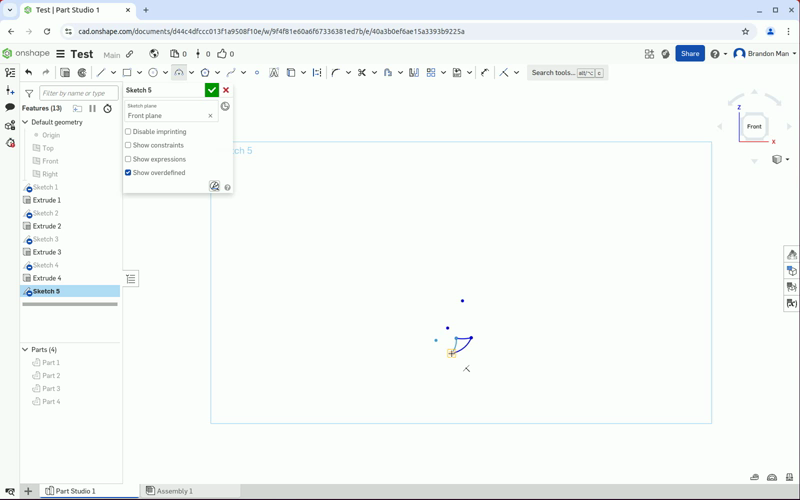
mouse_move(456, 346)
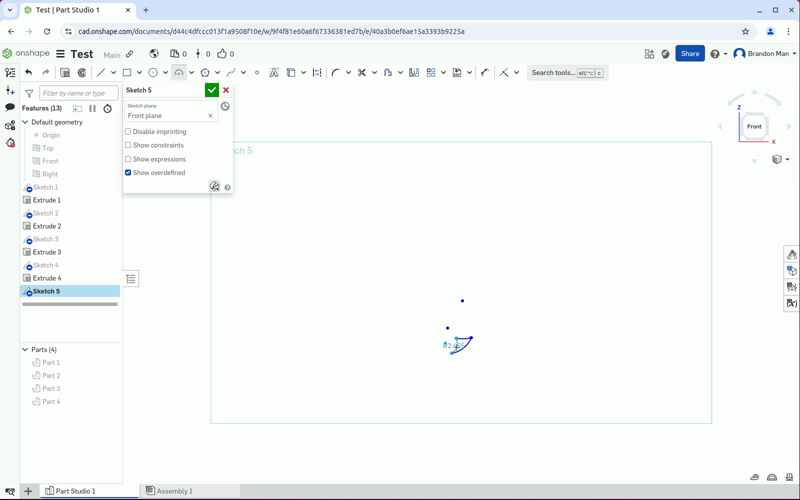
click(456, 346)
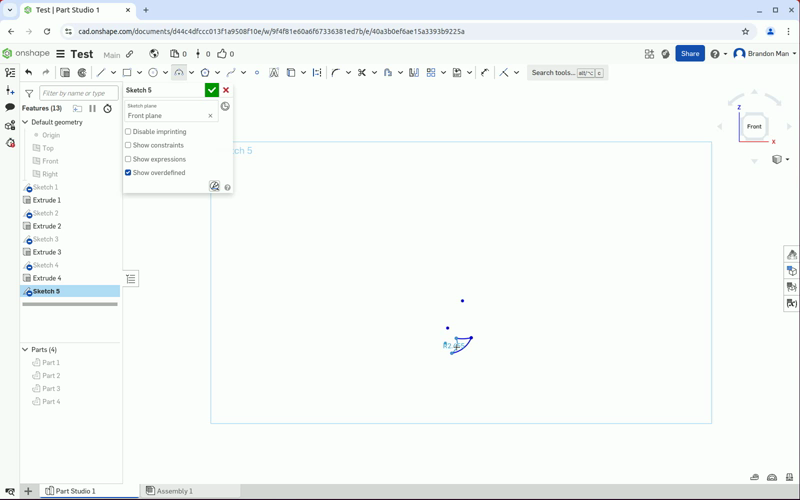
key_up(shift)
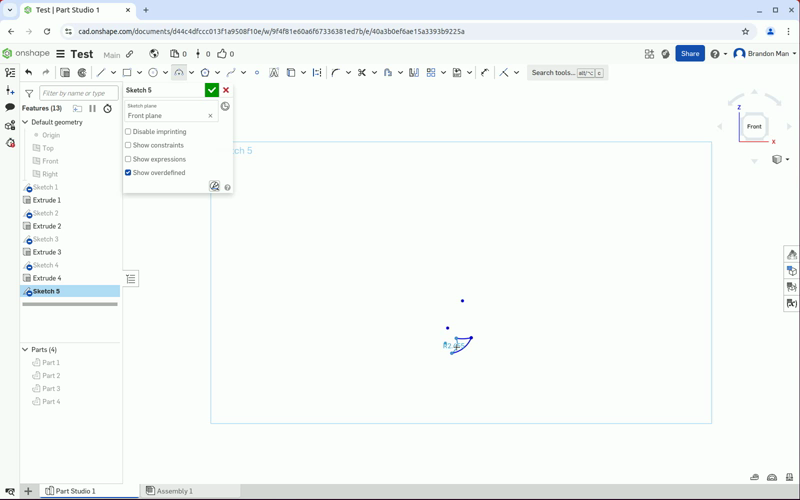
key(esc)
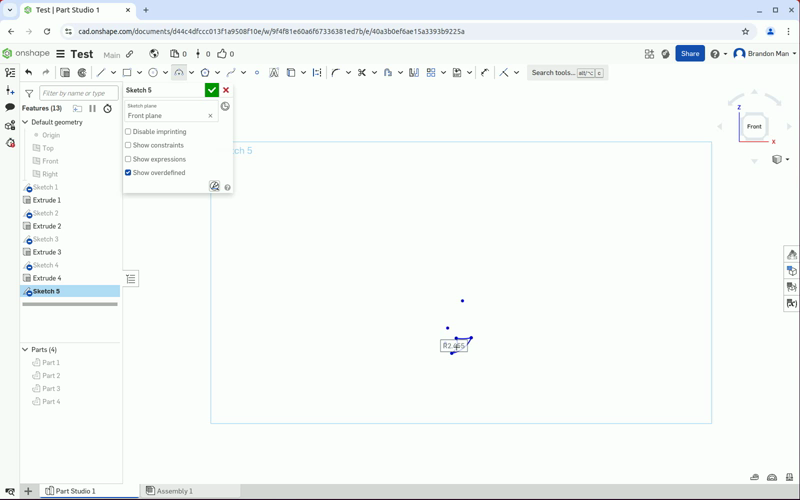
mouse_move(457, 350)
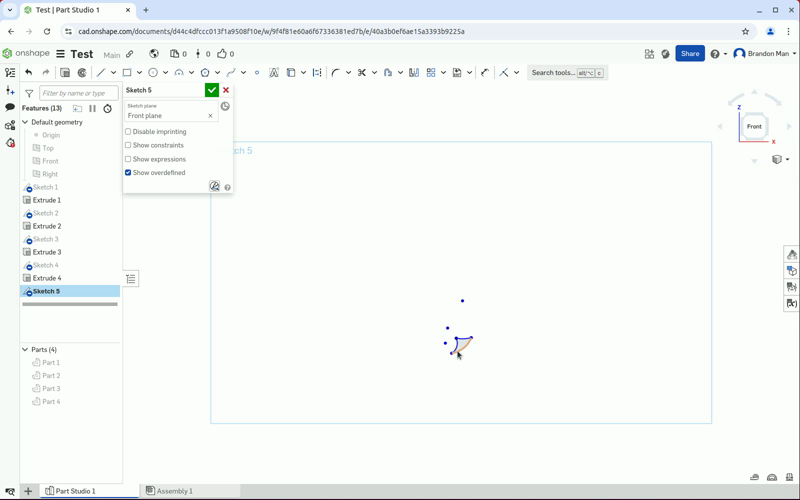
scroll(6)
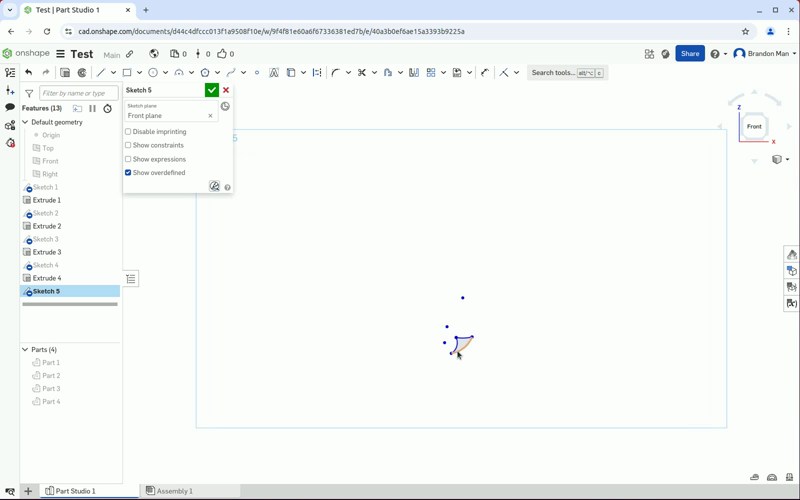
scroll(6)
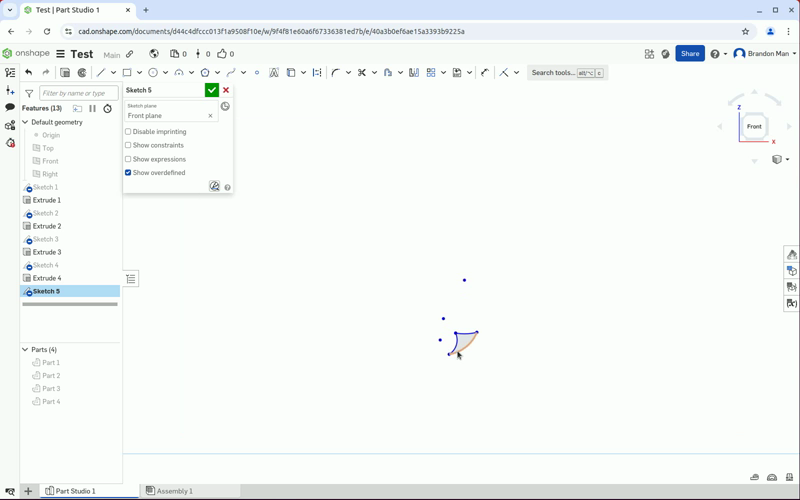
scroll(6)
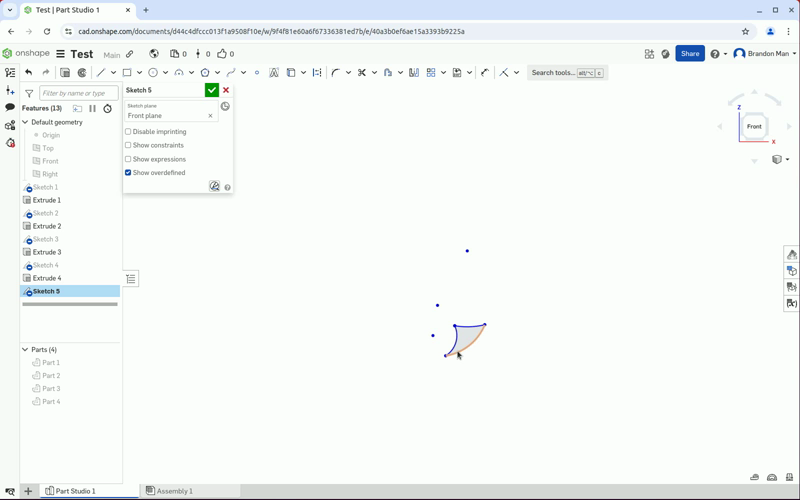
scroll(6)
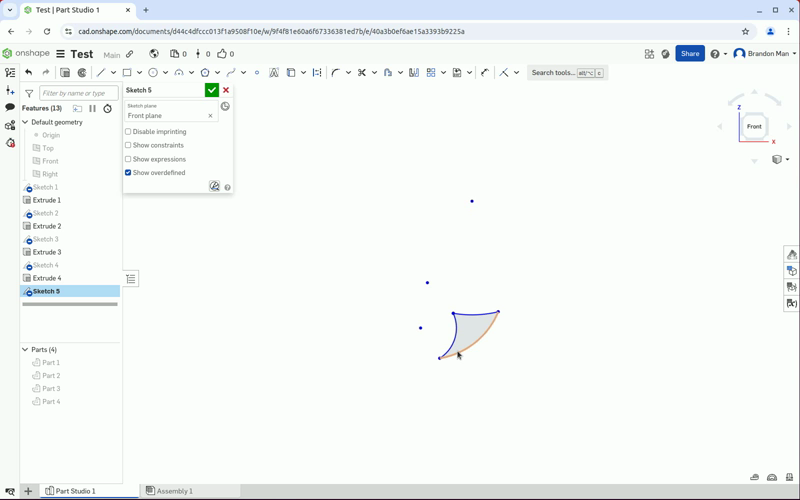
scroll(6)
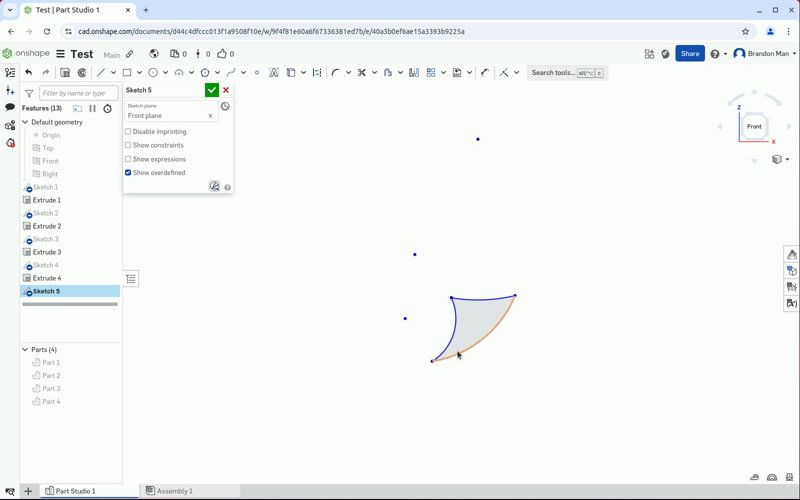
scroll(6)
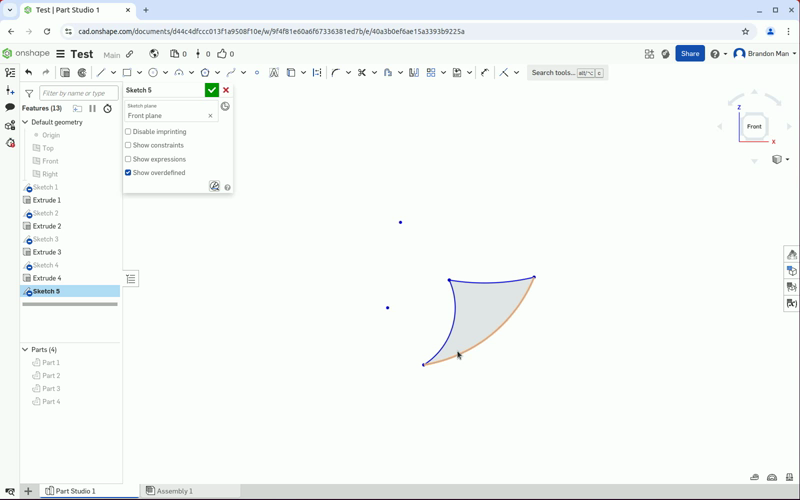
scroll(6)
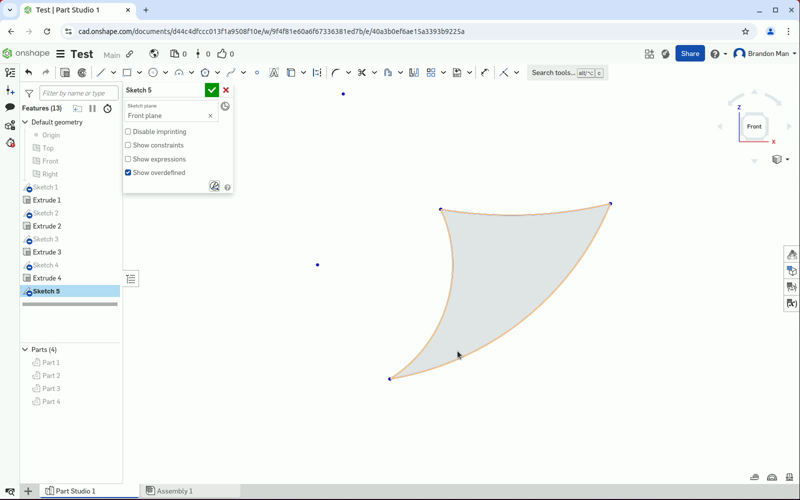
click(457, 350)
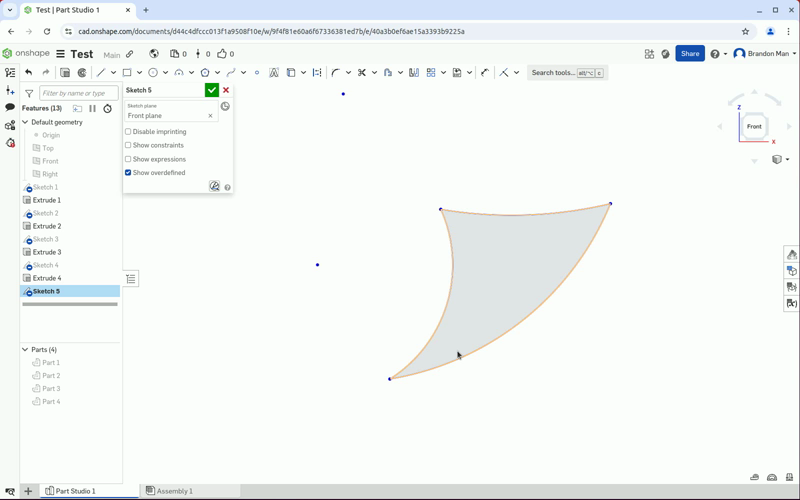
scroll(-6)
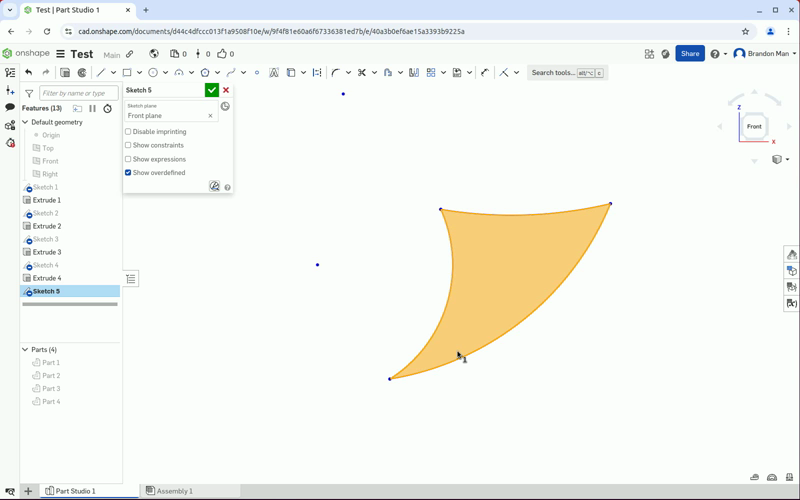
scroll(-6)
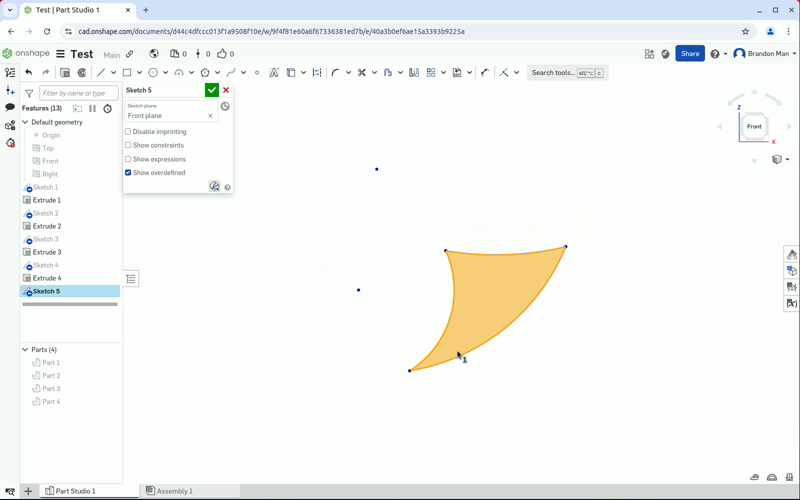
scroll(-6)
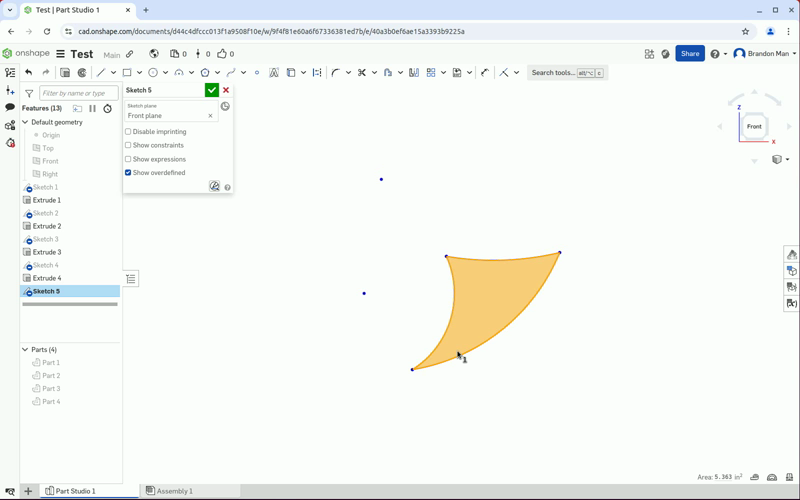
scroll(-6)
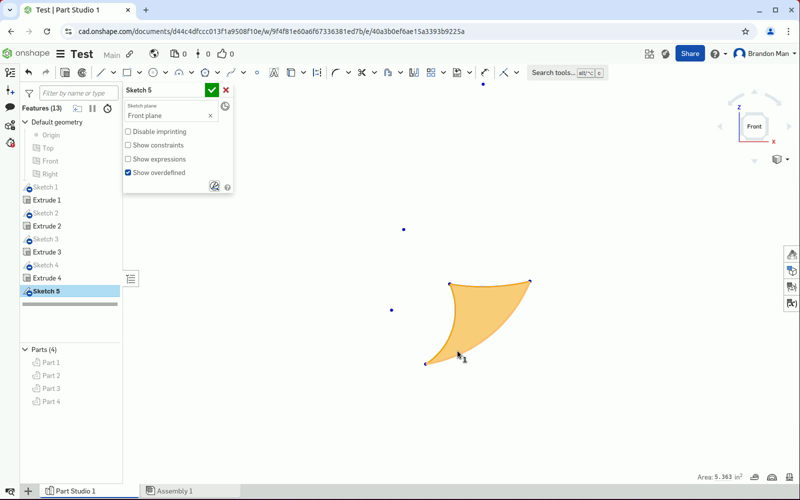
scroll(-6)
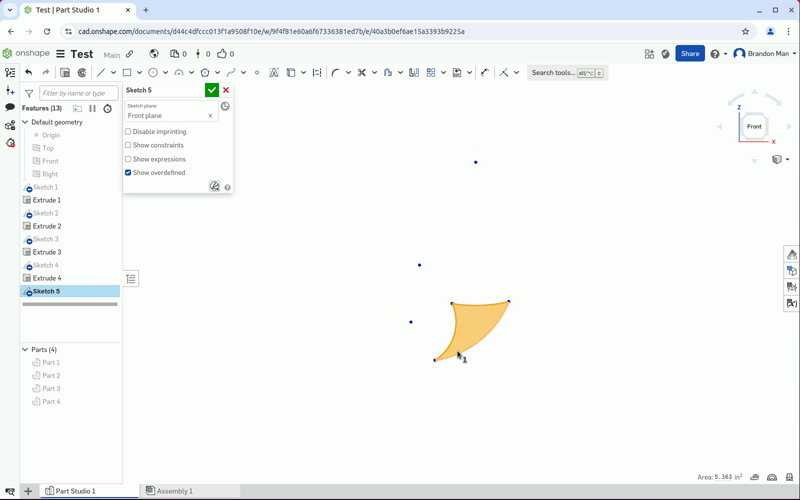
scroll(-6)
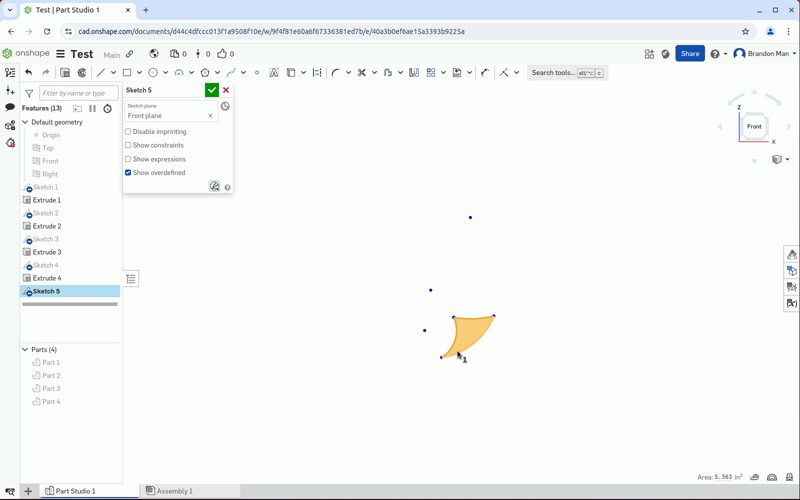
scroll(-6)
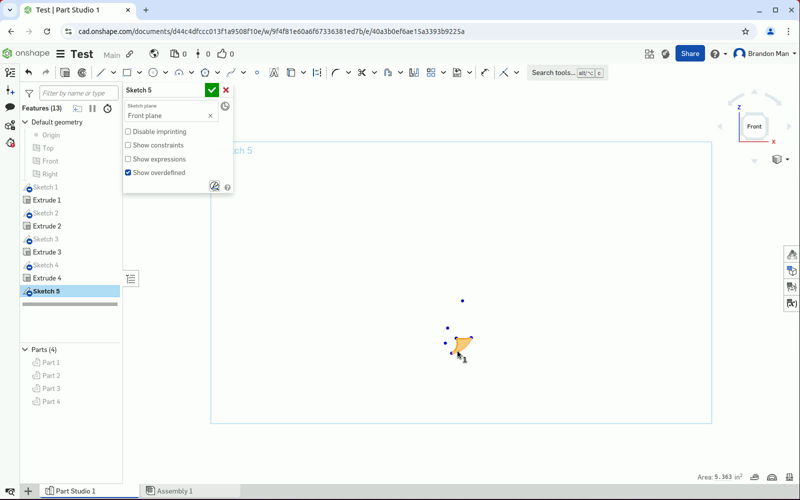
mouse_move(73, 352)
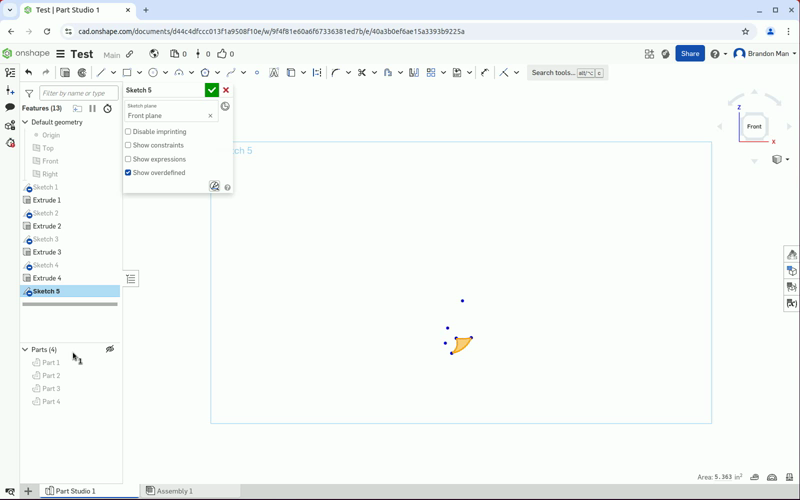
key(shift+y)
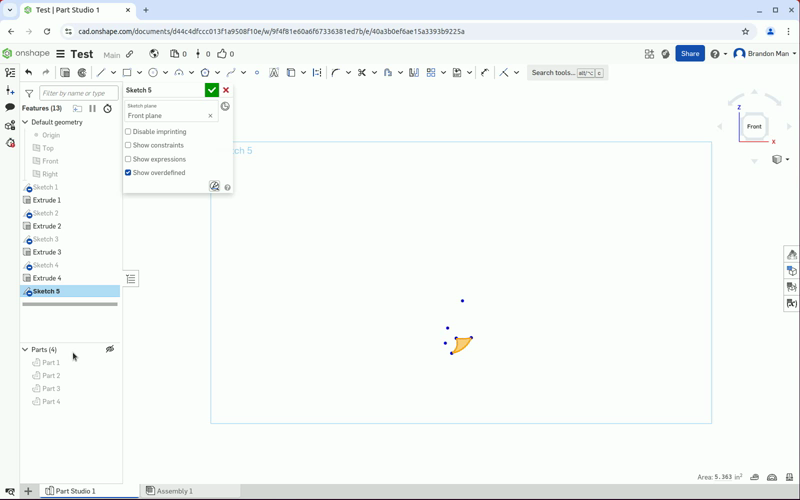
key(shift+e)
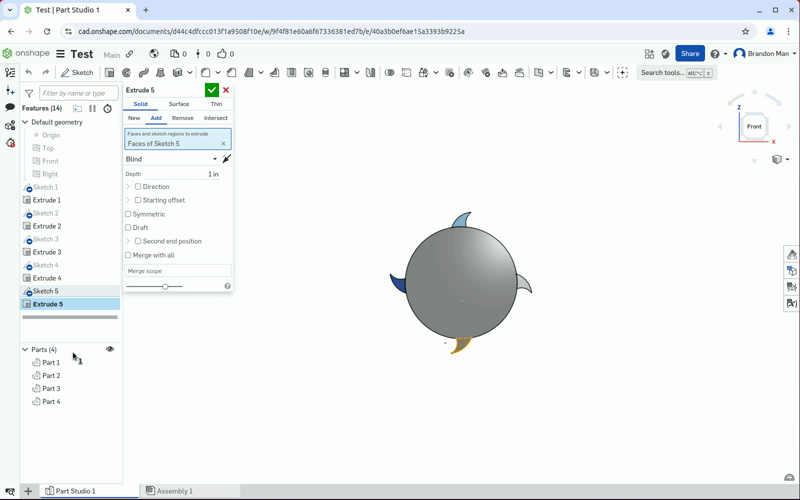
mouse_move(143, 106)
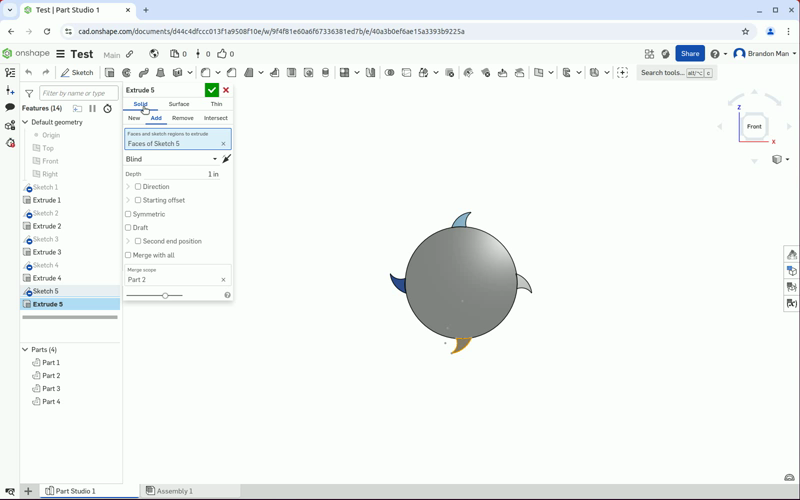
click(143, 106)
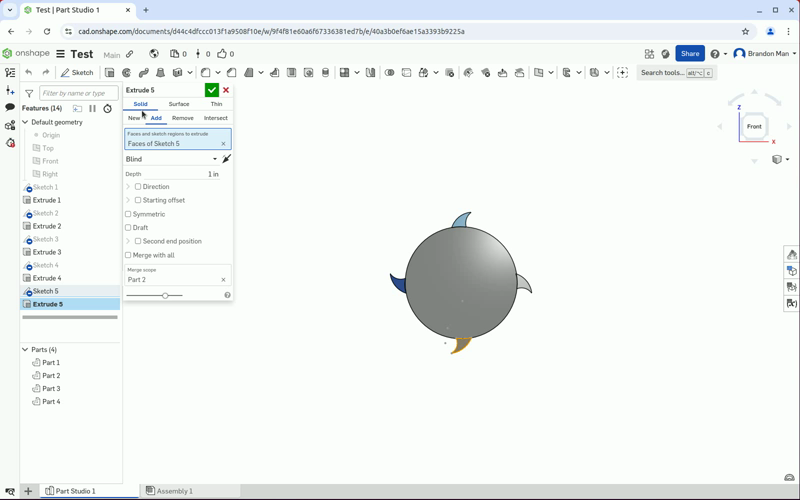
mouse_move(137, 120)
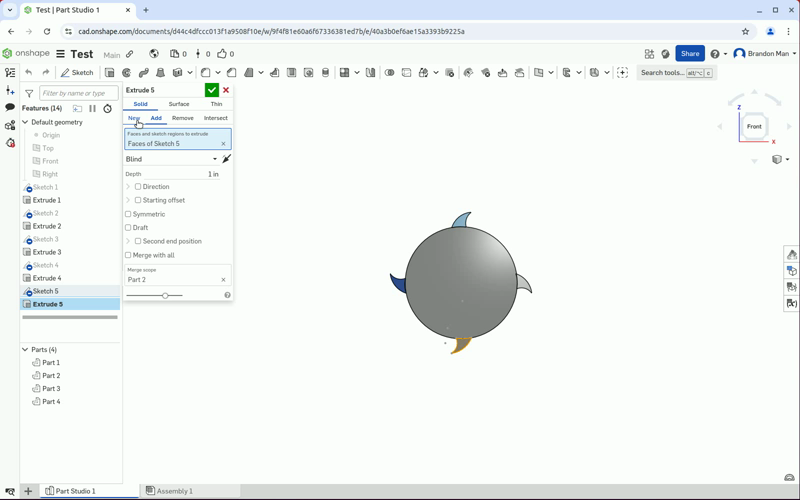
click(137, 120)
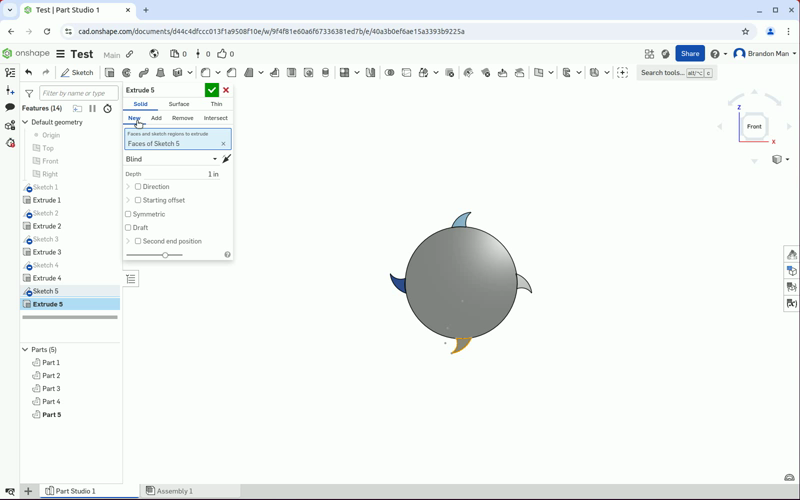
key(tab, 4)
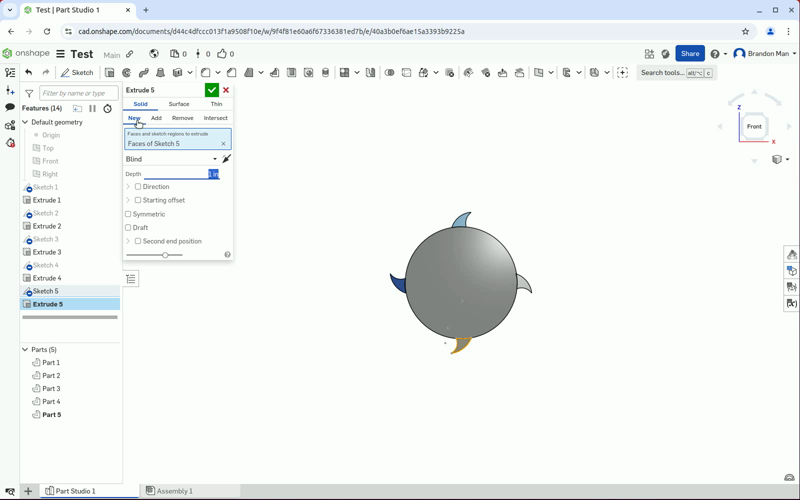
text(23.108)
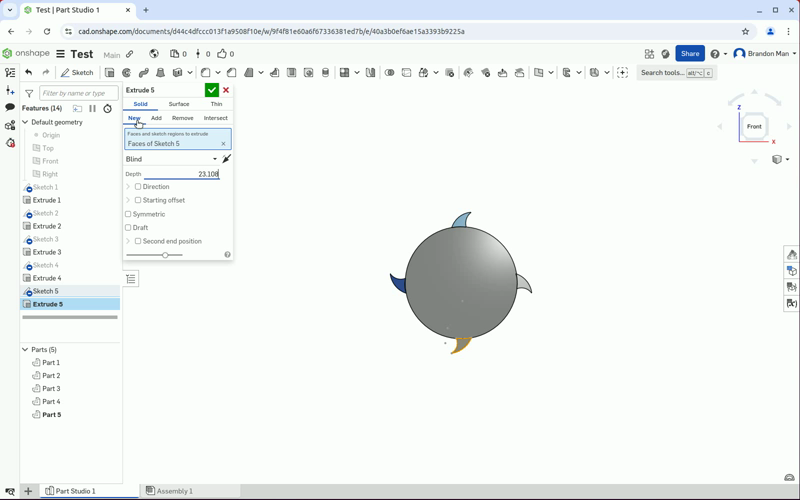
key(enter)
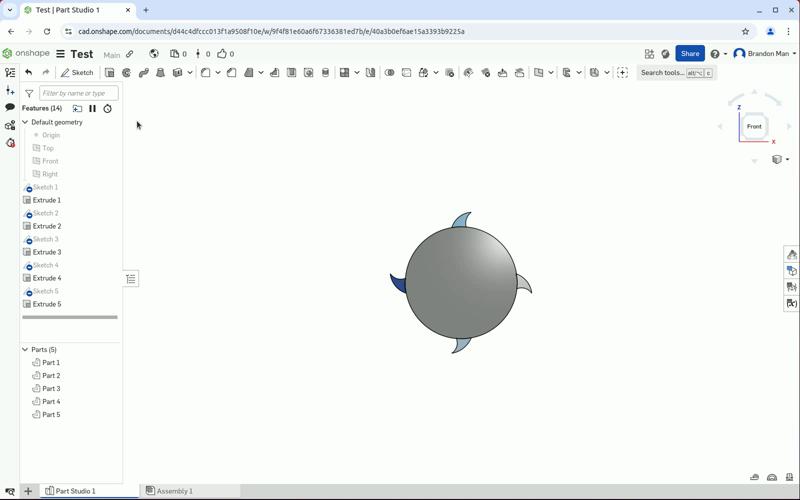
key(shift+h)
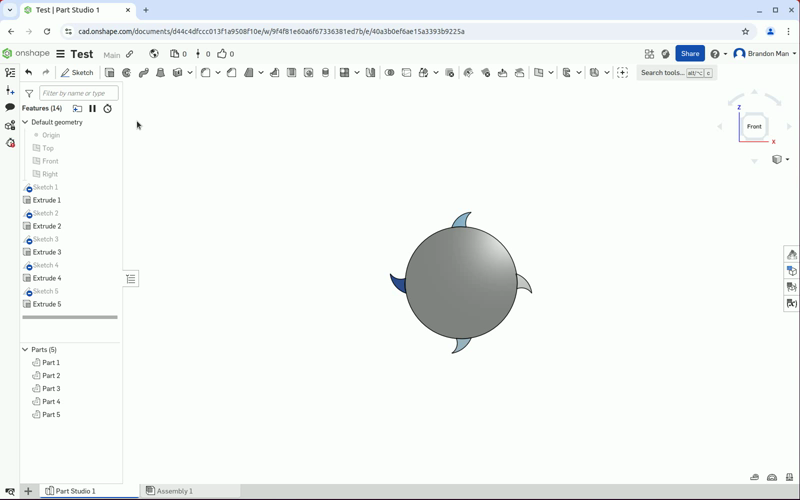
key(shift+h)
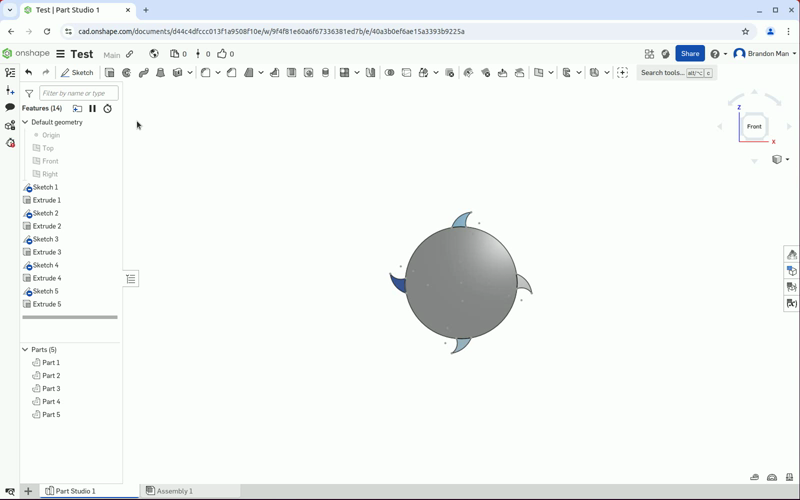
key(shift+7)
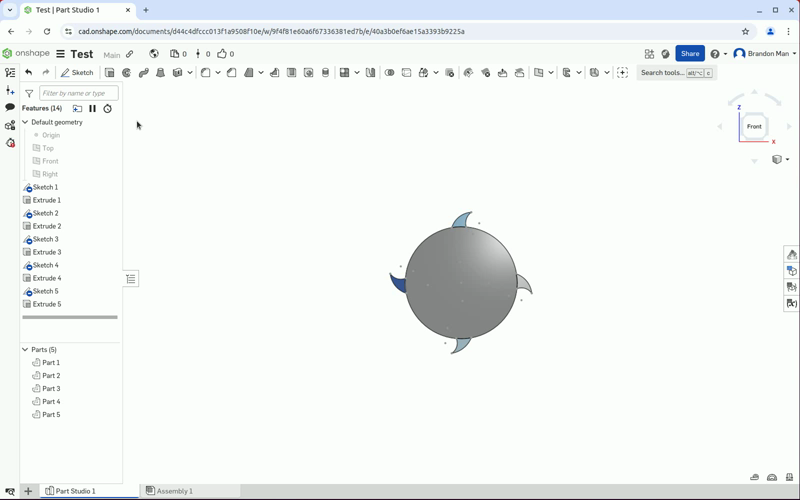
key(left, 2)
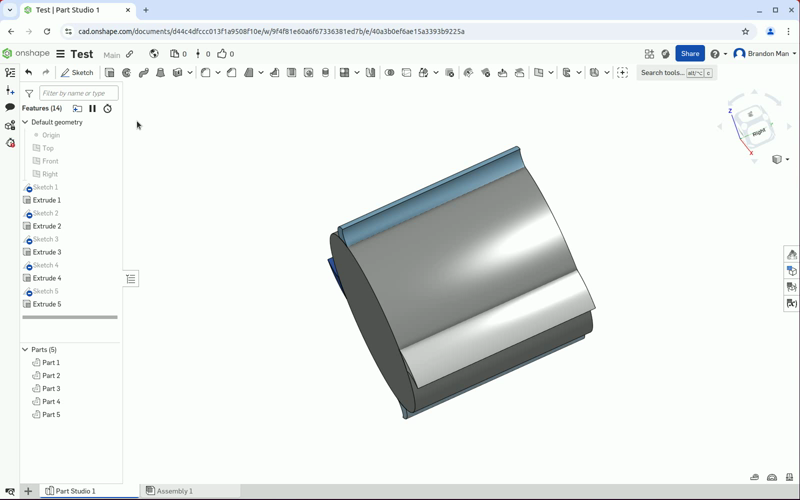
key(down, 2)
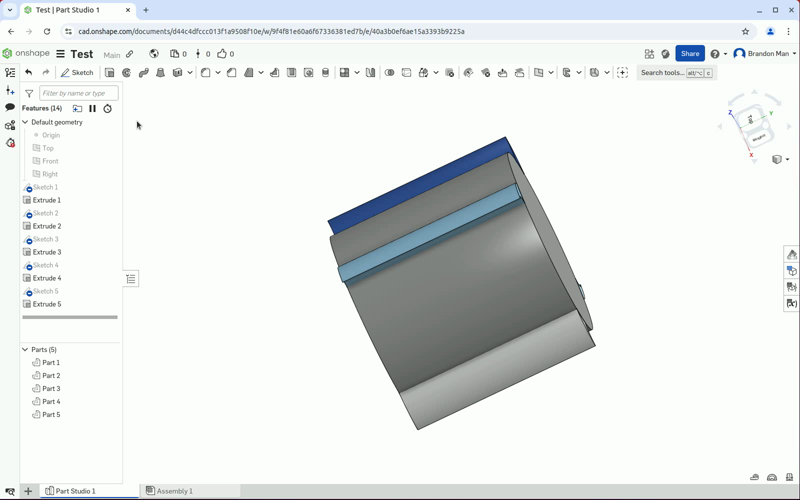
key(up, 2)
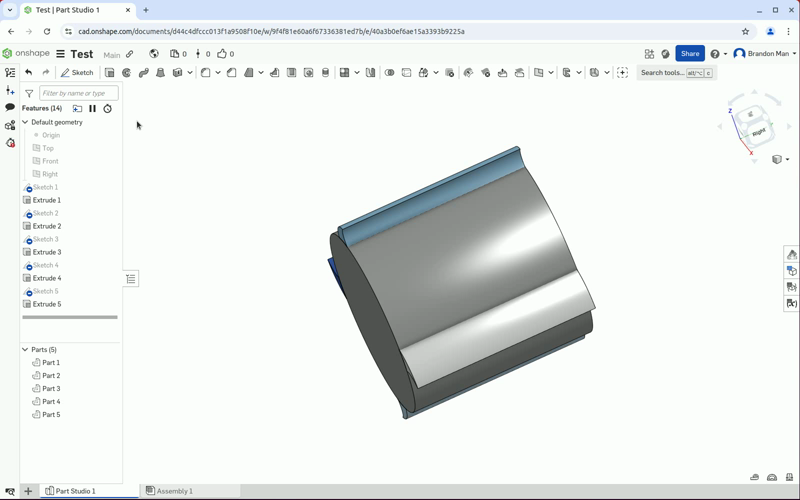
key(right, 2)
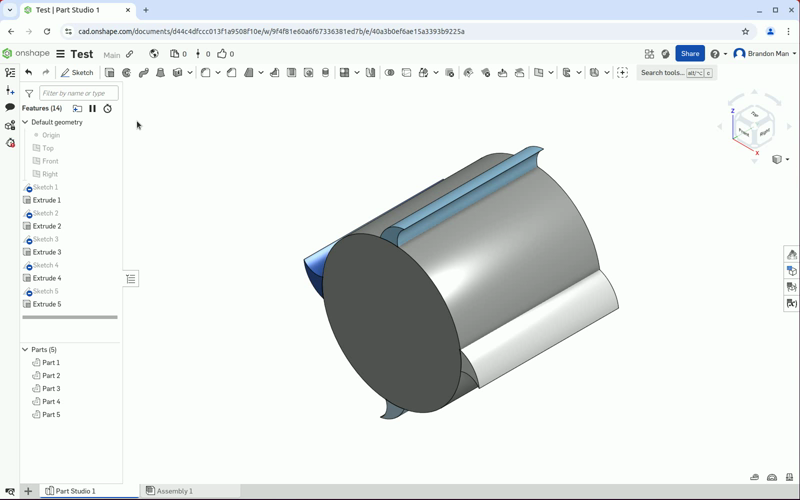
mouse_move(73, 189)
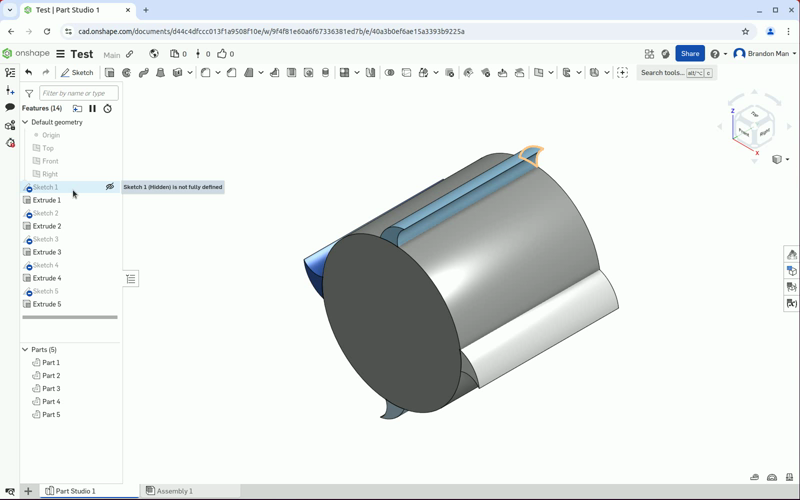
click(73, 189)